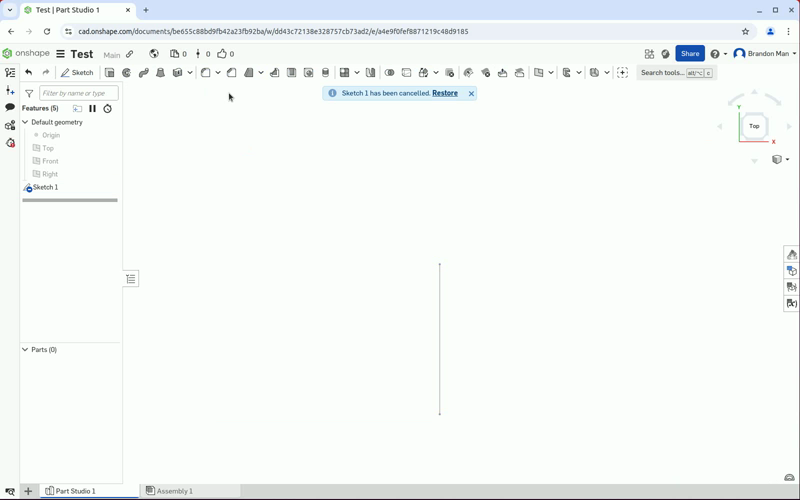
key(shift+h)
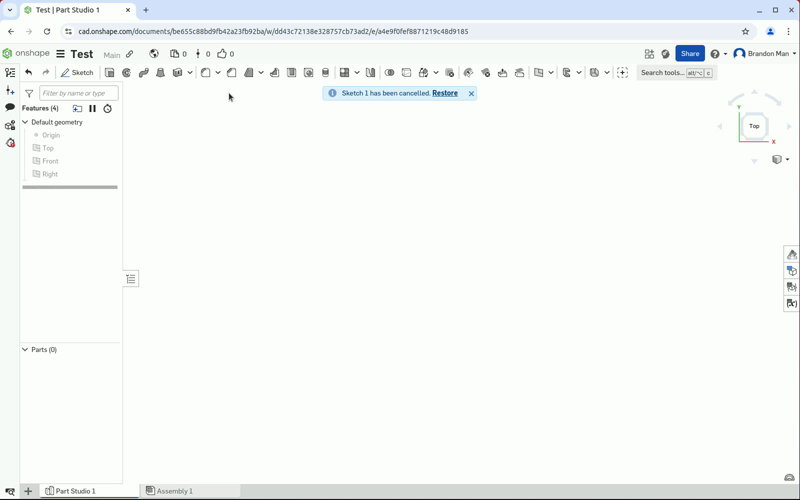
key(shift+s)
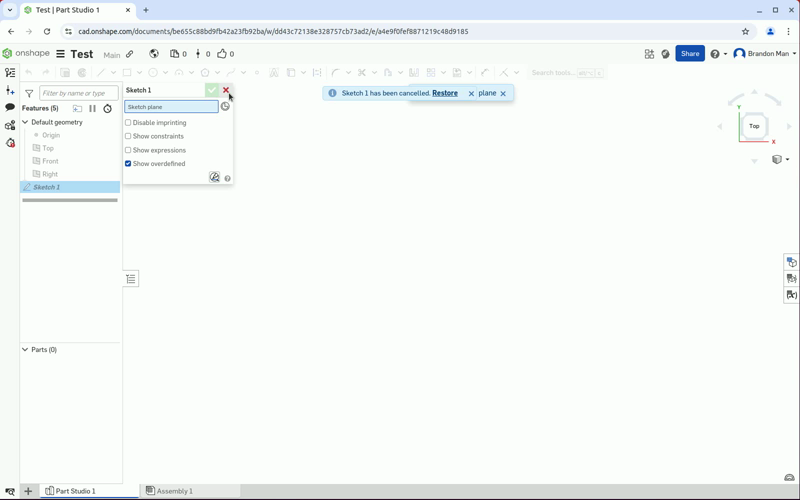
mouse_move(73, 150)
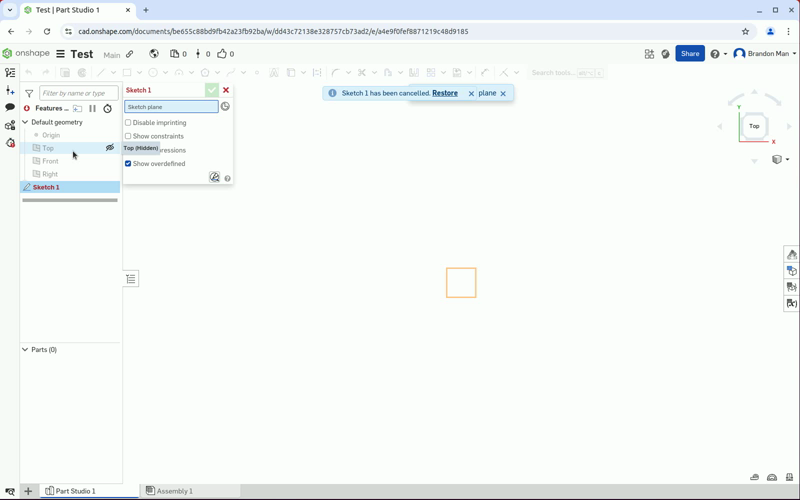
click(73, 150)
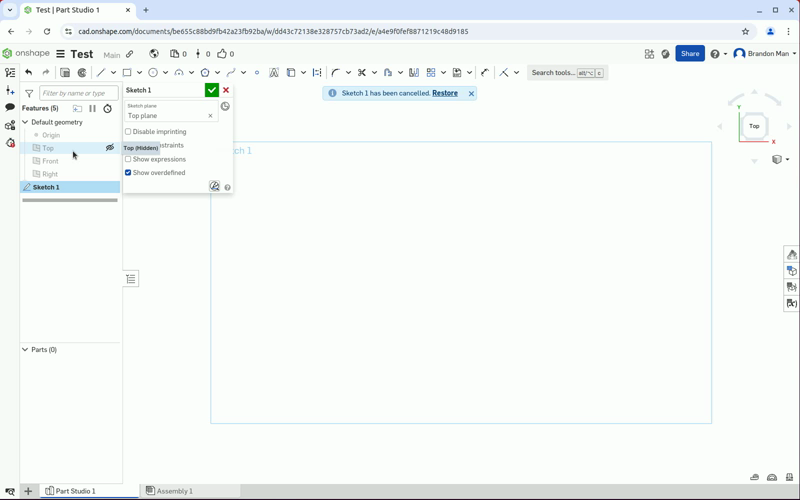
mouse_move(73, 352)
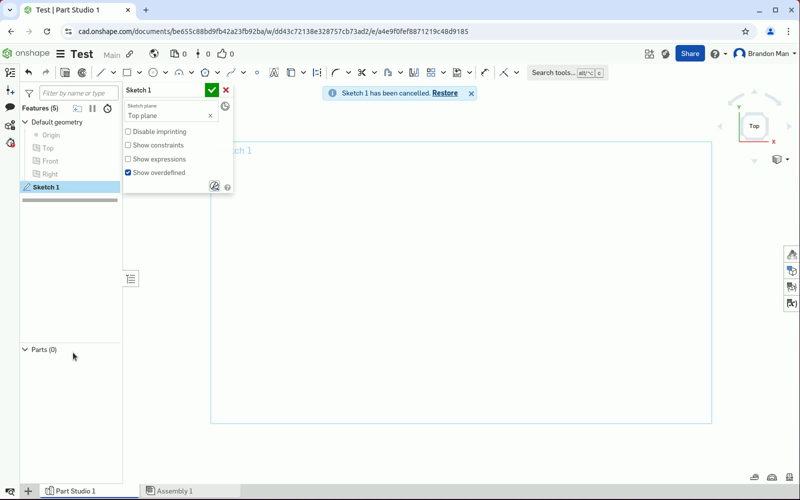
key(y)
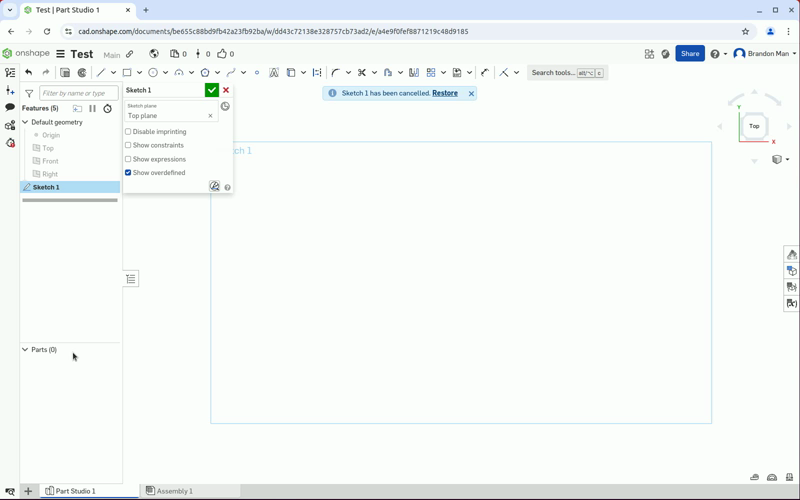
key(c)
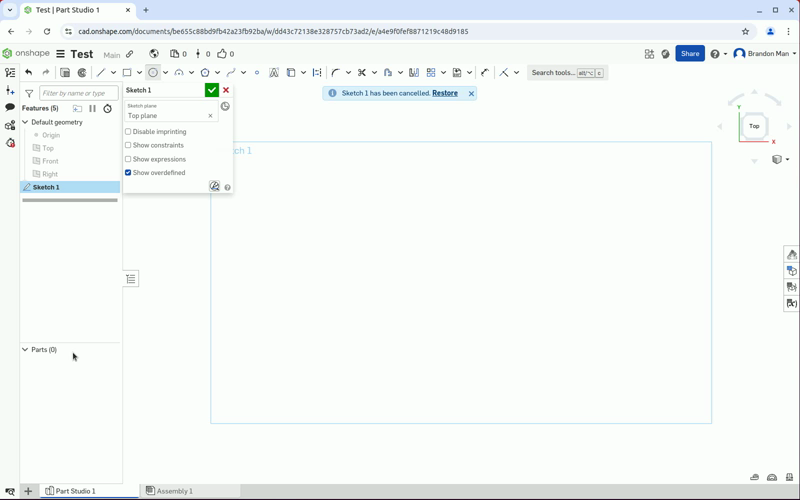
key_down(shift)
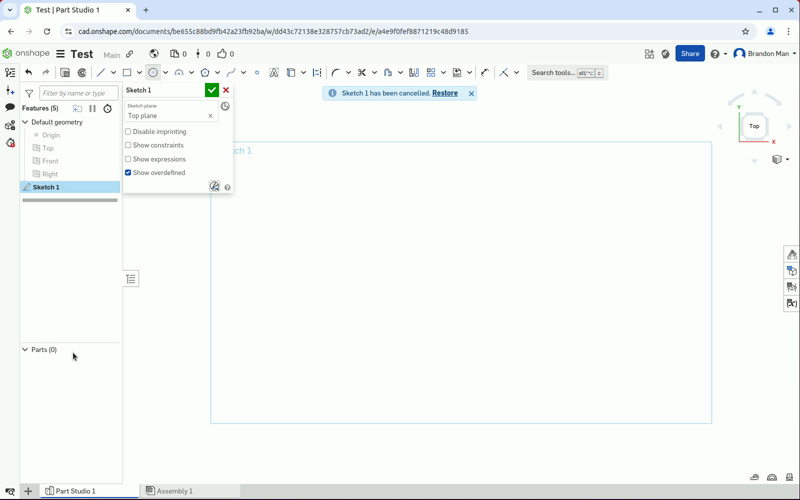
mouse_move(461, 282)
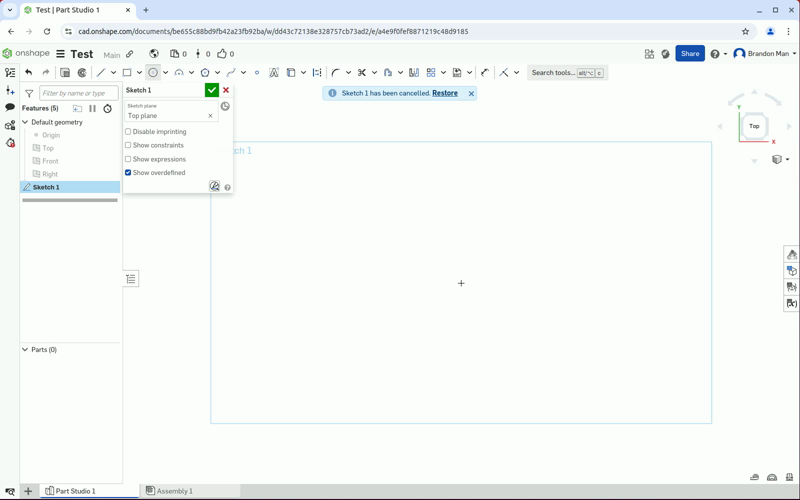
click(461, 282)
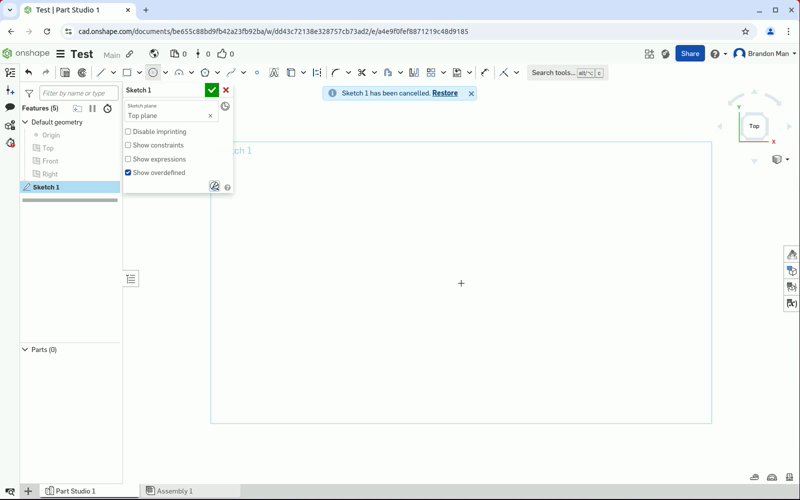
key_up(shift)
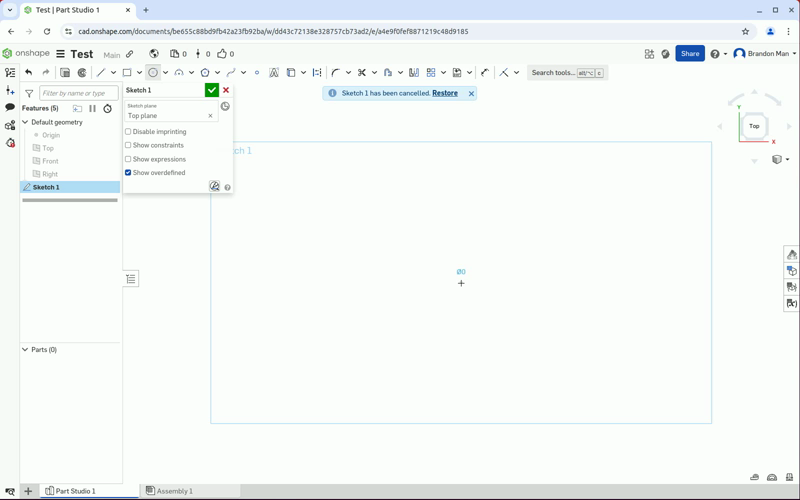
mouse_move(574, 282)
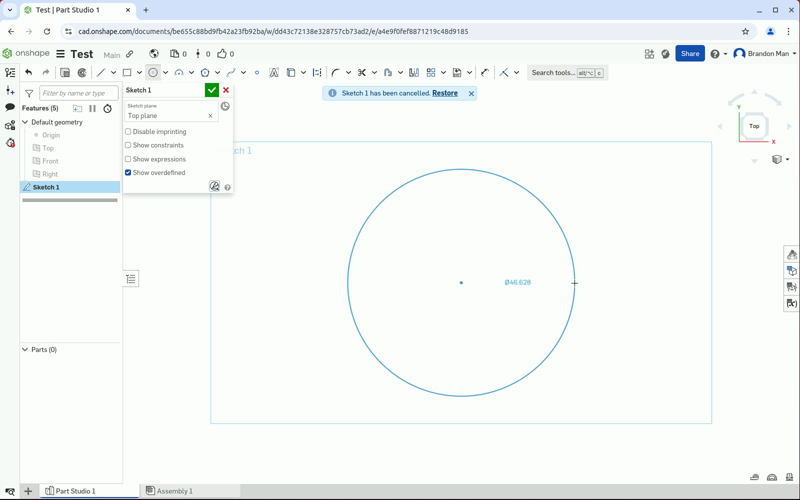
click(574, 282)
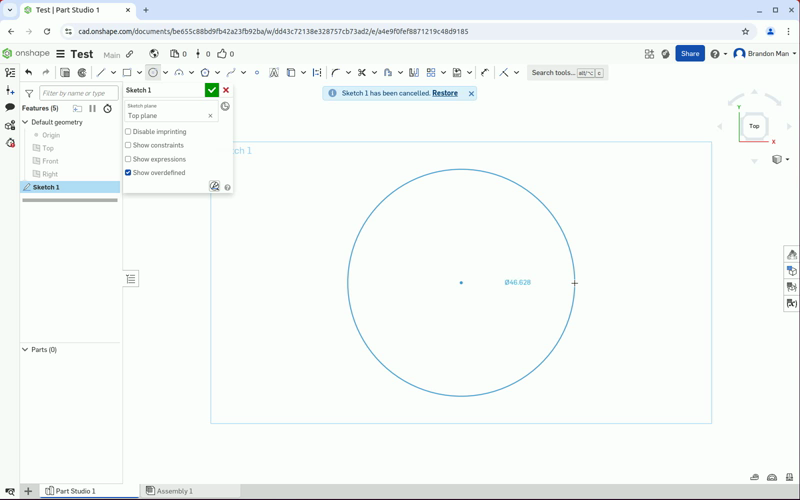
key(esc)
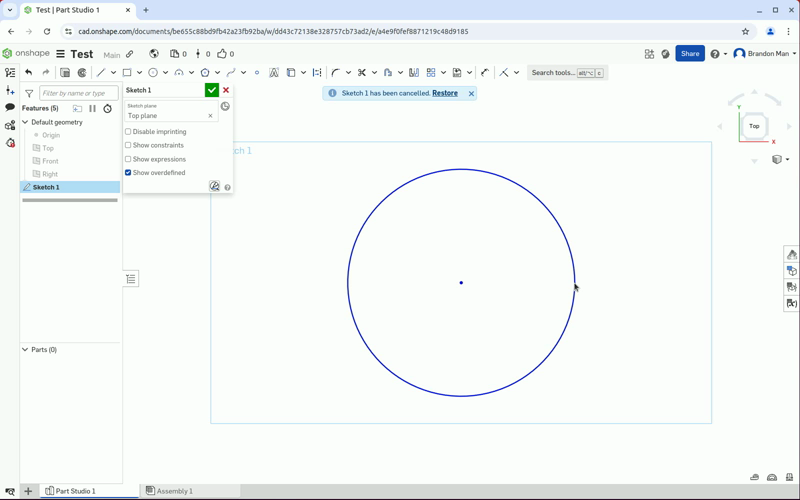
key(c)
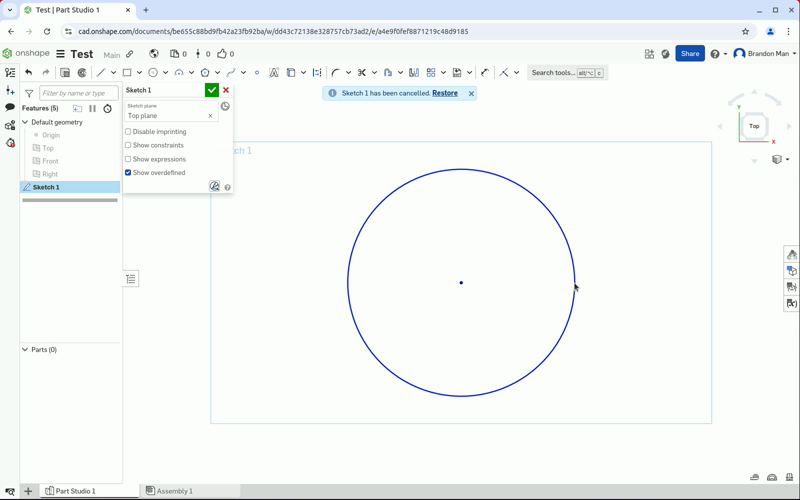
key_down(shift)
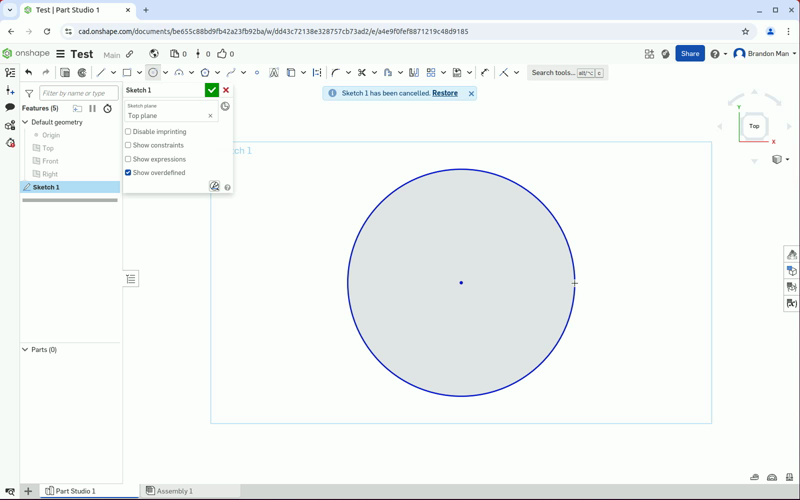
mouse_move(461, 282)
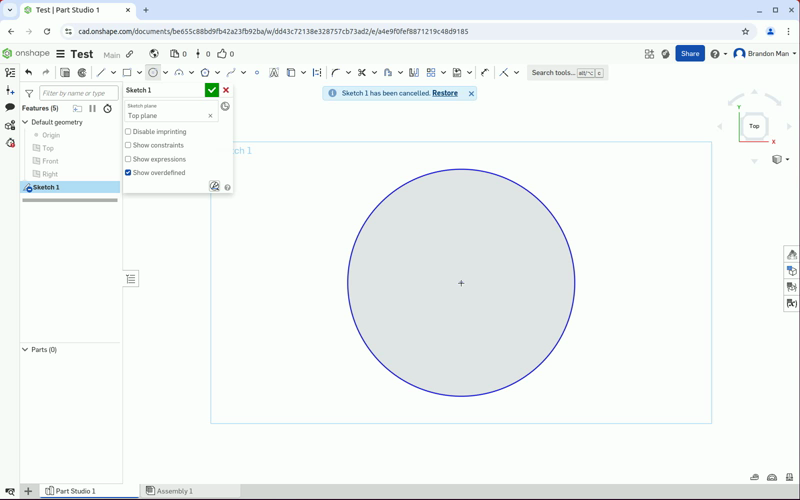
click(461, 282)
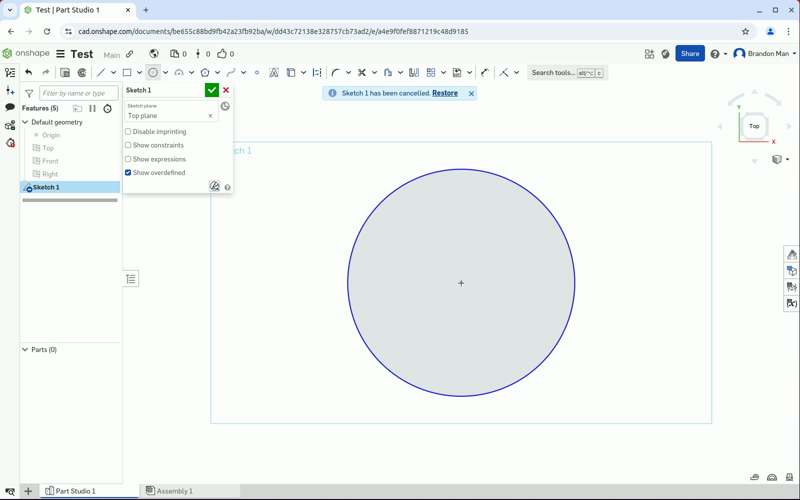
key_up(shift)
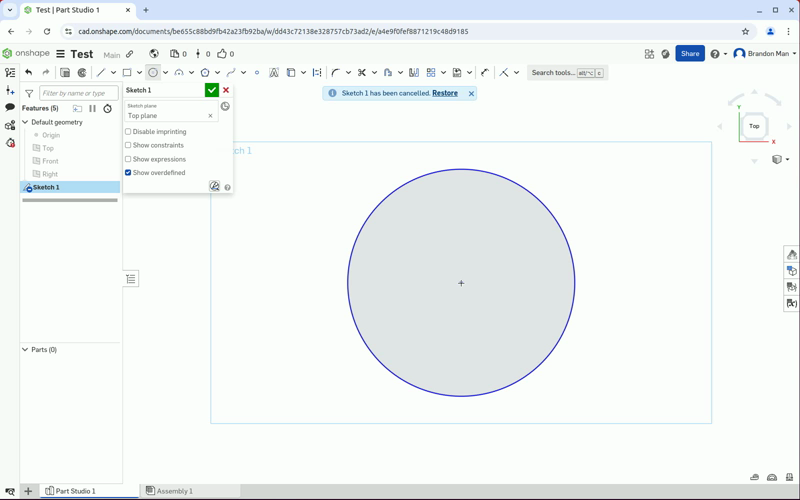
mouse_move(529, 282)
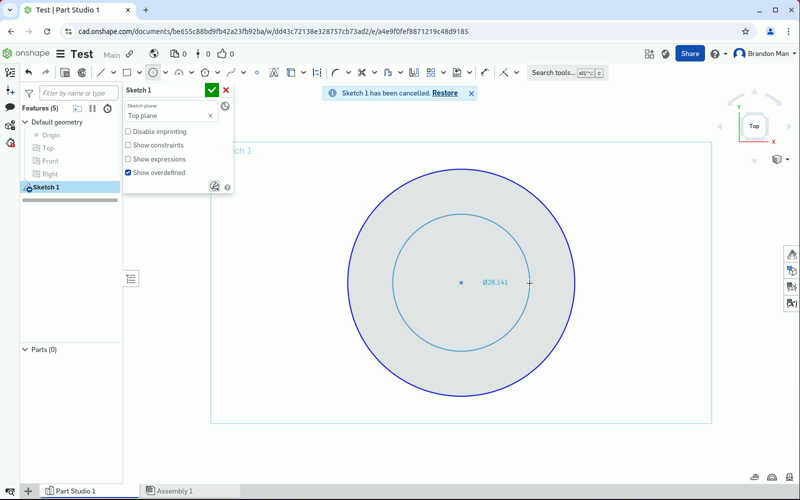
click(529, 282)
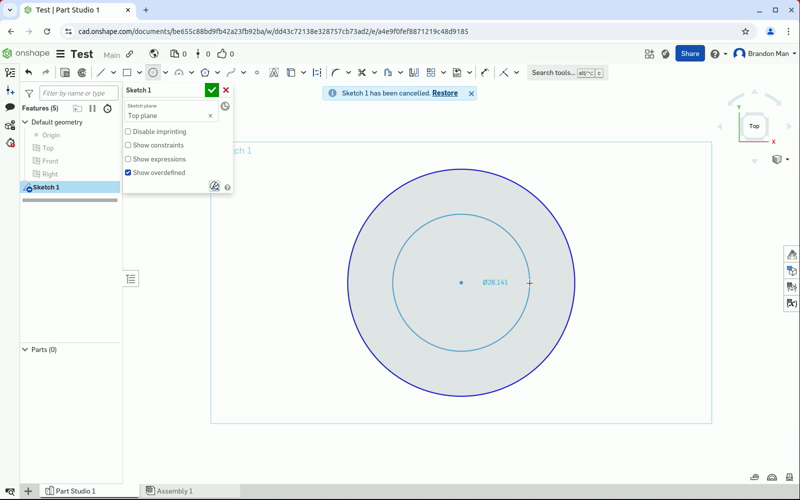
key(esc)
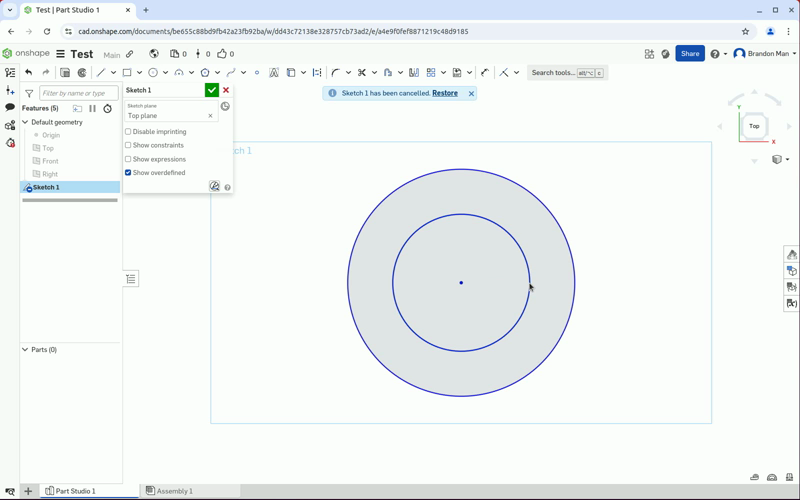
mouse_move(365, 287)
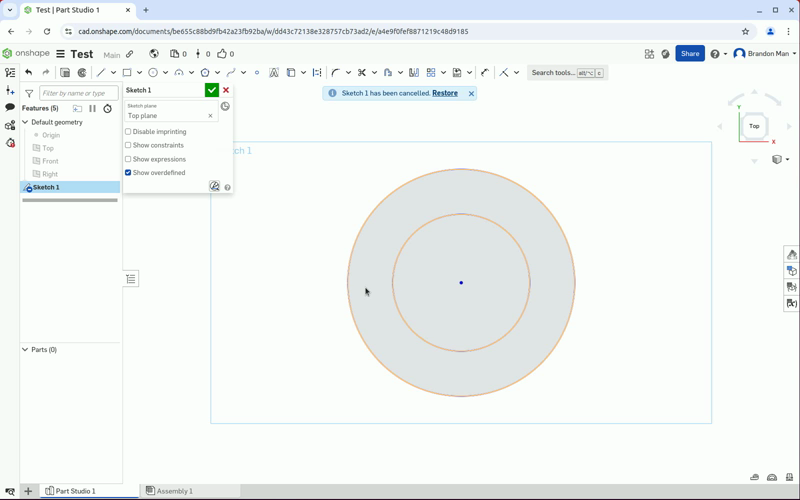
click(365, 287)
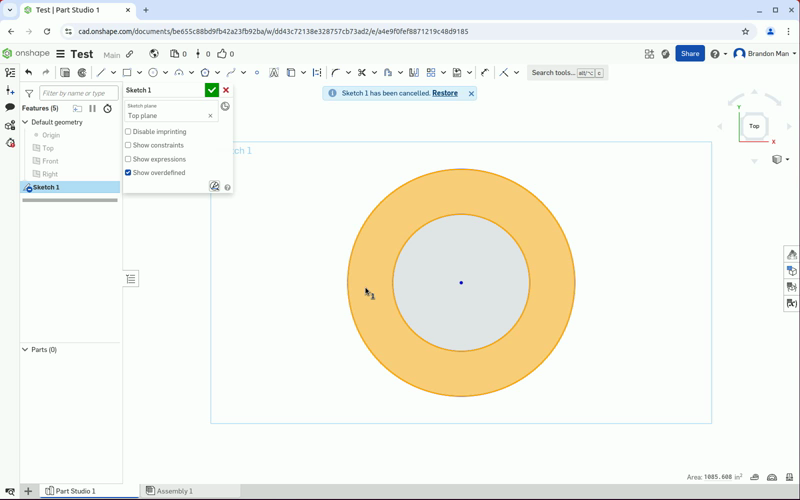
mouse_move(73, 352)
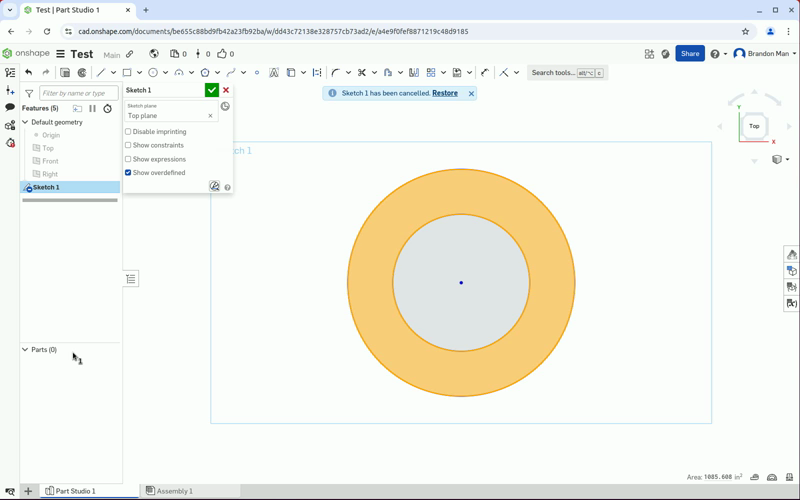
key(shift+y)
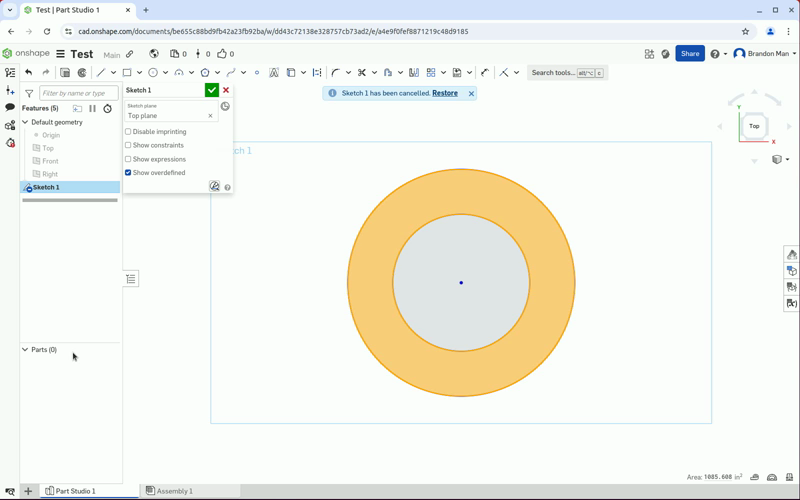
key(shift+e)
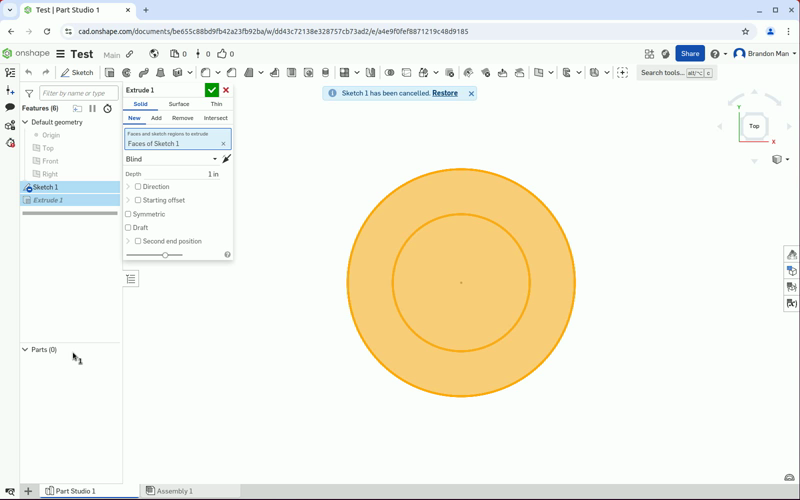
mouse_move(143, 106)
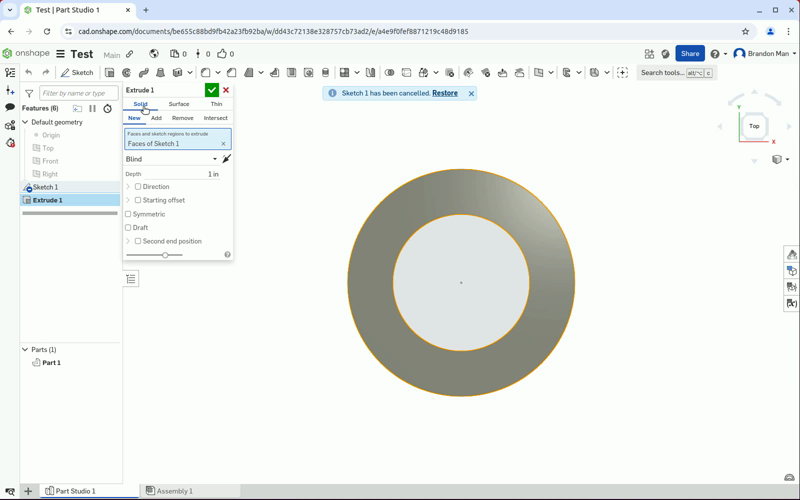
click(143, 106)
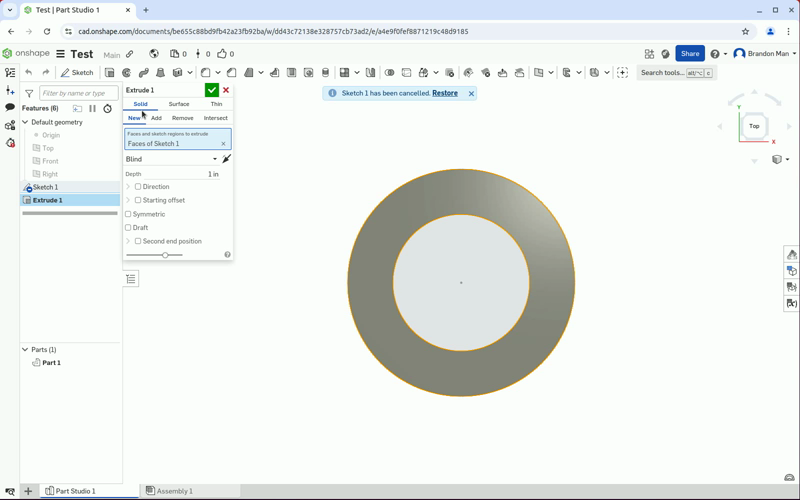
mouse_move(137, 120)
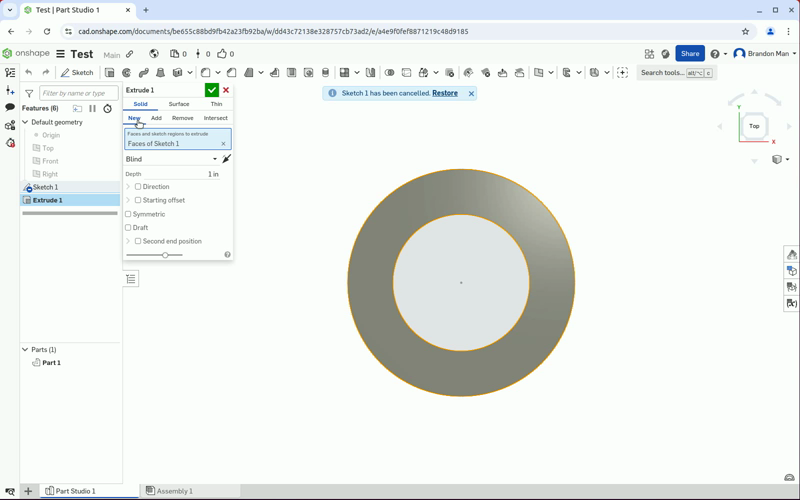
click(137, 120)
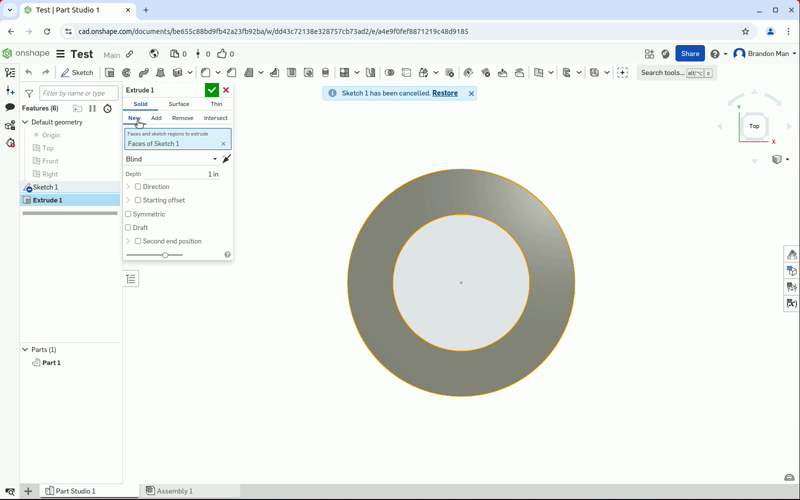
key(tab, 4)
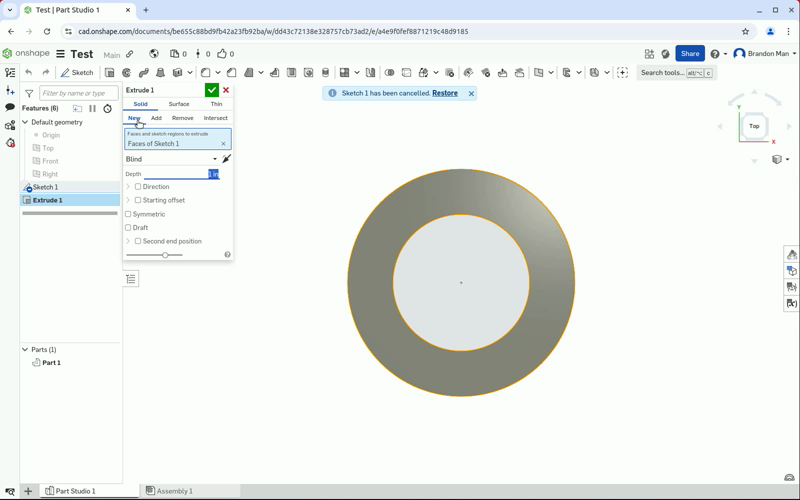
text(1.685)
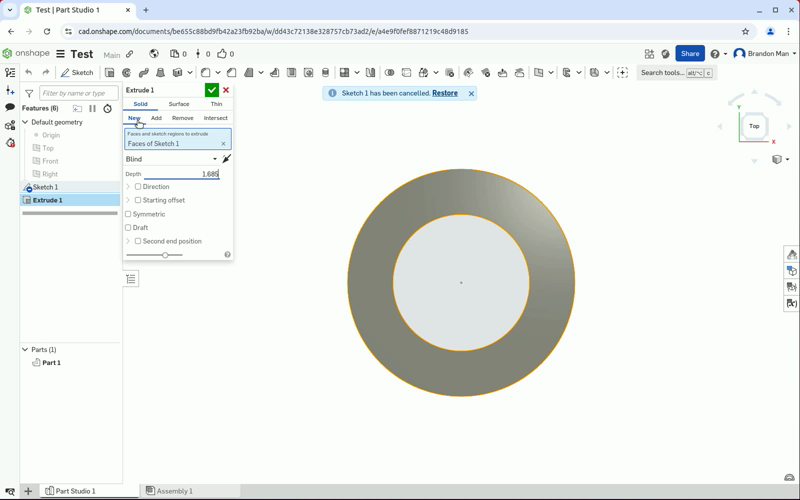
key(enter)
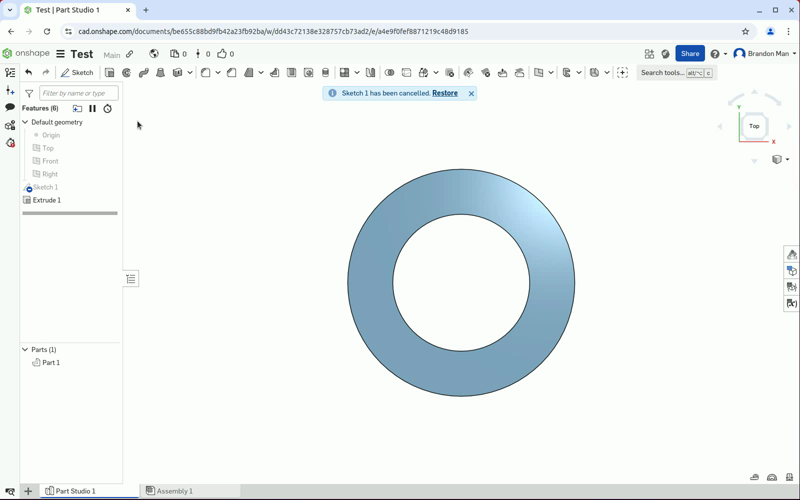
key(shift+h)
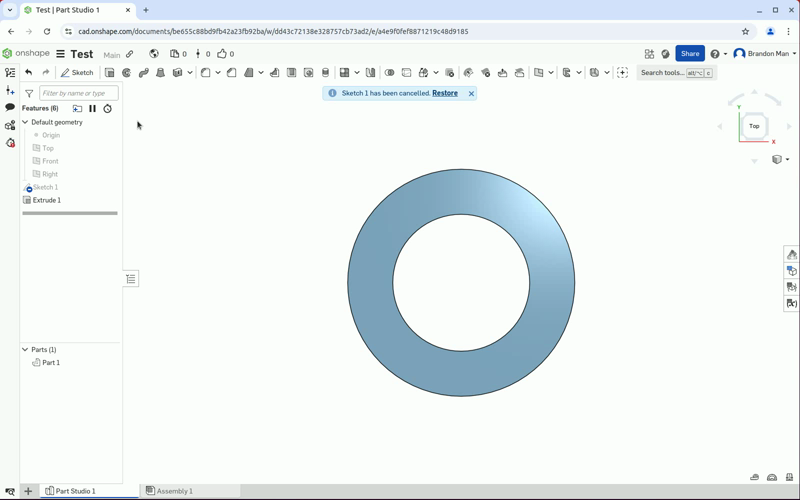
key(shift+h)
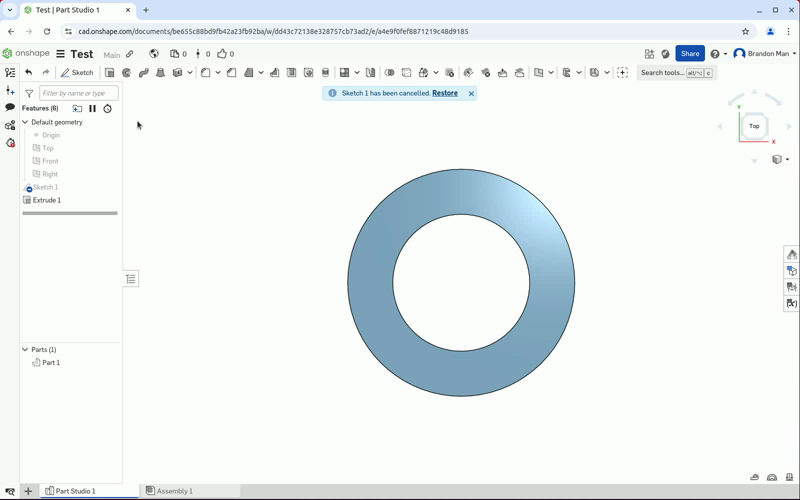
mouse_move(73, 189)
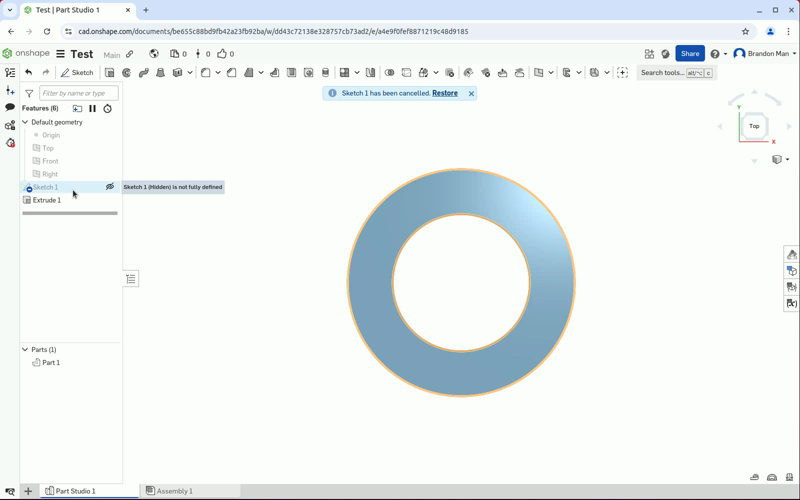
click(73, 189)
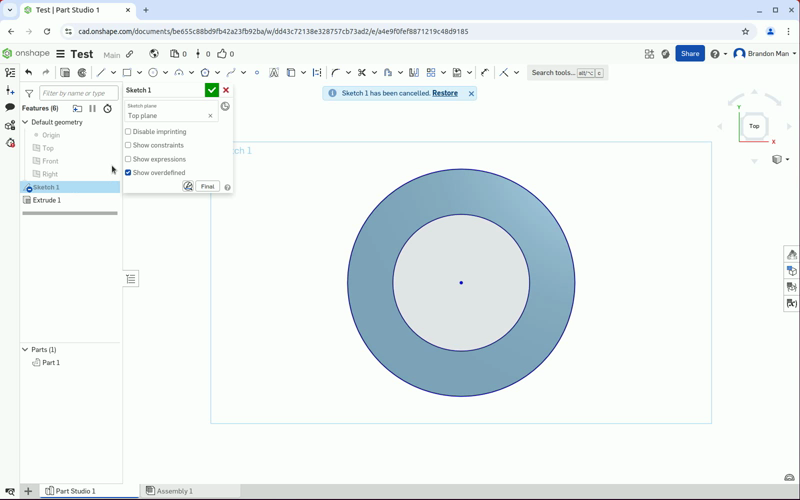
mouse_move(229, 92)
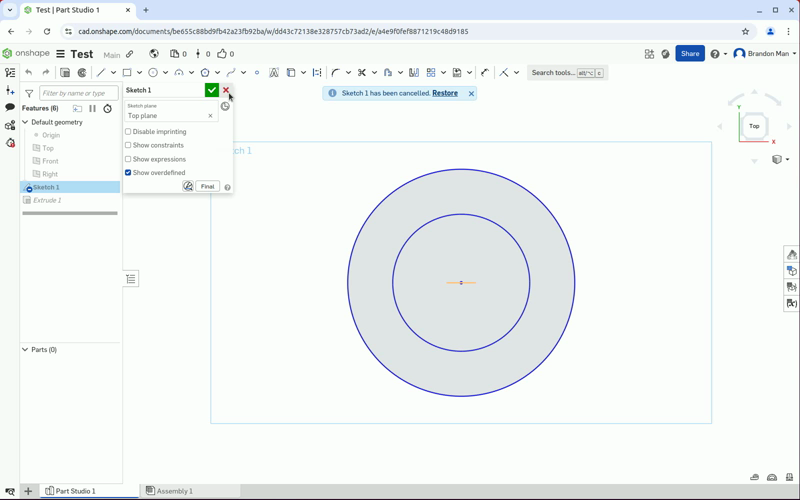
click(229, 92)
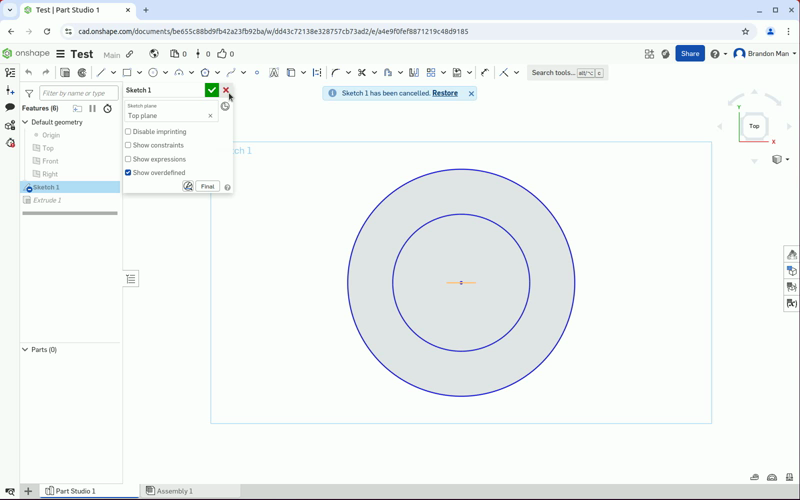
key(shift+s)
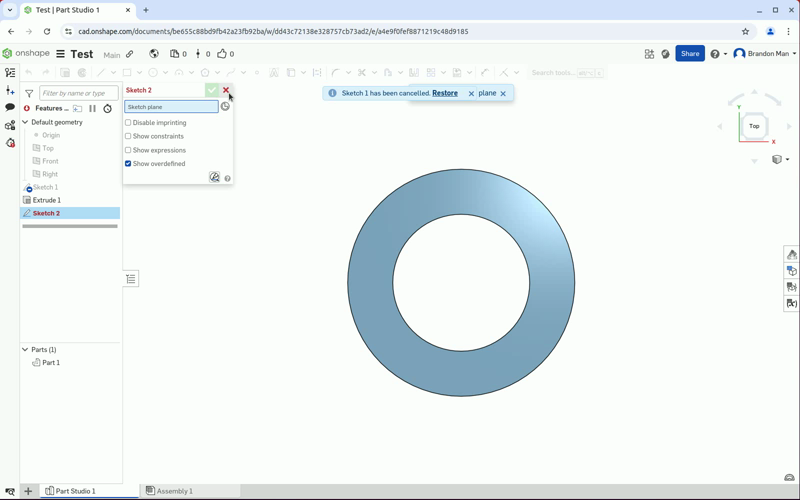
mouse_move(73, 150)
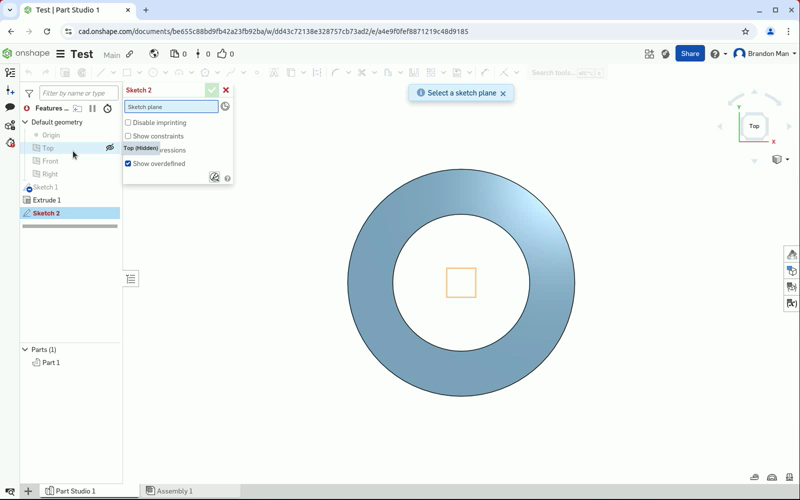
click(73, 150)
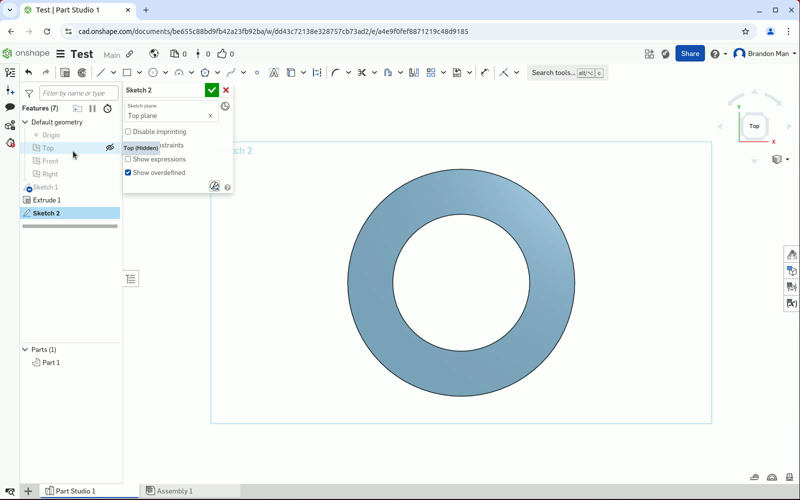
mouse_move(73, 352)
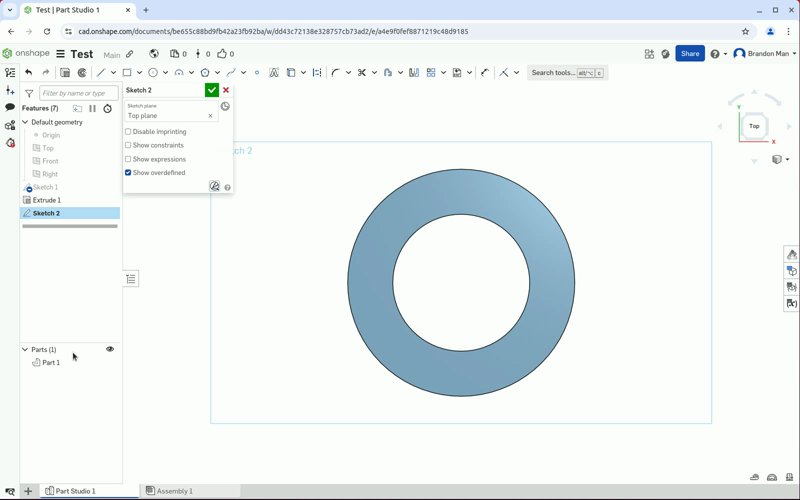
key(y)
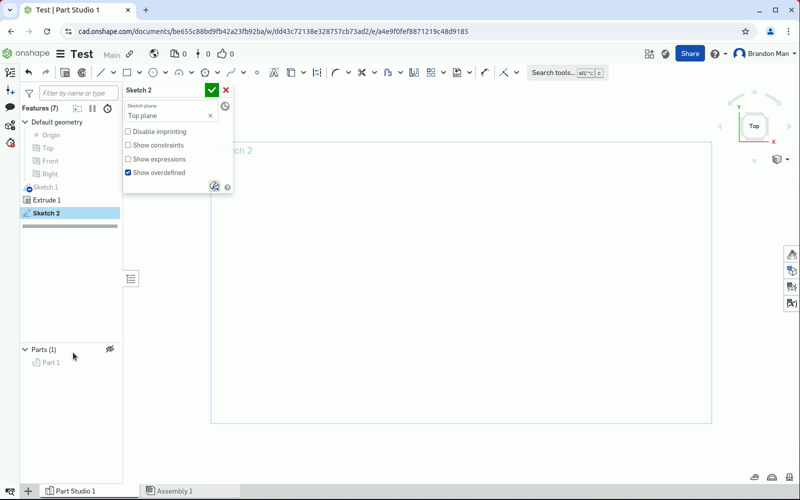
key(c)
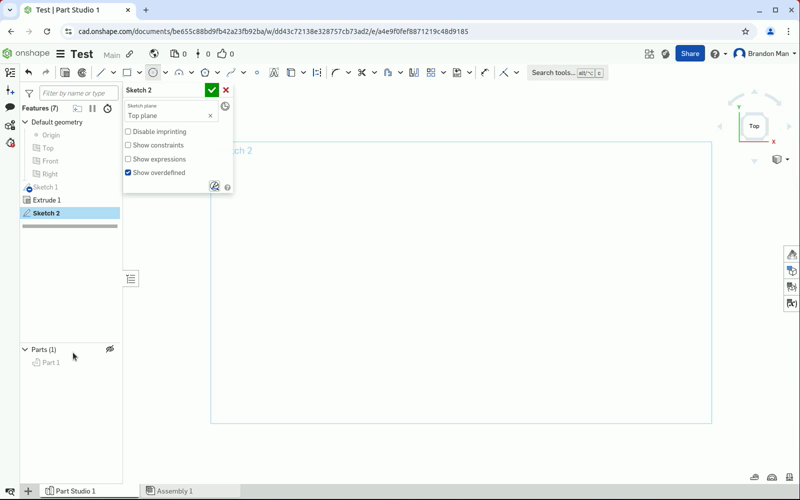
key_down(shift)
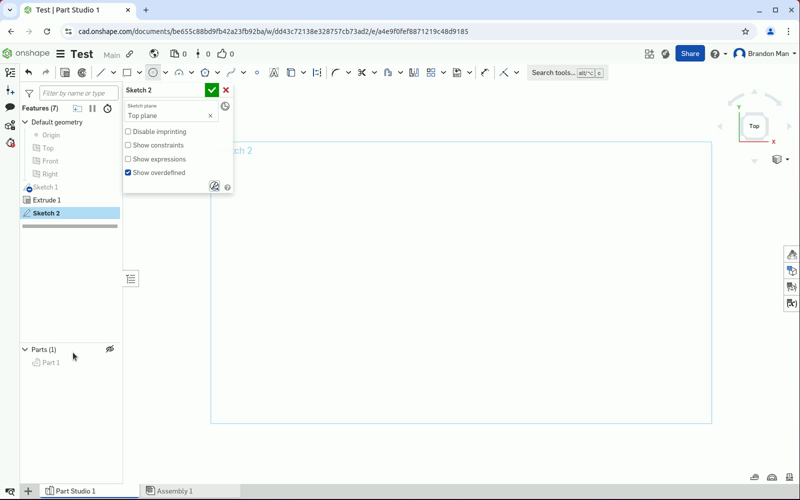
mouse_move(461, 282)
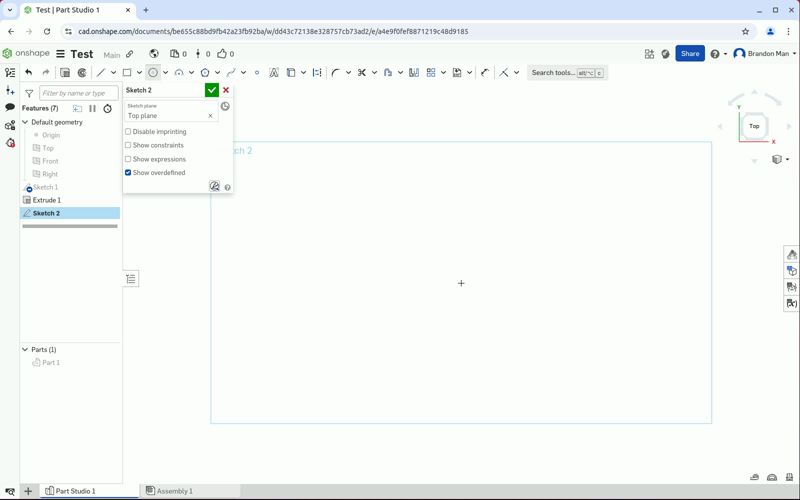
click(461, 282)
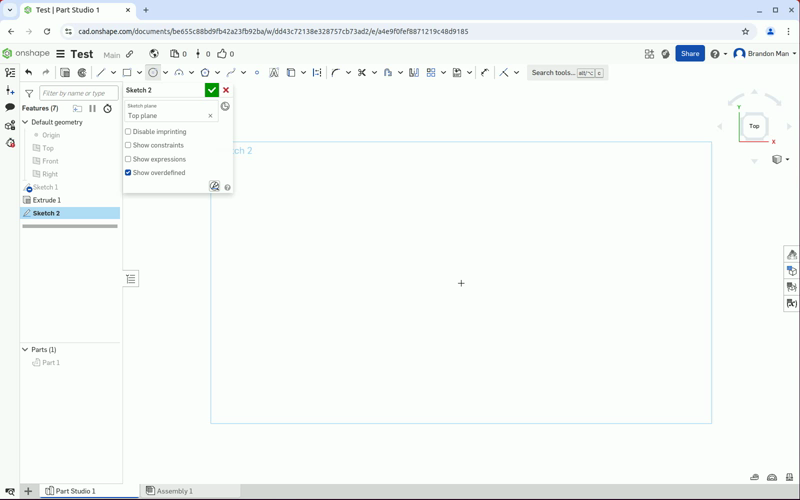
key_up(shift)
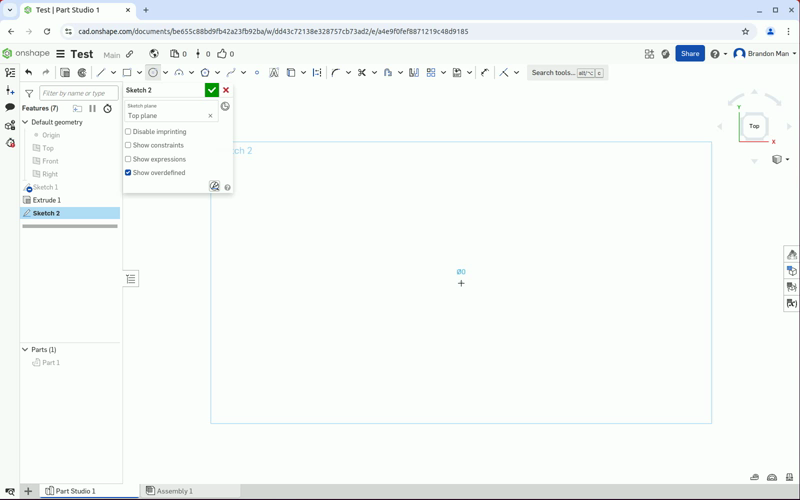
mouse_move(522, 282)
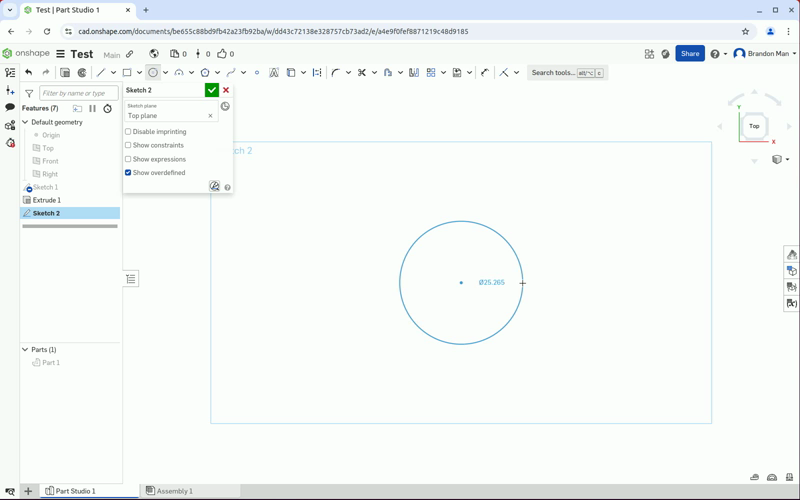
click(522, 282)
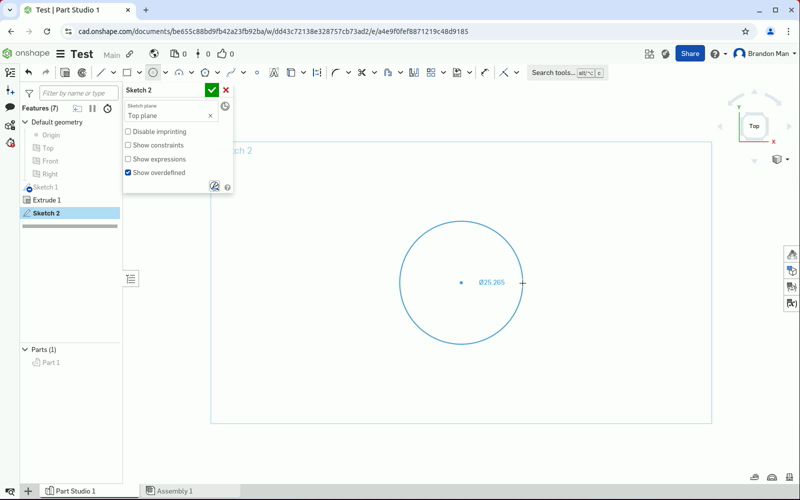
key(esc)
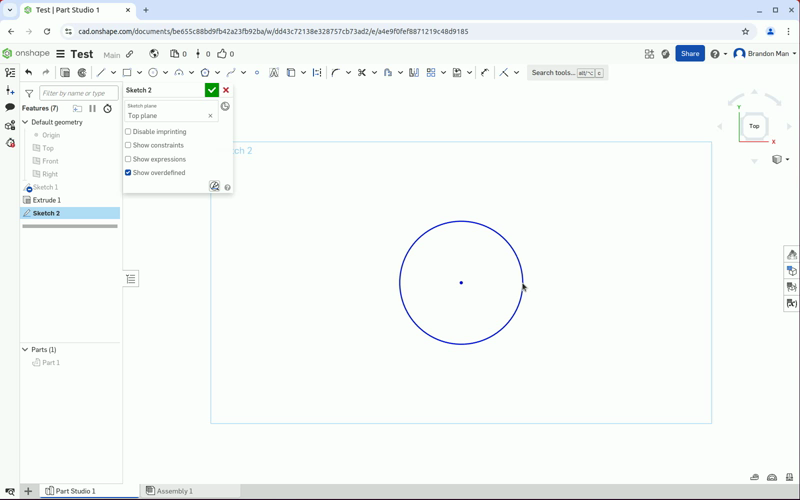
key(c)
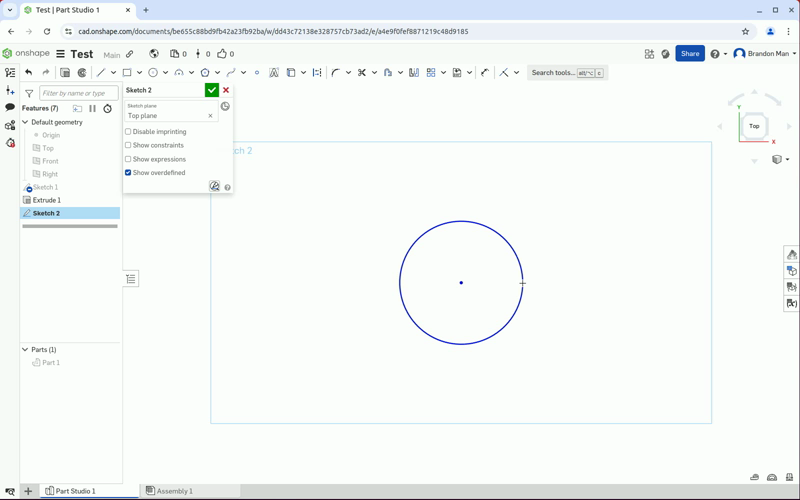
key_down(shift)
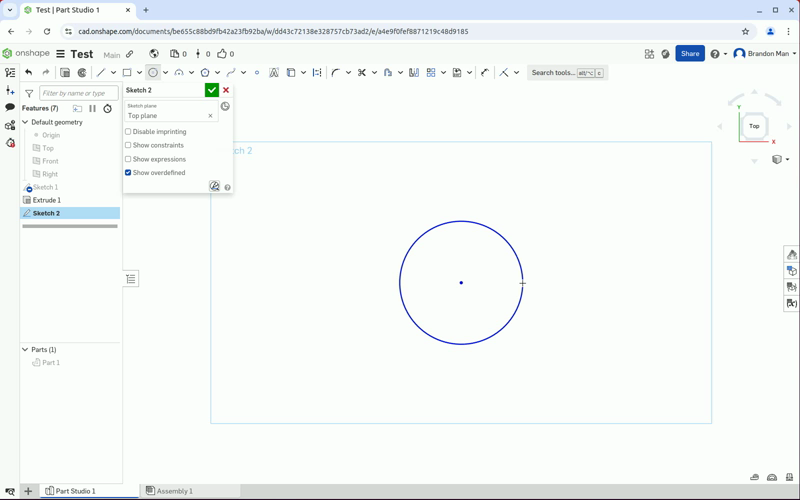
mouse_move(461, 282)
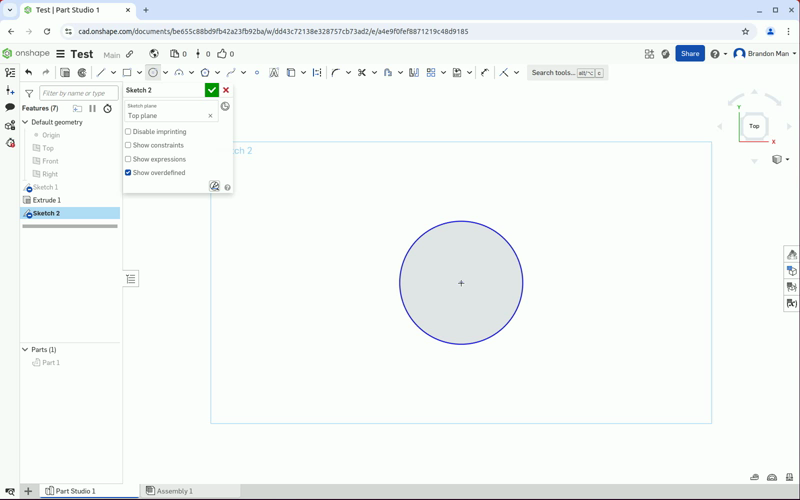
click(461, 282)
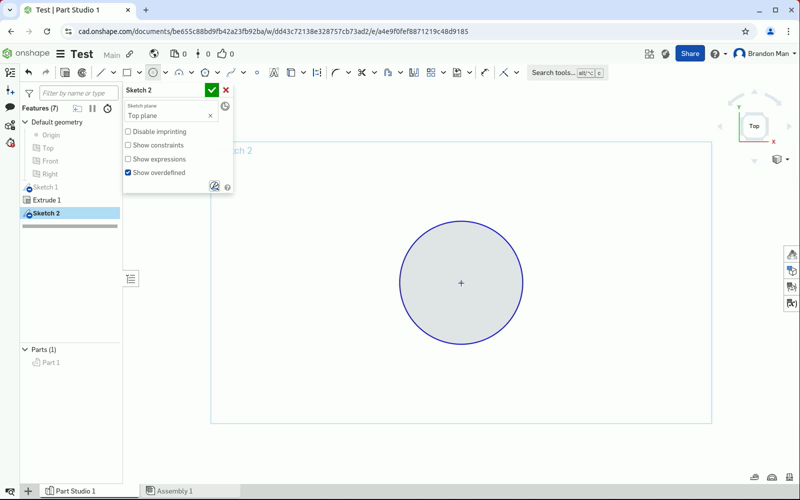
key_up(shift)
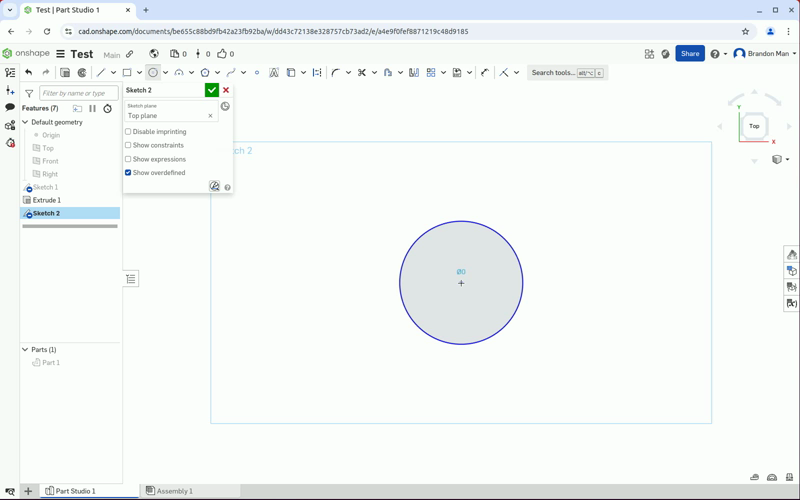
mouse_move(467, 282)
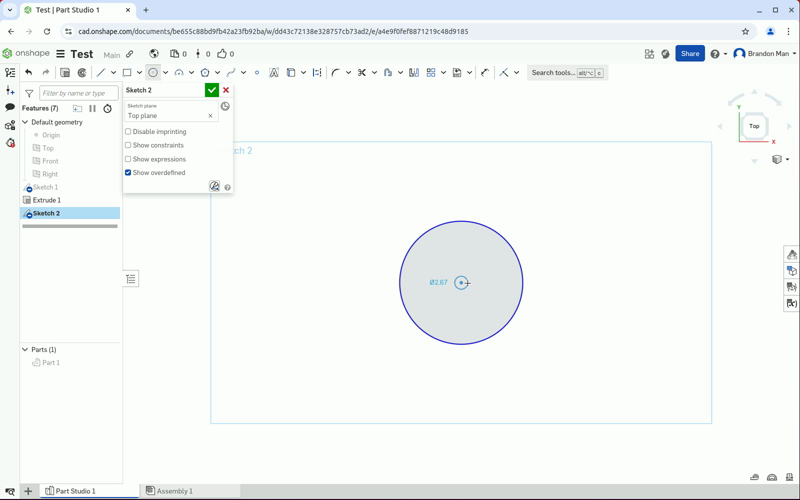
click(467, 282)
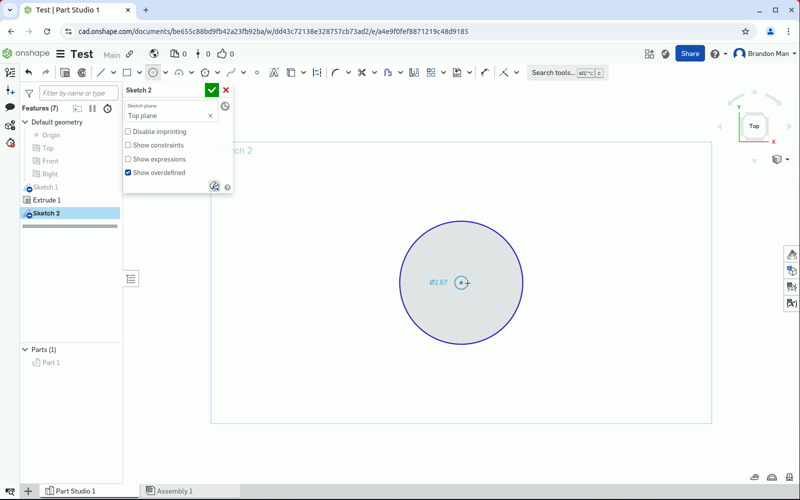
key(esc)
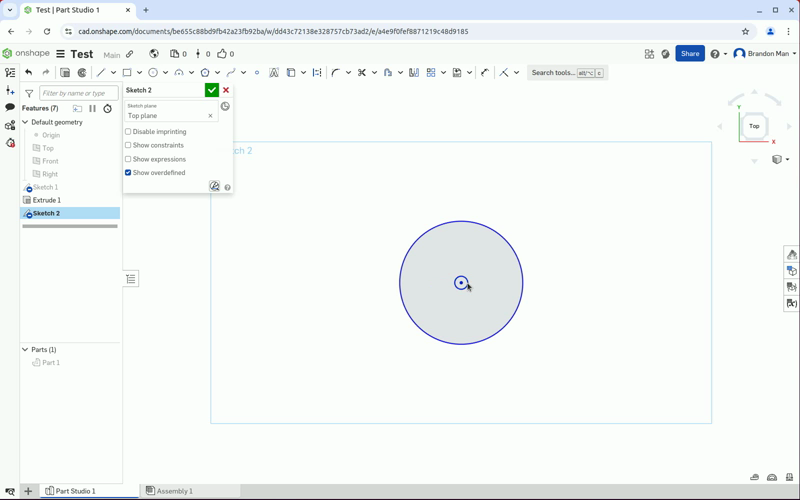
mouse_move(461, 301)
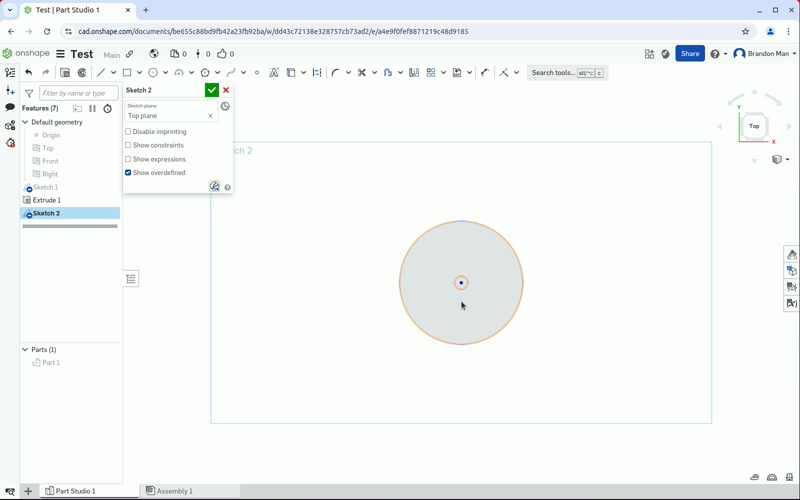
click(461, 301)
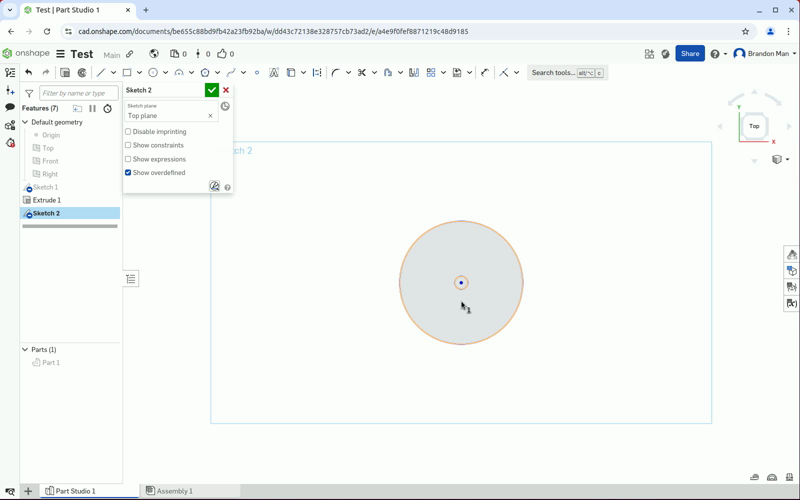
mouse_move(73, 352)
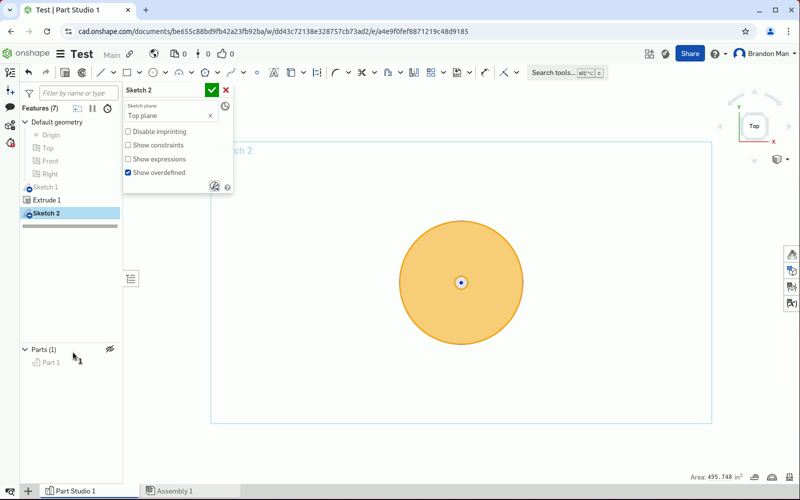
key(shift+y)
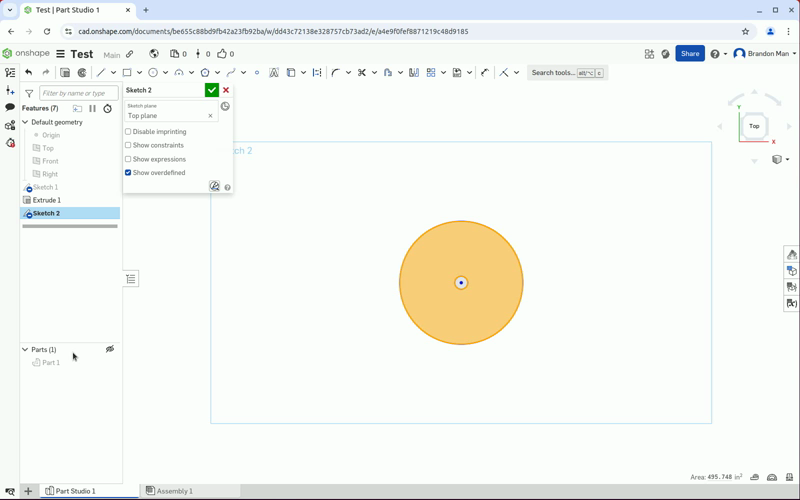
key(shift+e)
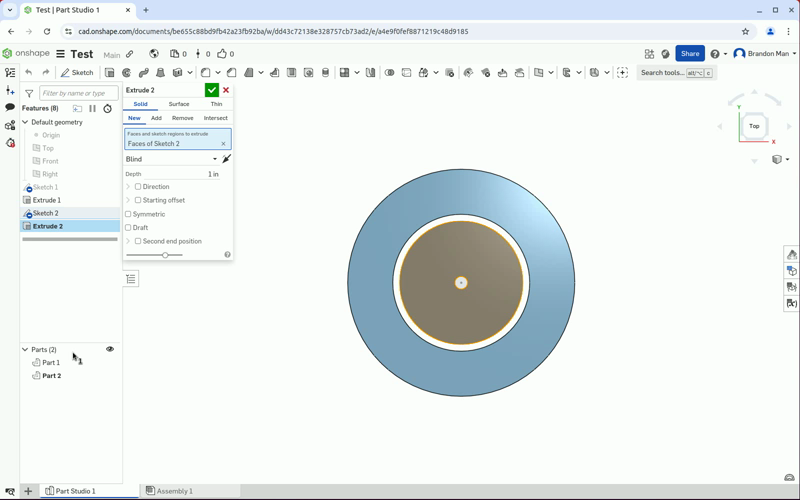
mouse_move(143, 106)
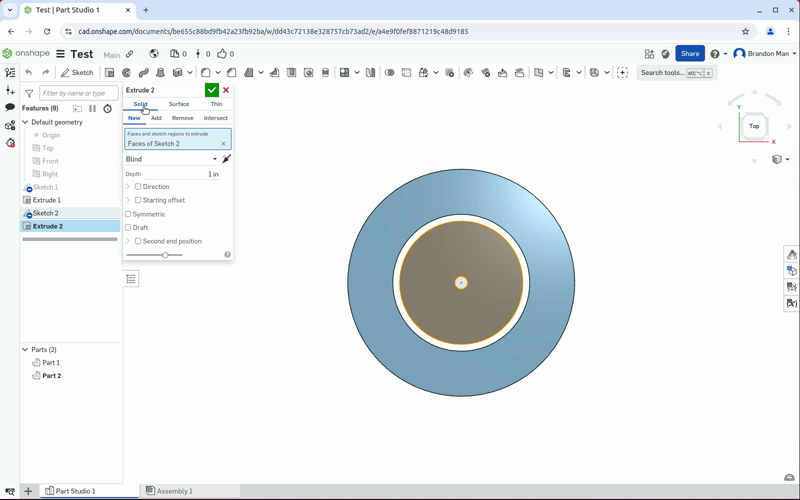
click(143, 106)
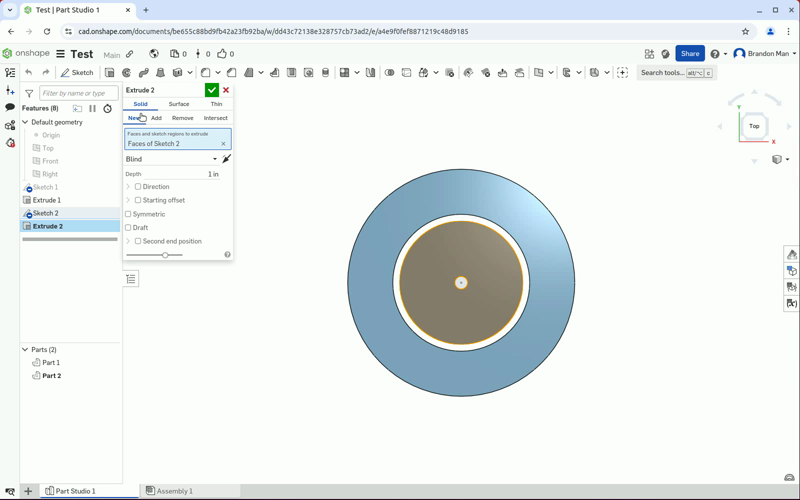
mouse_move(137, 120)
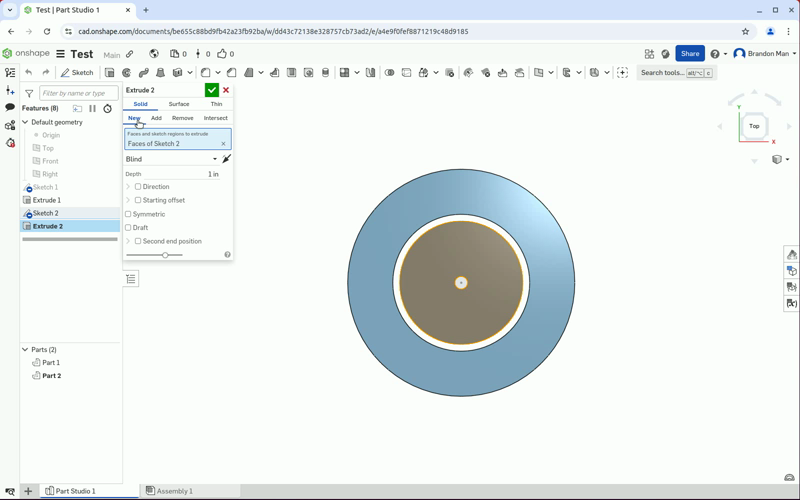
click(137, 120)
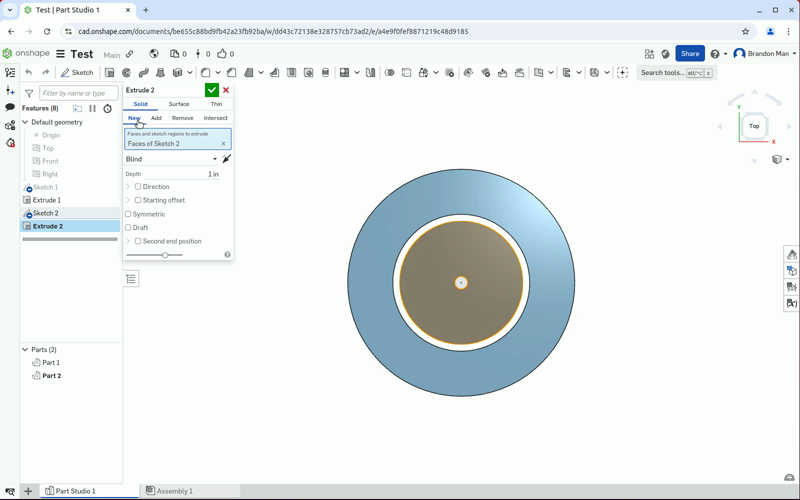
key(tab, 4)
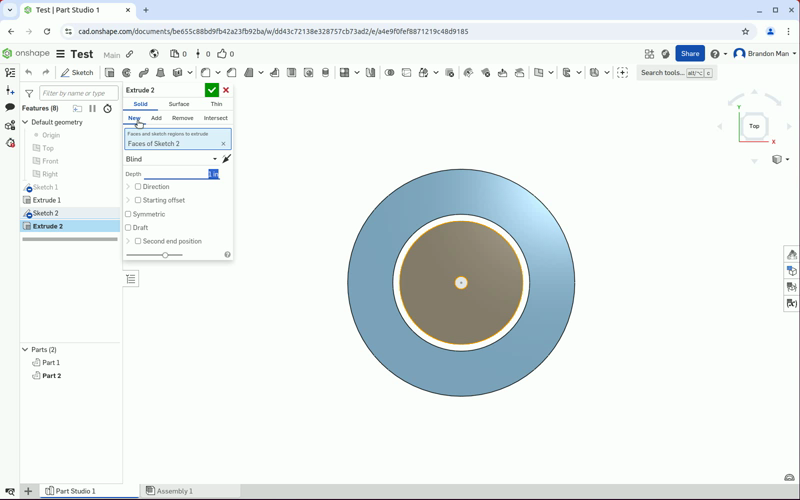
text(1.685)
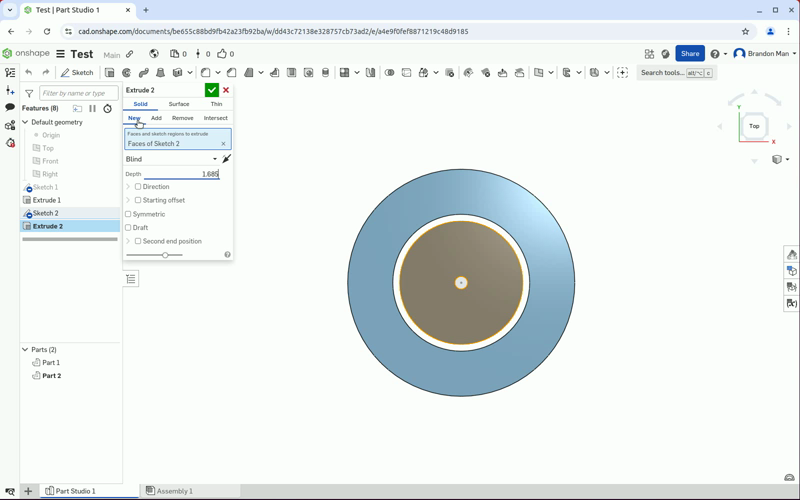
key(enter)
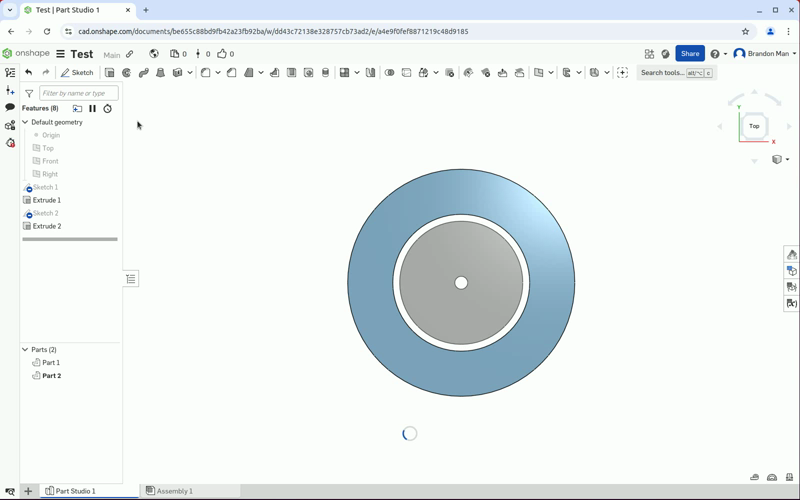
key(shift+h)
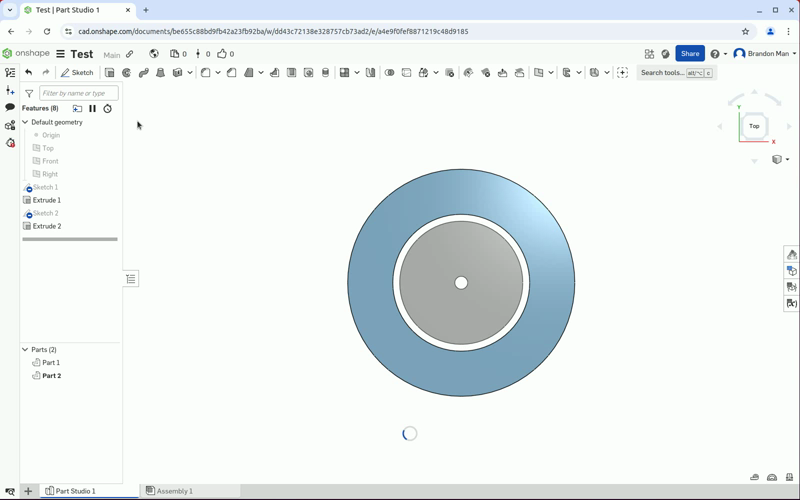
key(shift+h)
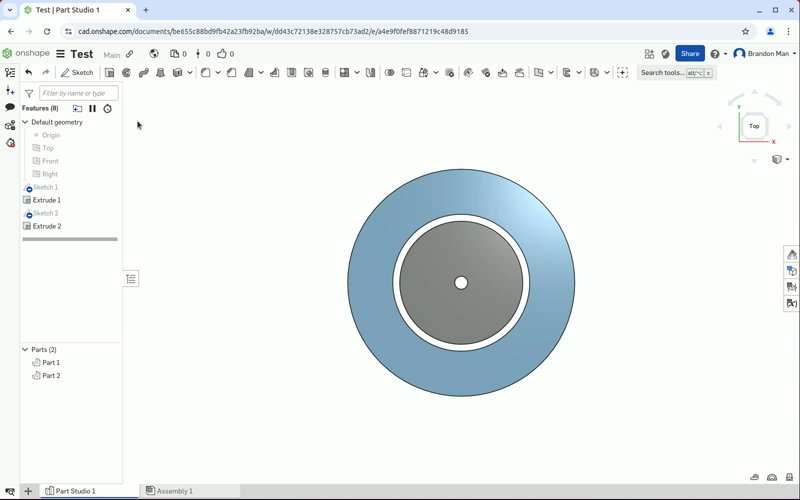
mouse_move(73, 189)
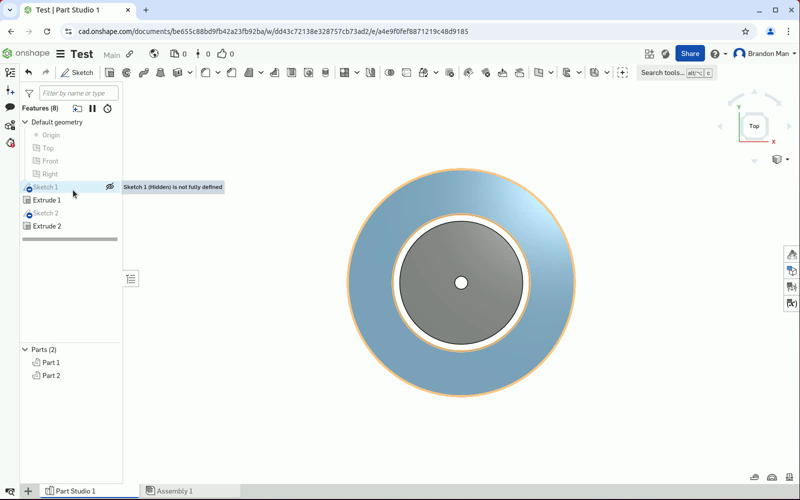
click(73, 189)
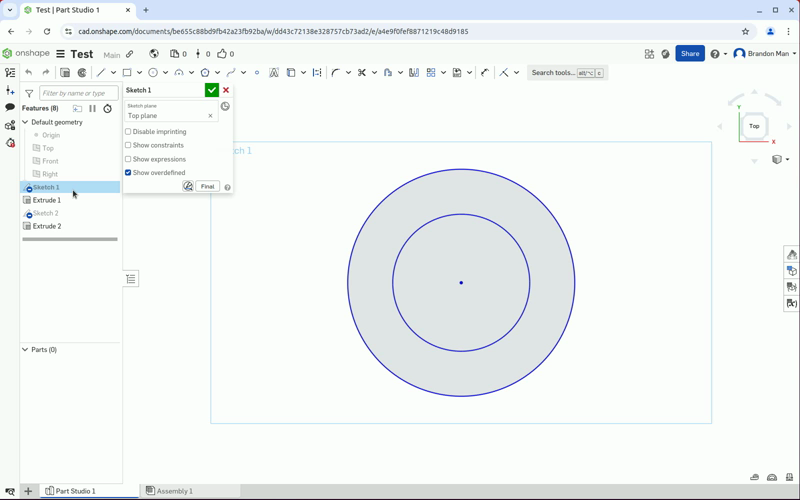
mouse_move(229, 92)
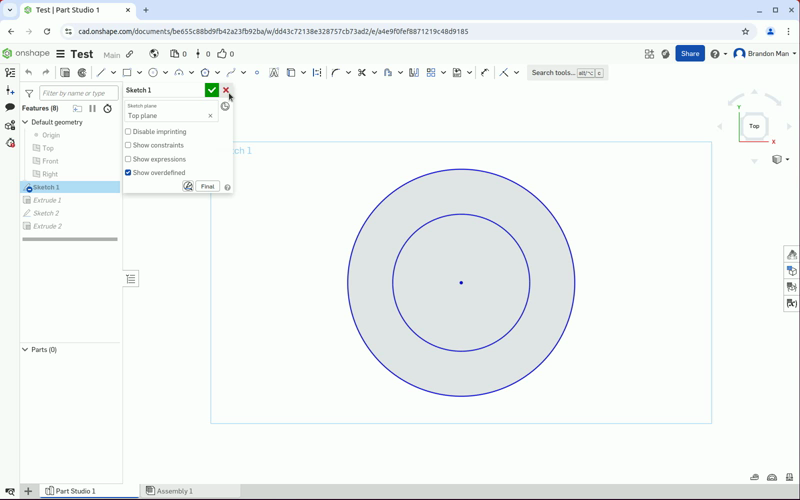
click(229, 92)
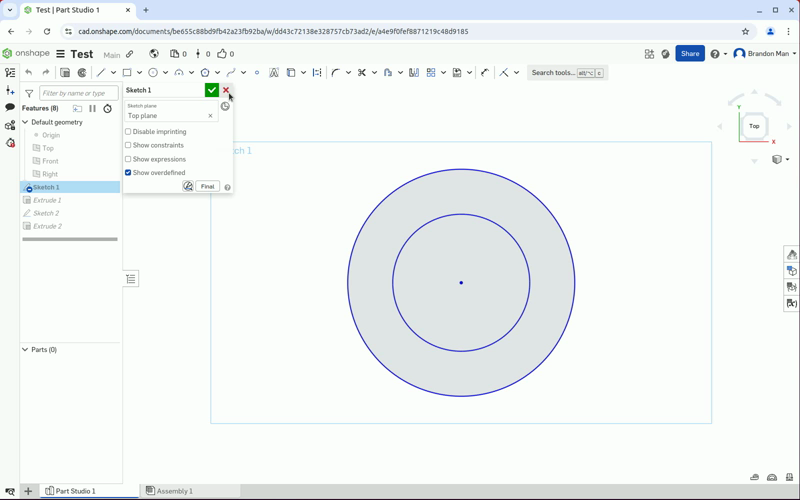
key(shift+s)
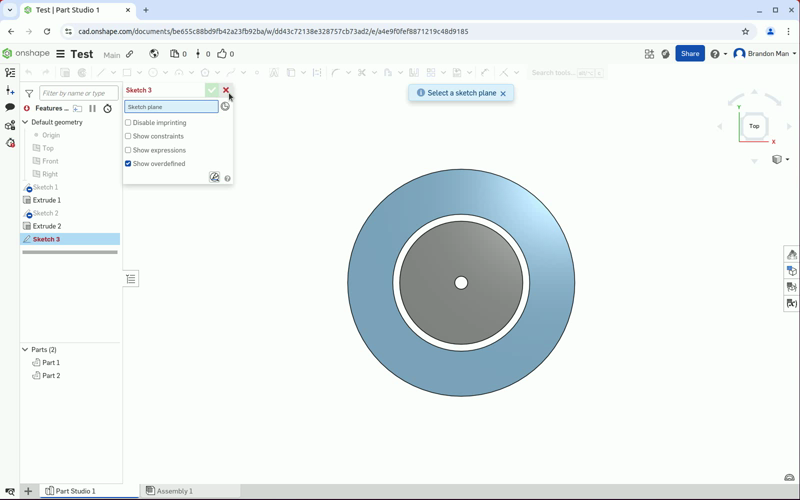
mouse_move(73, 150)
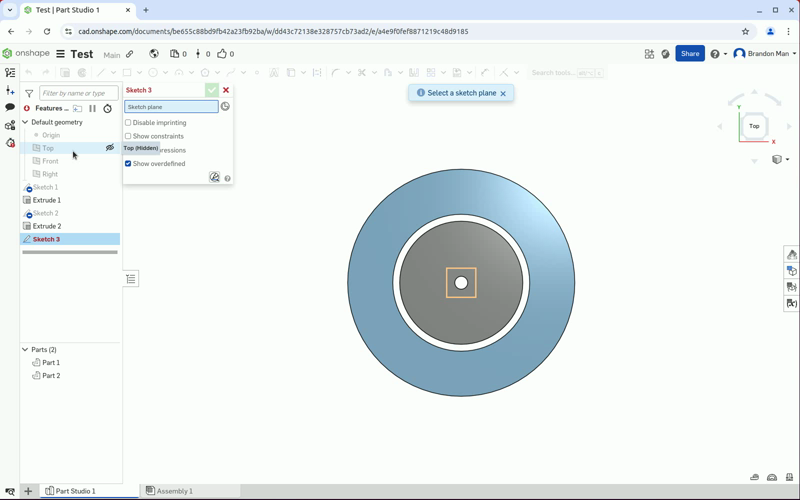
click(73, 150)
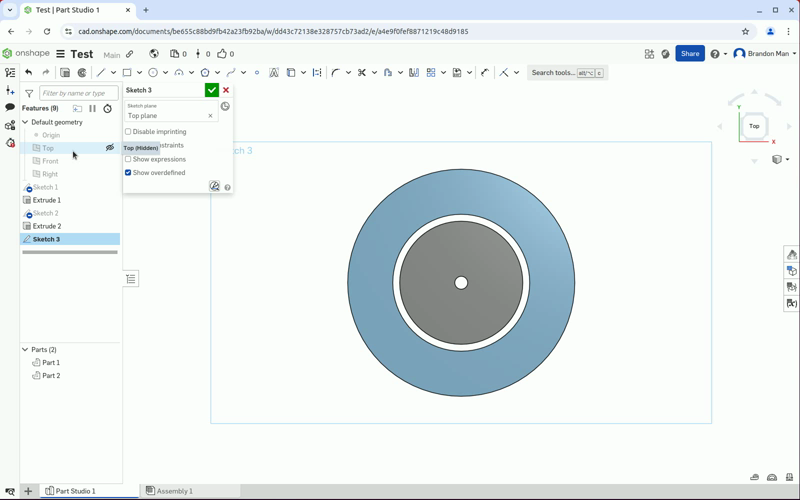
mouse_move(73, 352)
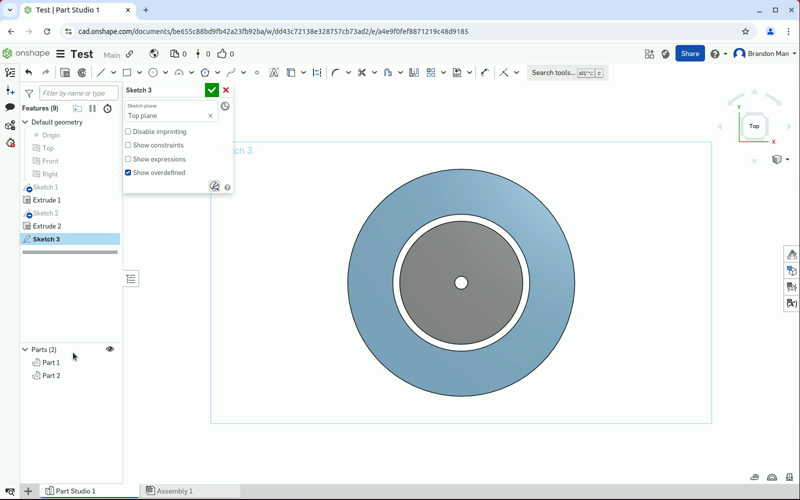
key(y)
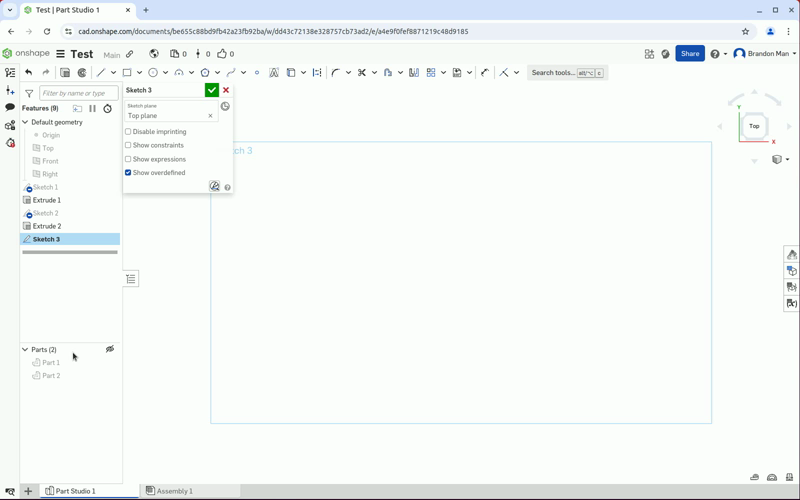
key(c)
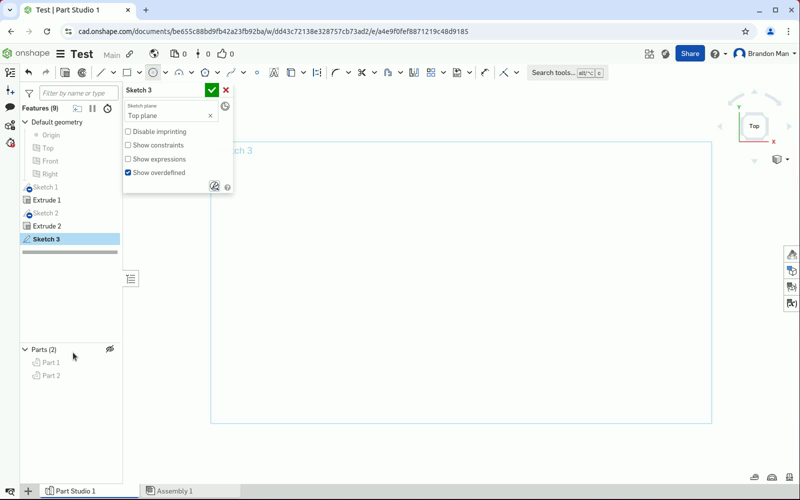
key_down(shift)
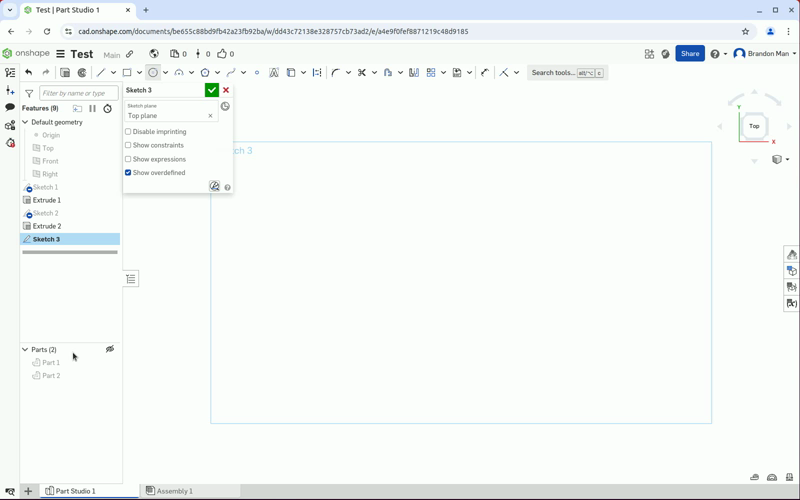
mouse_move(461, 282)
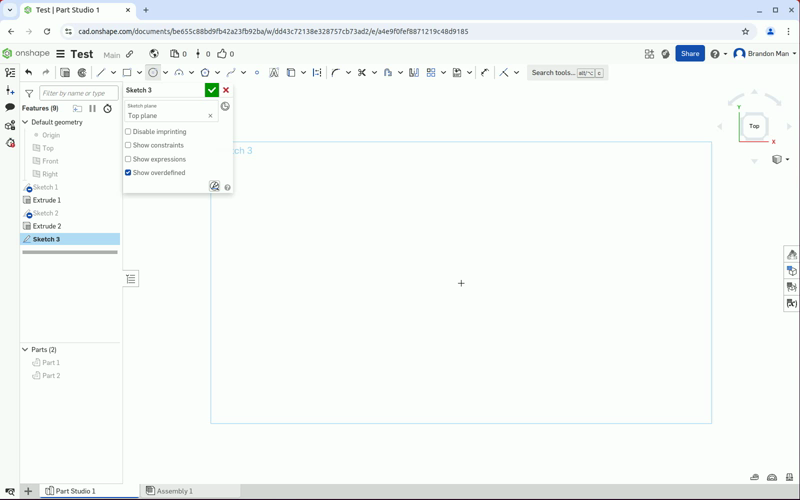
click(461, 282)
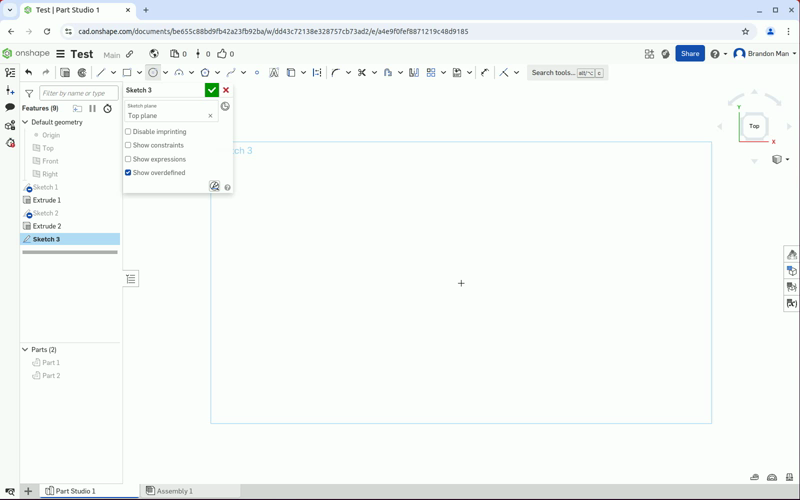
key_up(shift)
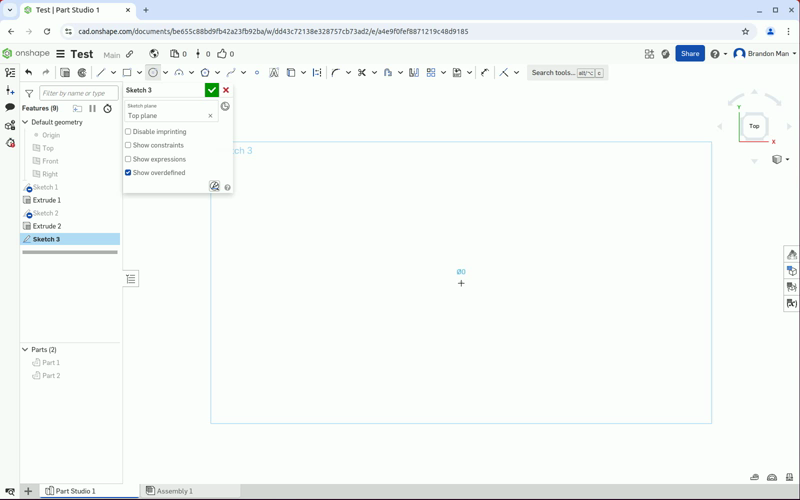
mouse_move(531, 282)
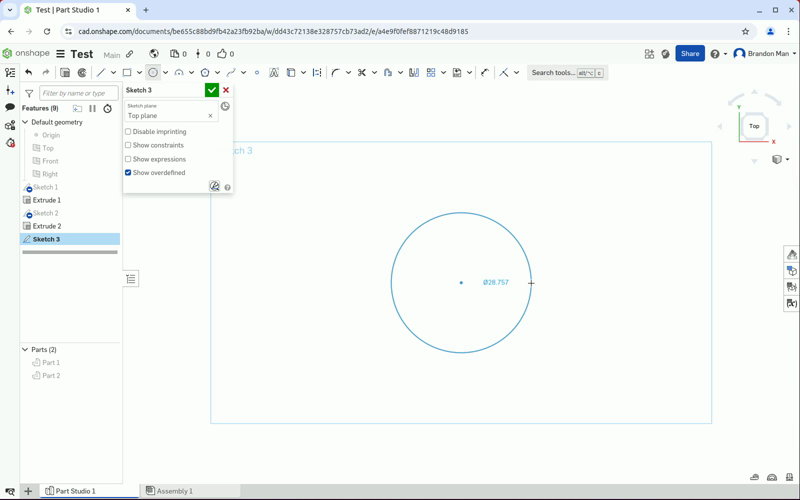
click(531, 282)
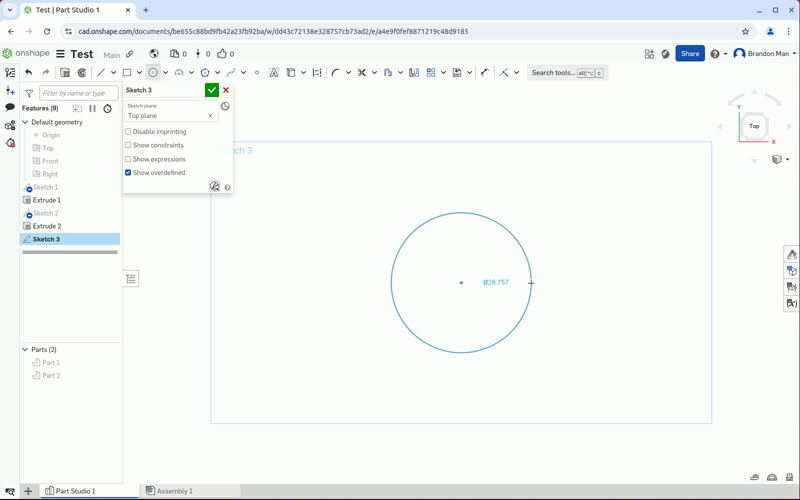
key(esc)
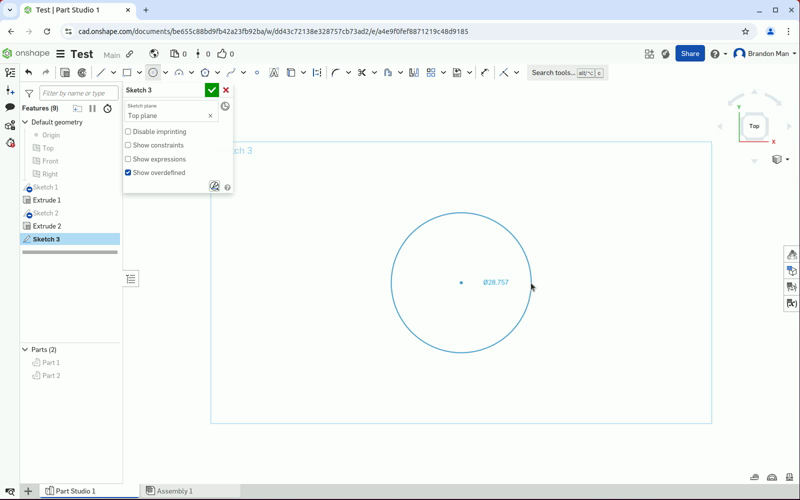
key(c)
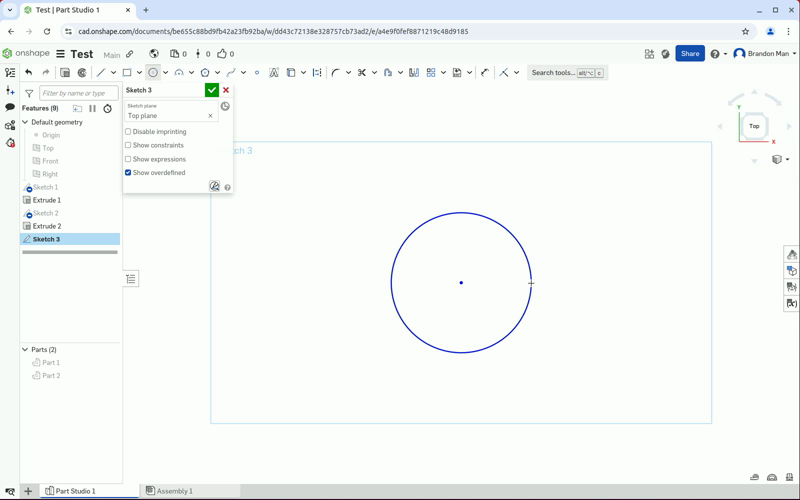
key_down(shift)
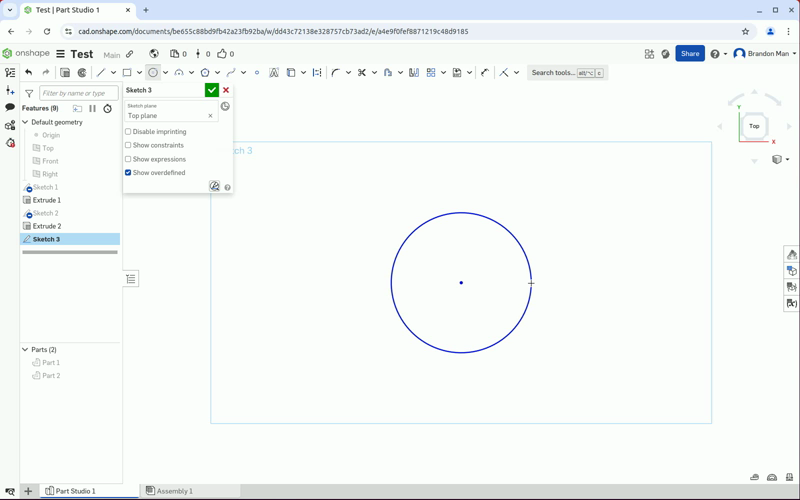
mouse_move(461, 282)
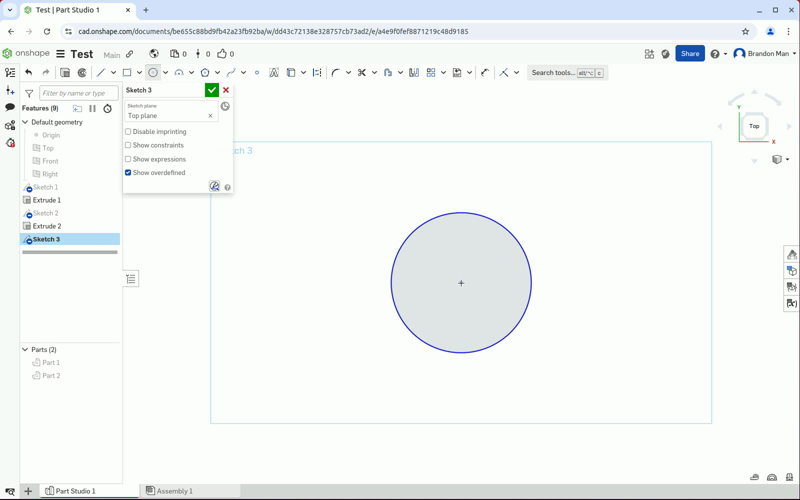
click(461, 282)
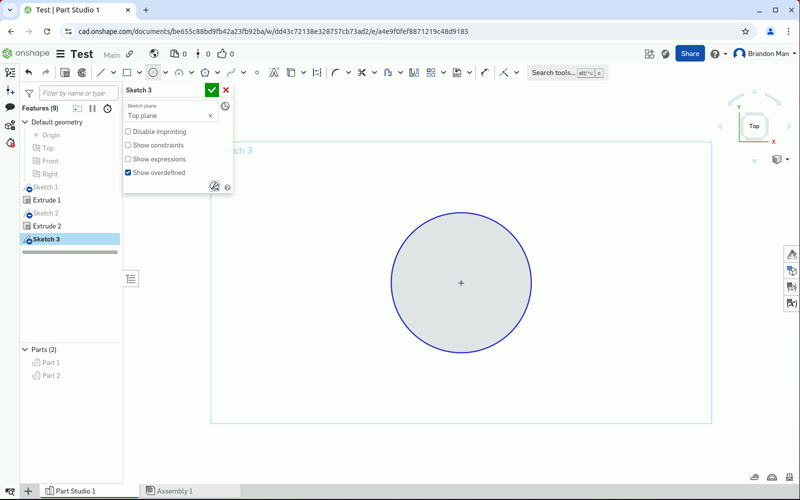
key_up(shift)
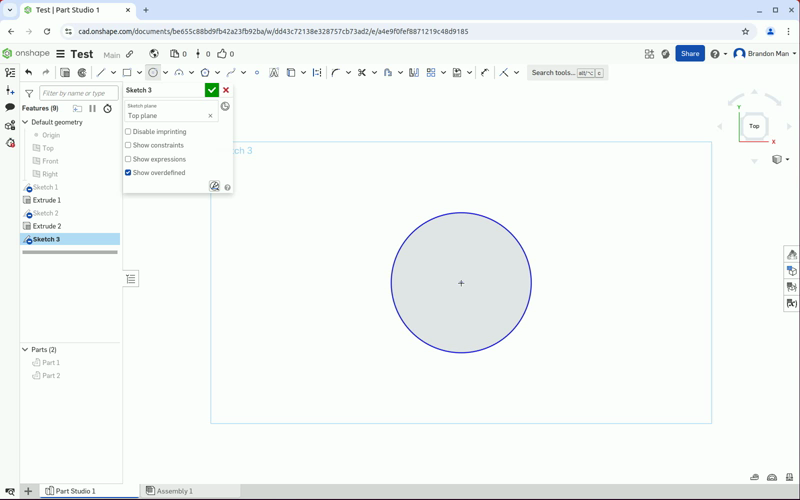
mouse_move(523, 282)
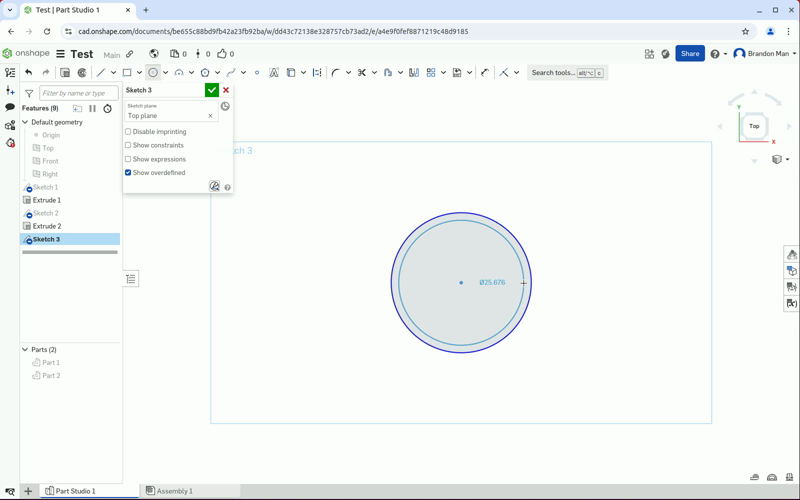
click(523, 282)
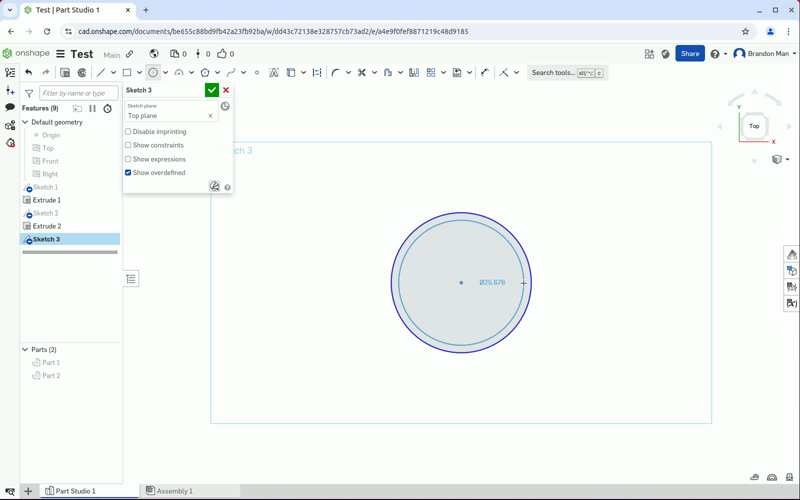
key(esc)
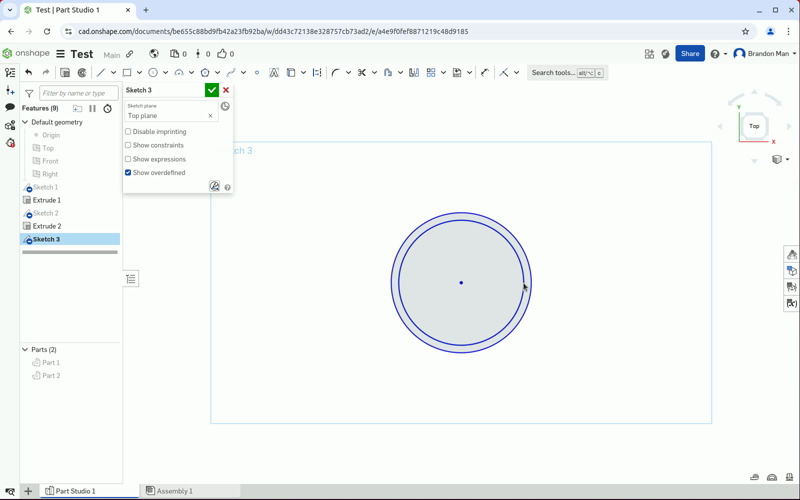
mouse_move(396, 282)
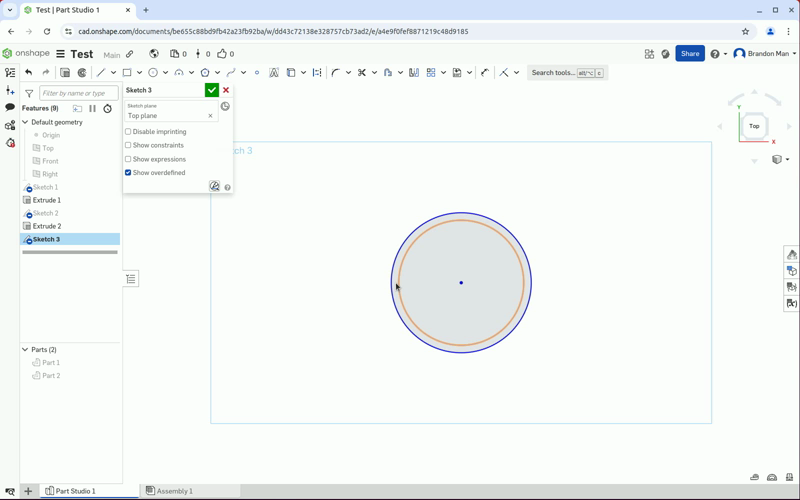
click(396, 282)
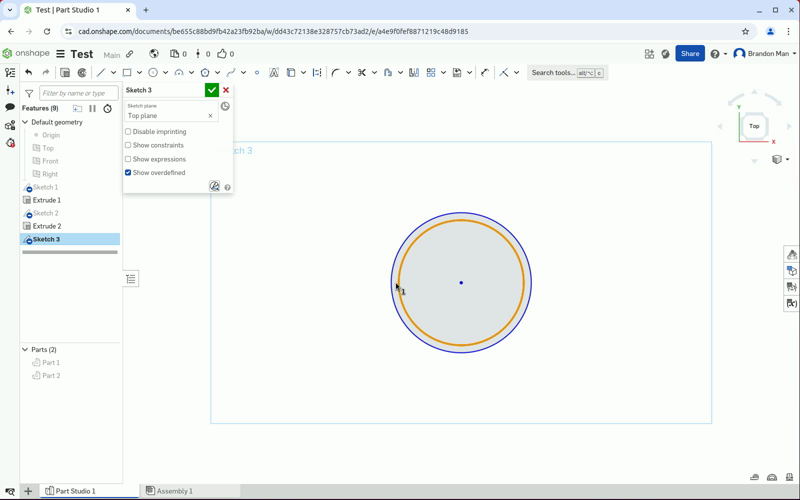
mouse_move(73, 352)
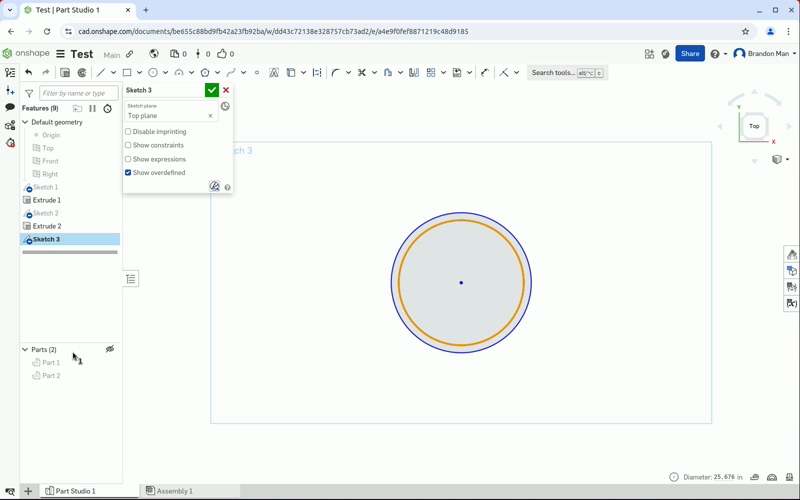
key(shift+y)
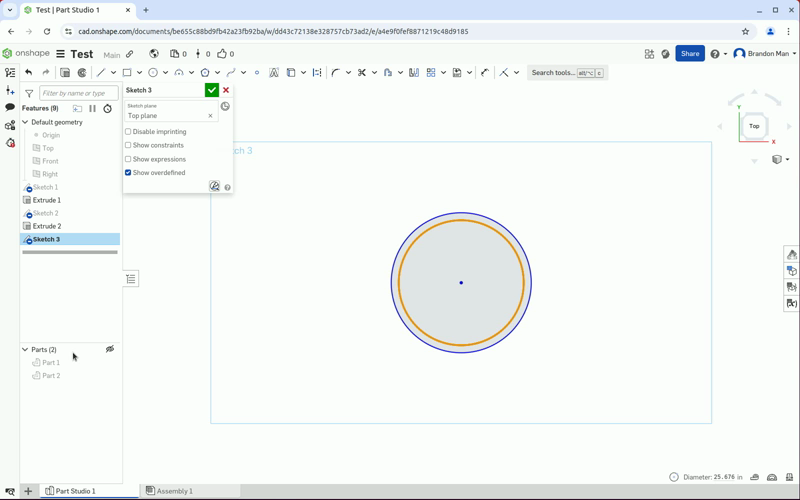
key(shift+e)
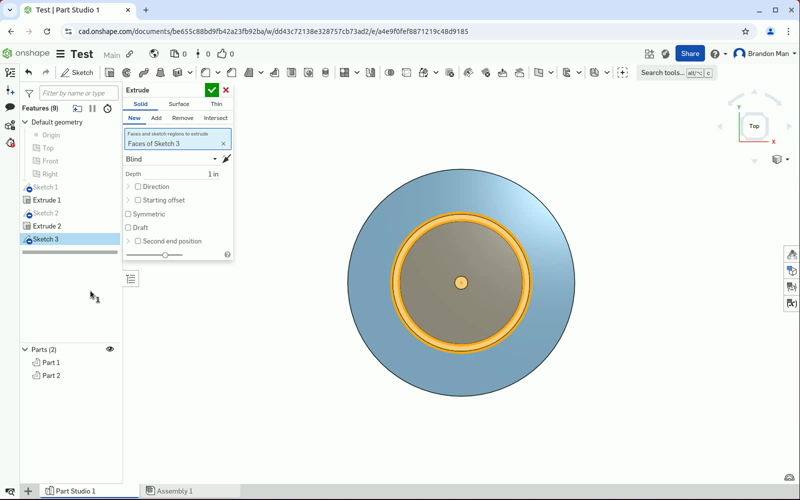
mouse_move(143, 106)
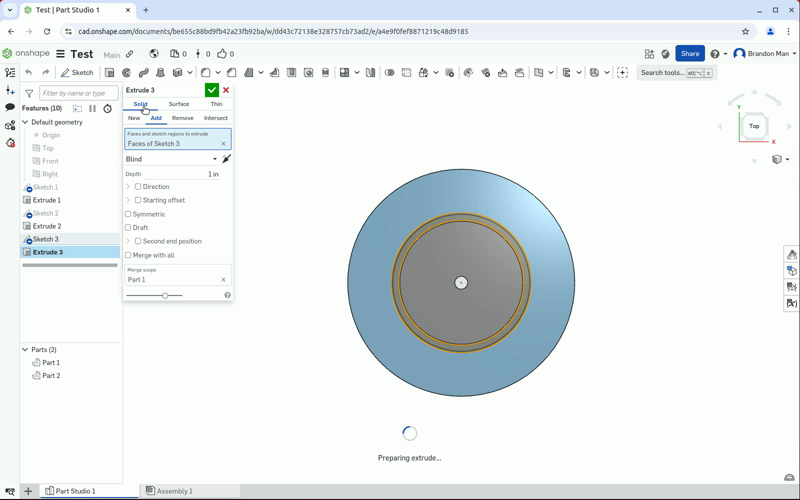
click(143, 106)
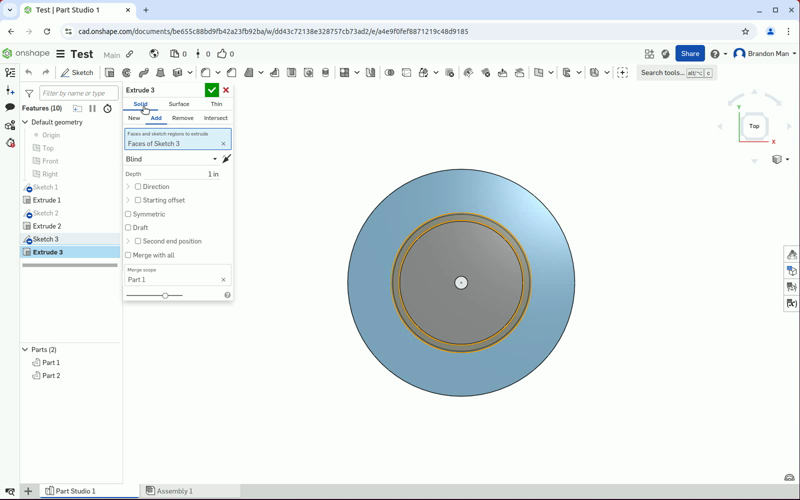
mouse_move(137, 120)
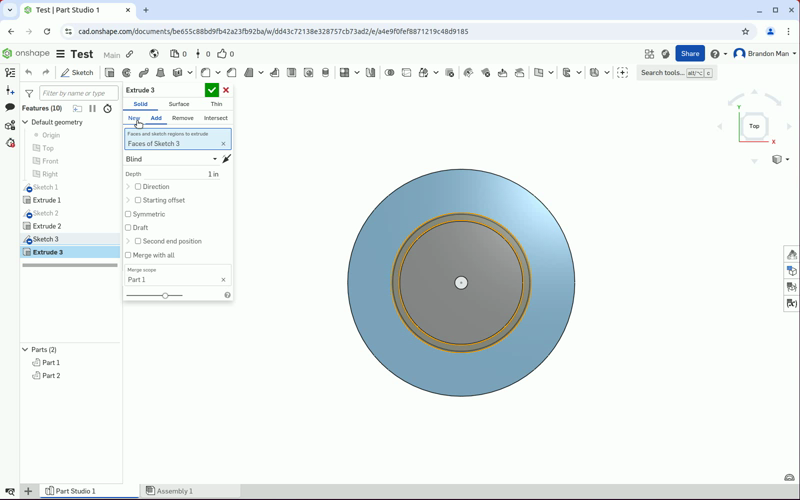
click(137, 120)
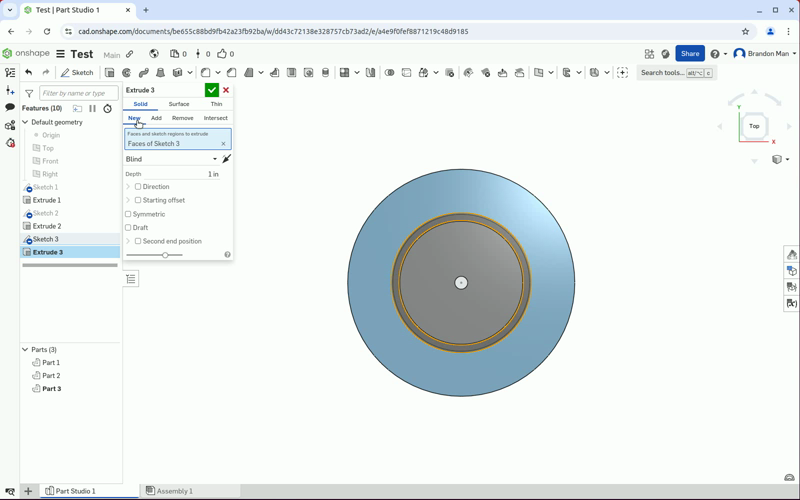
key(tab, 4)
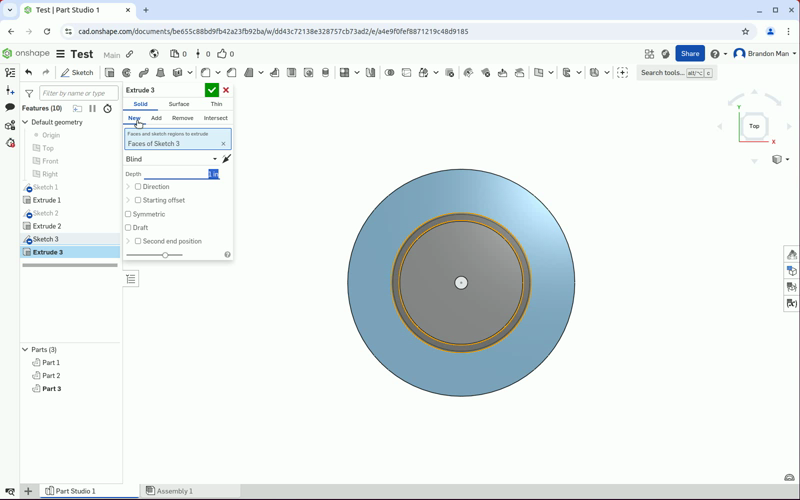
text(1.685)
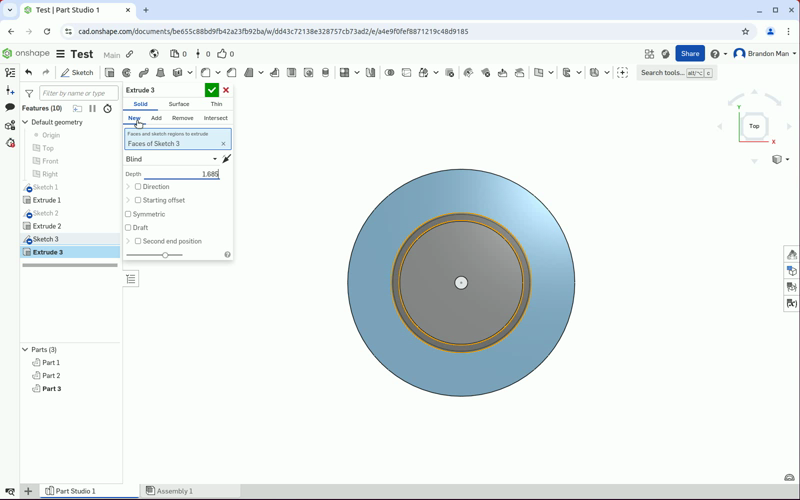
key(enter)
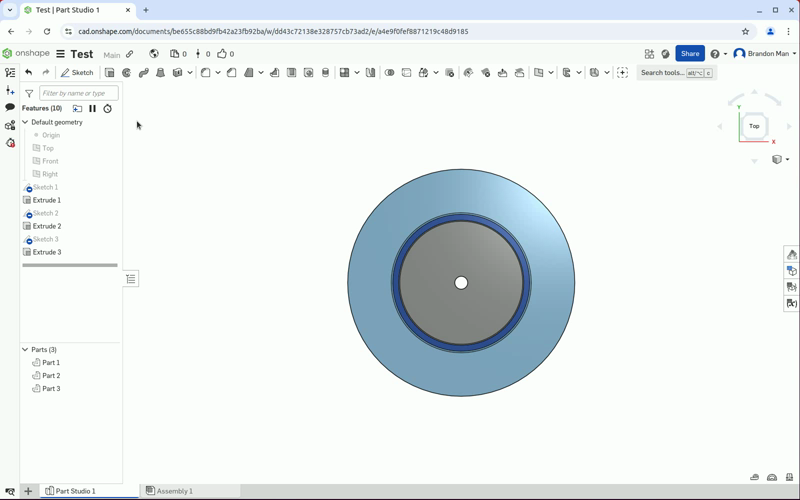
key(shift+h)
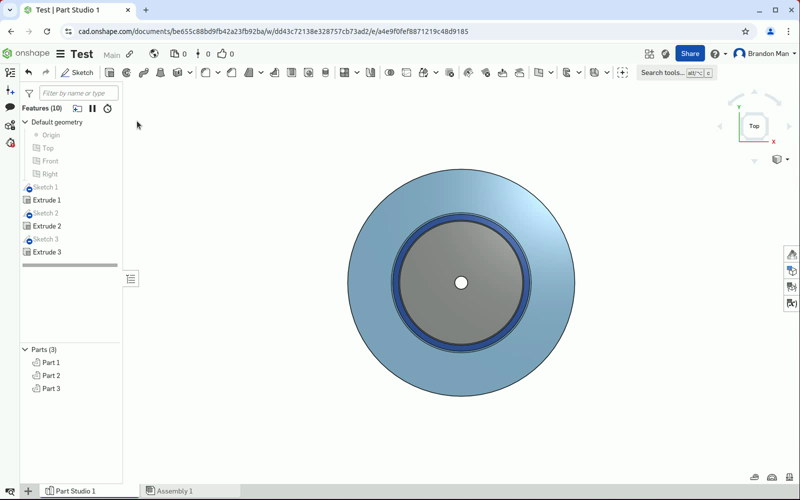
key(shift+h)
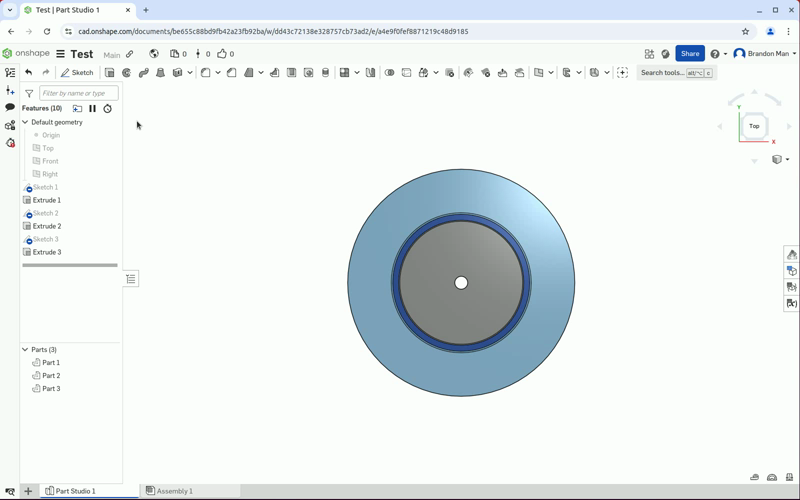
mouse_move(73, 189)
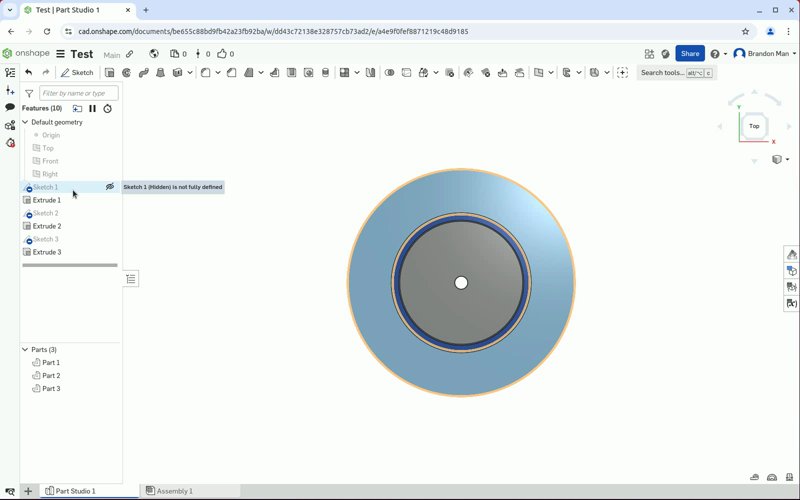
click(73, 189)
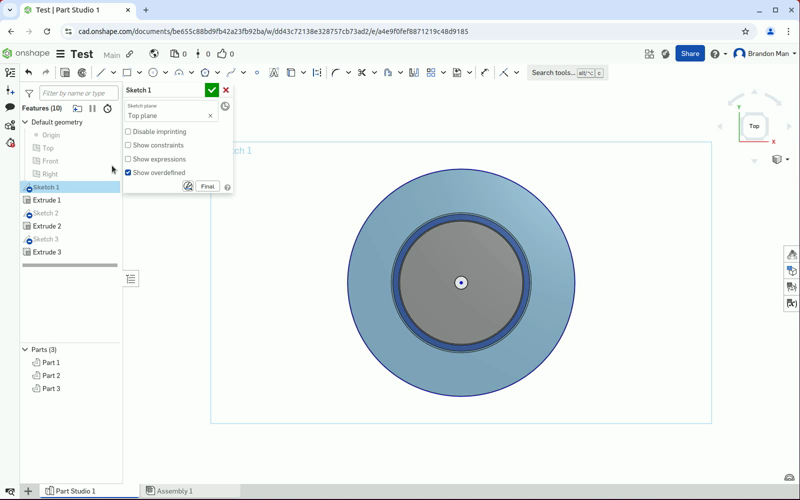
mouse_move(229, 92)
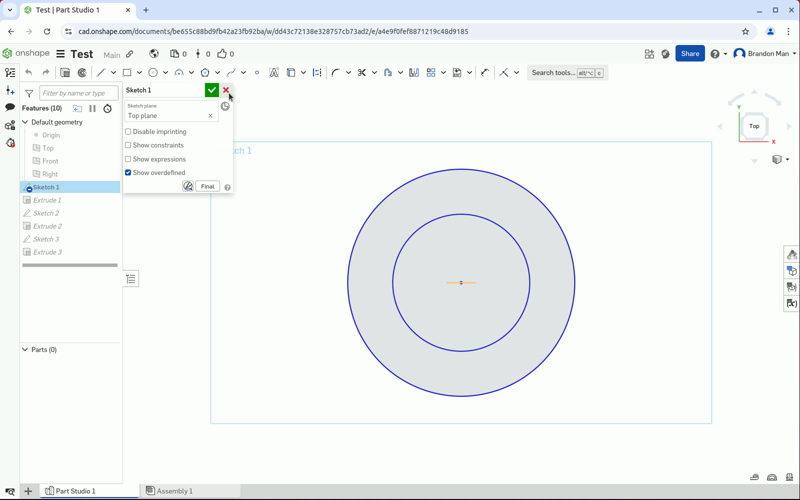
click(229, 92)
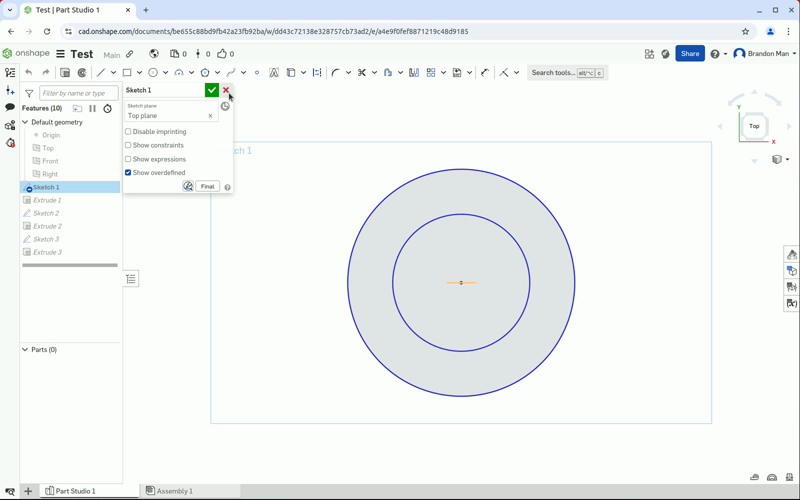
key(shift+s)
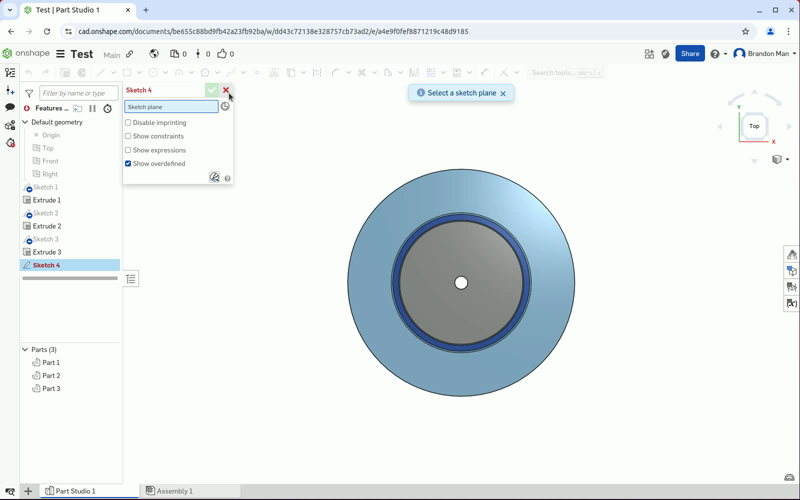
mouse_move(73, 150)
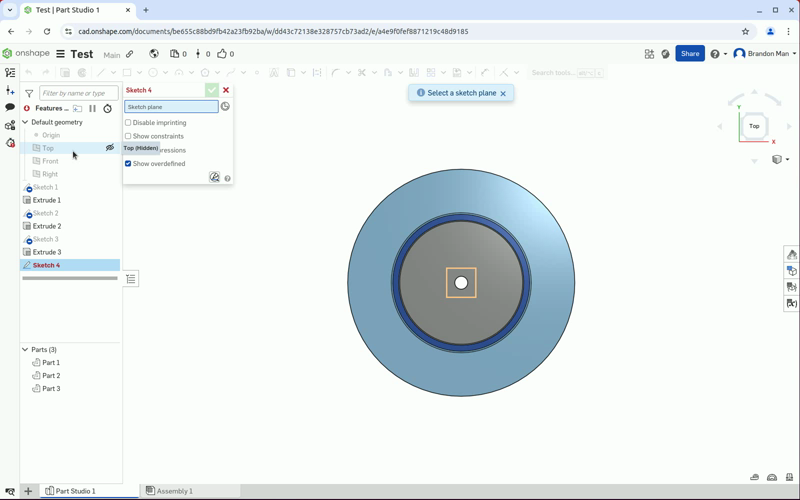
click(73, 150)
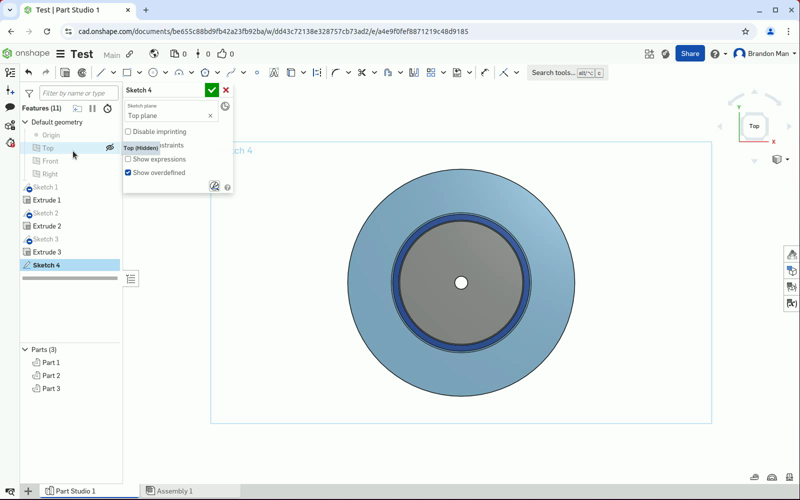
mouse_move(73, 352)
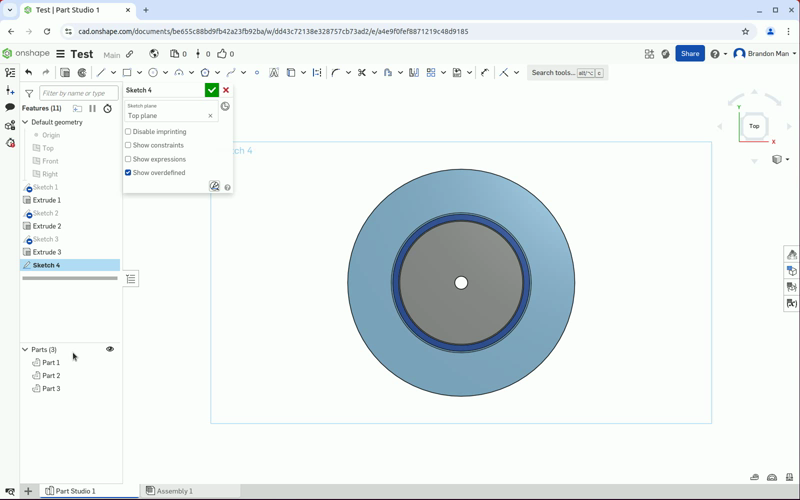
key(y)
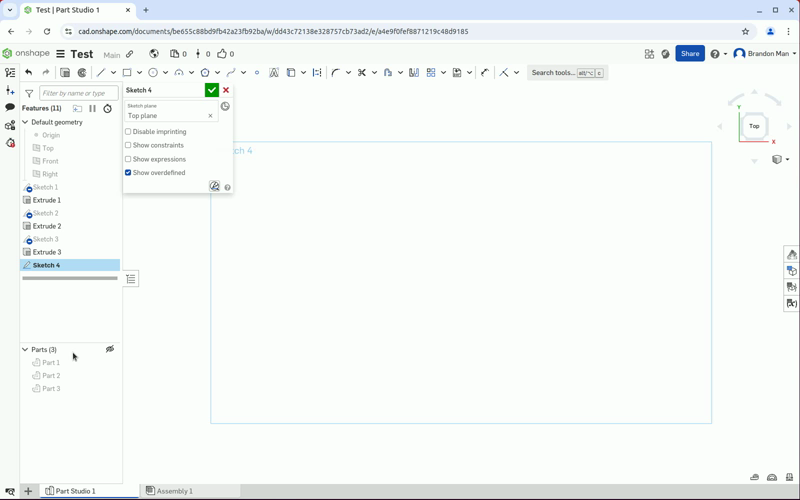
key(c)
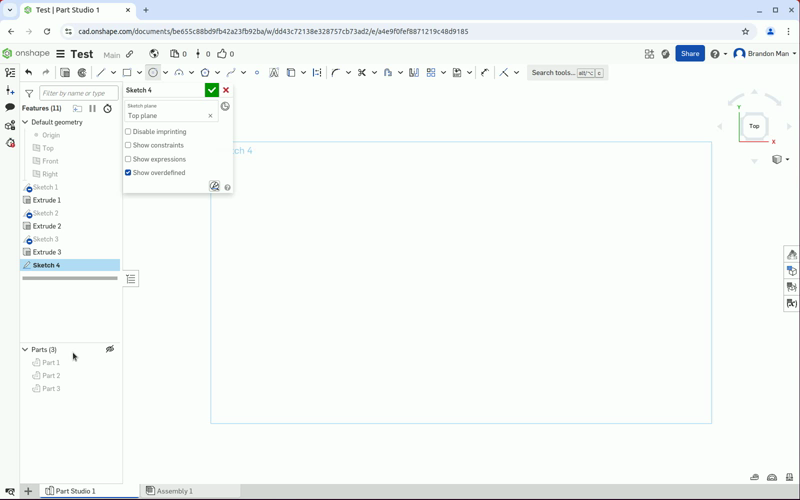
key_down(shift)
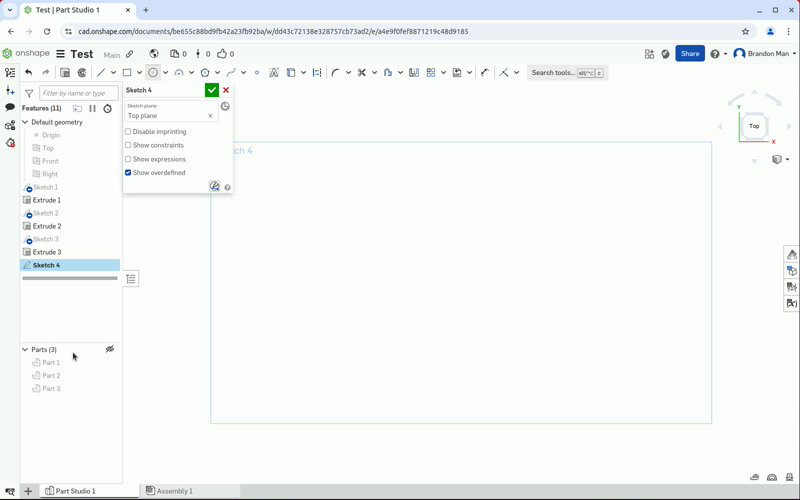
mouse_move(461, 282)
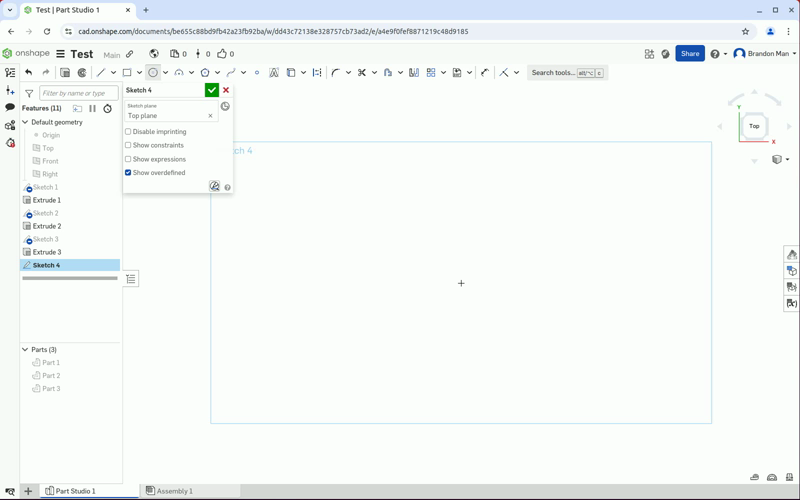
click(461, 282)
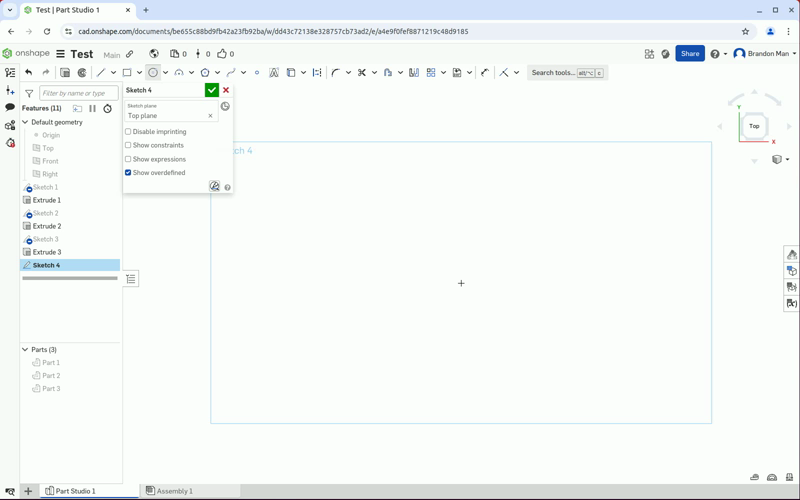
key_up(shift)
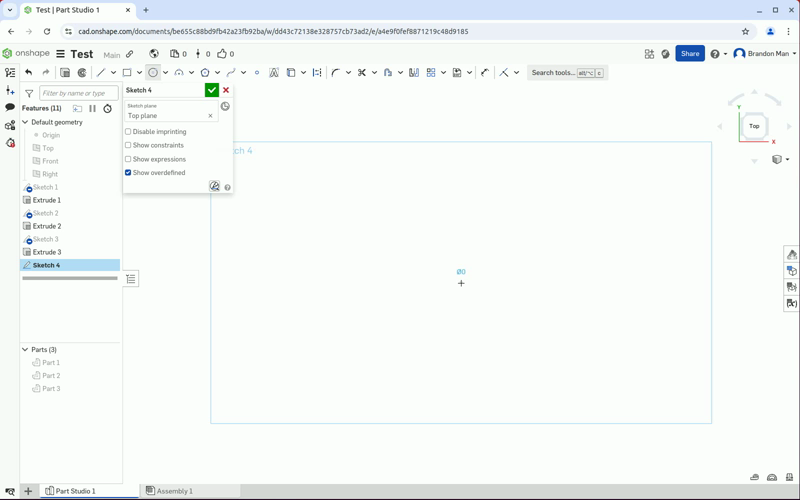
mouse_move(531, 282)
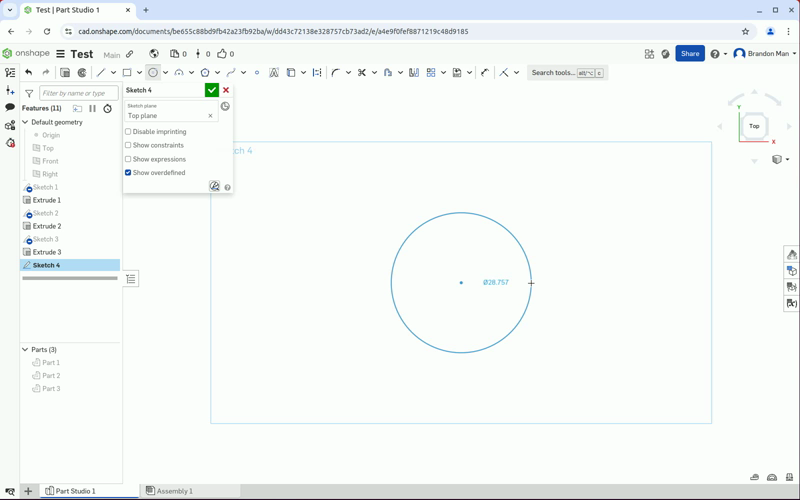
click(531, 282)
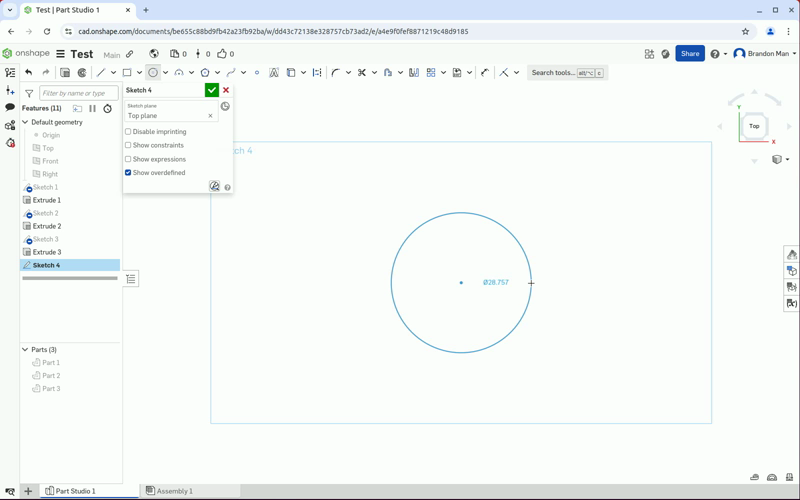
key(esc)
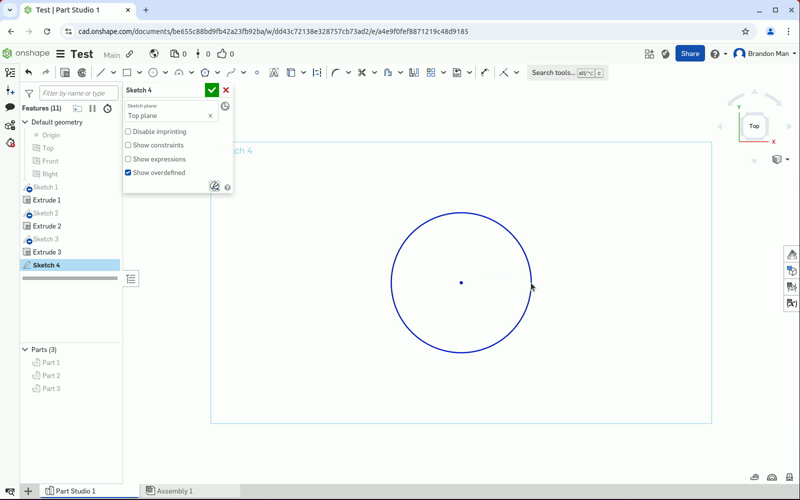
key(c)
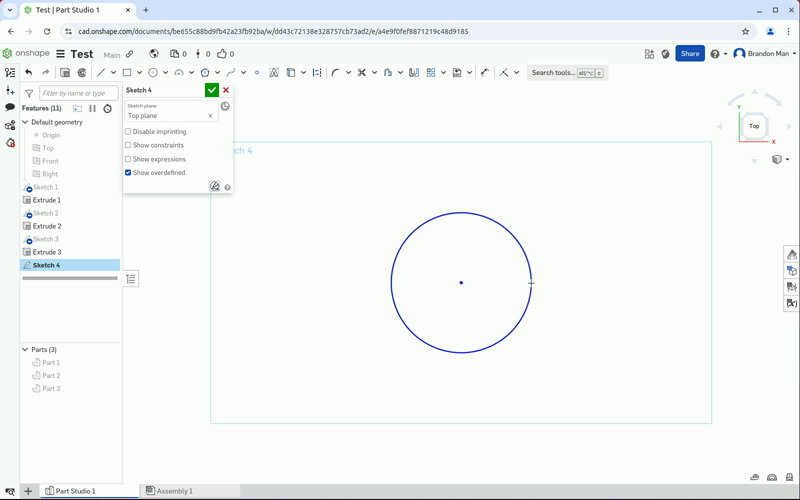
key_down(shift)
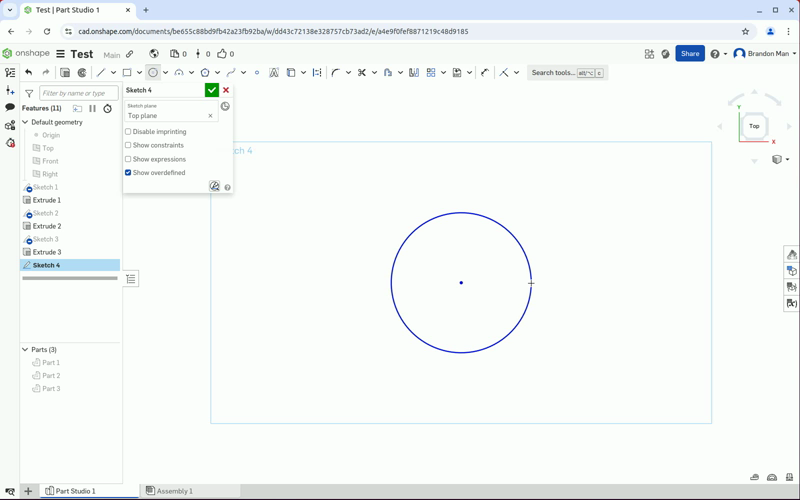
mouse_move(461, 282)
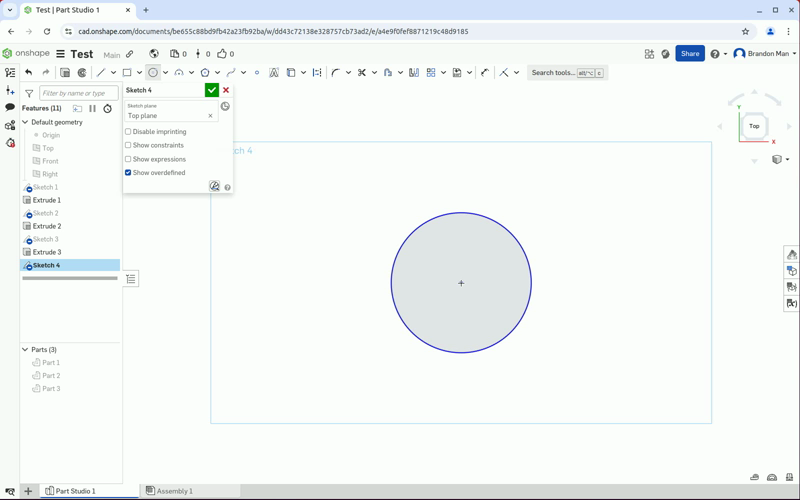
click(461, 282)
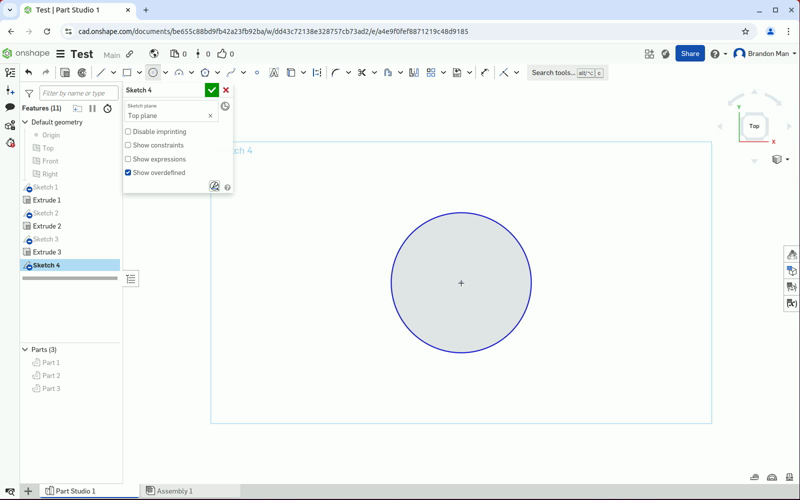
key_up(shift)
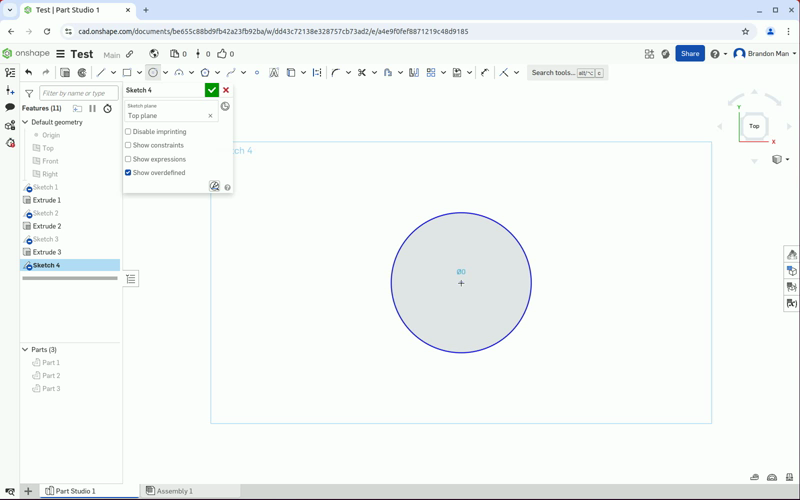
mouse_move(523, 282)
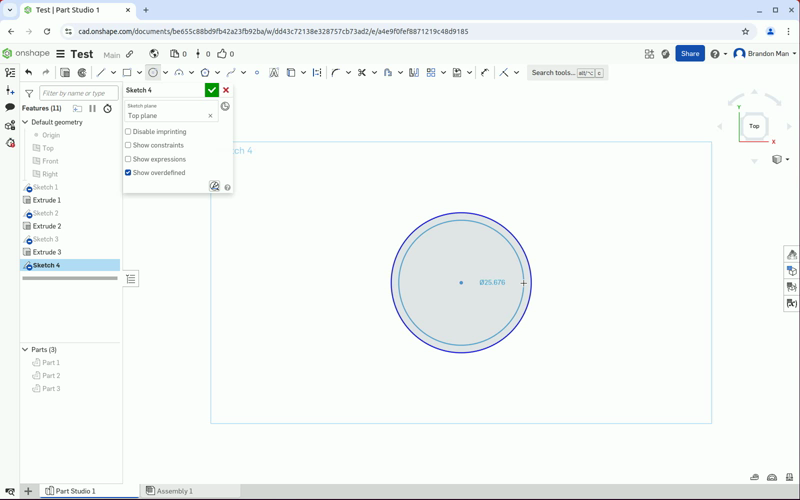
click(523, 282)
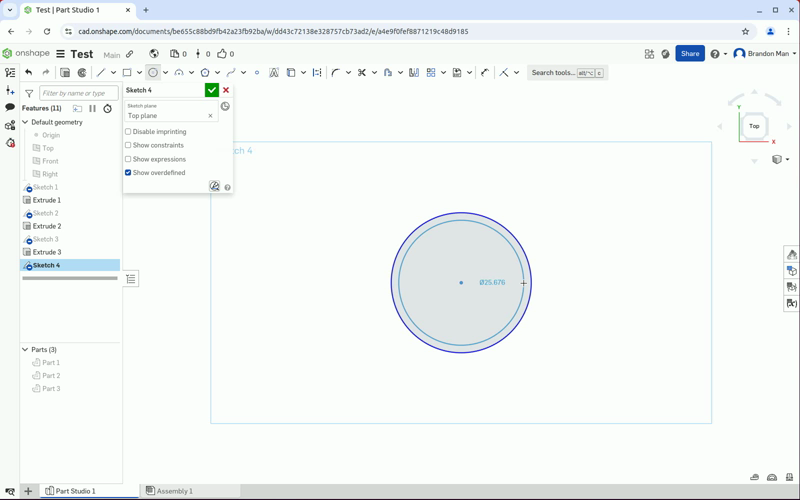
key(esc)
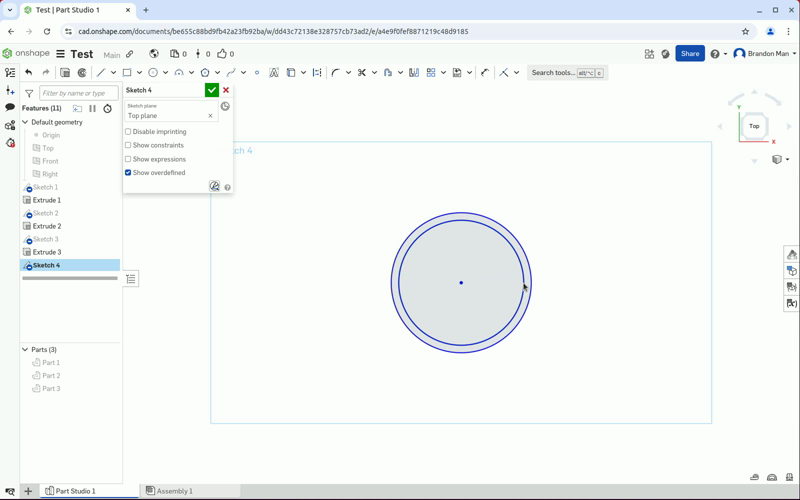
mouse_move(454, 348)
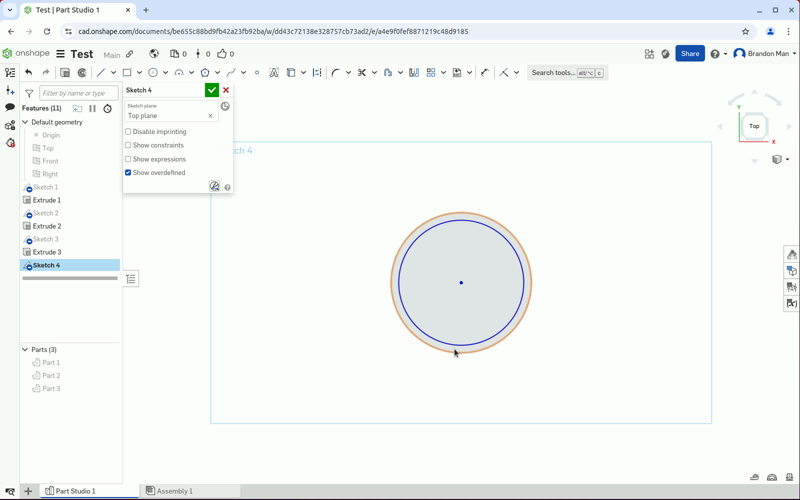
click(454, 348)
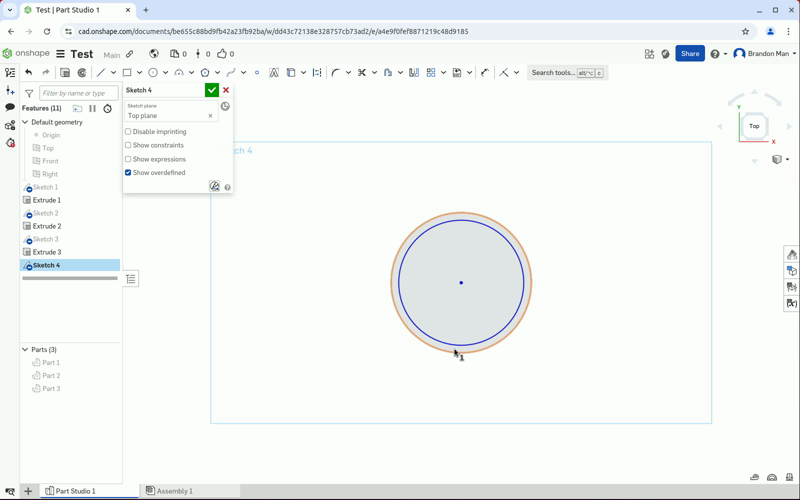
mouse_move(73, 352)
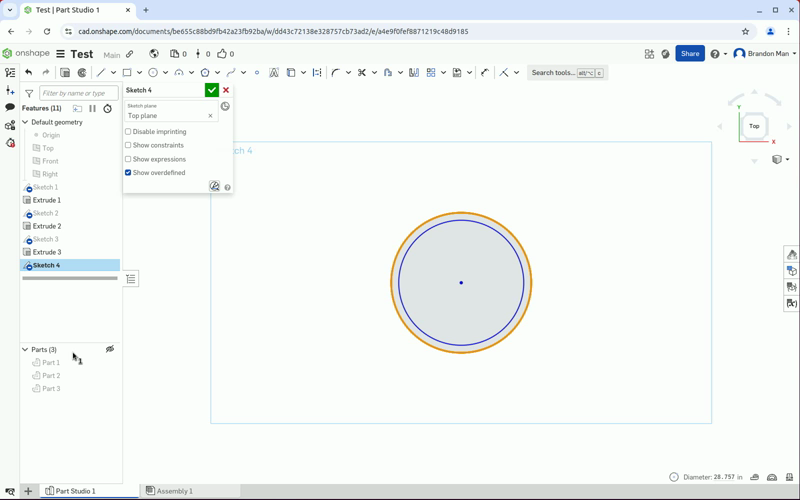
key(shift+y)
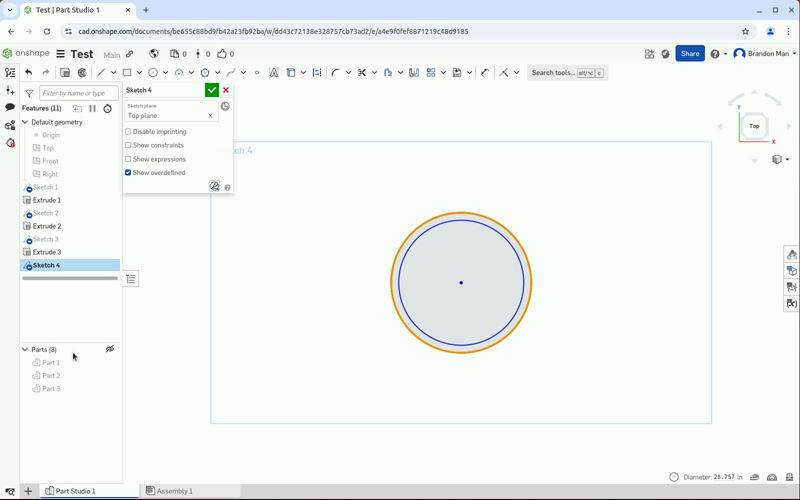
key(shift+e)
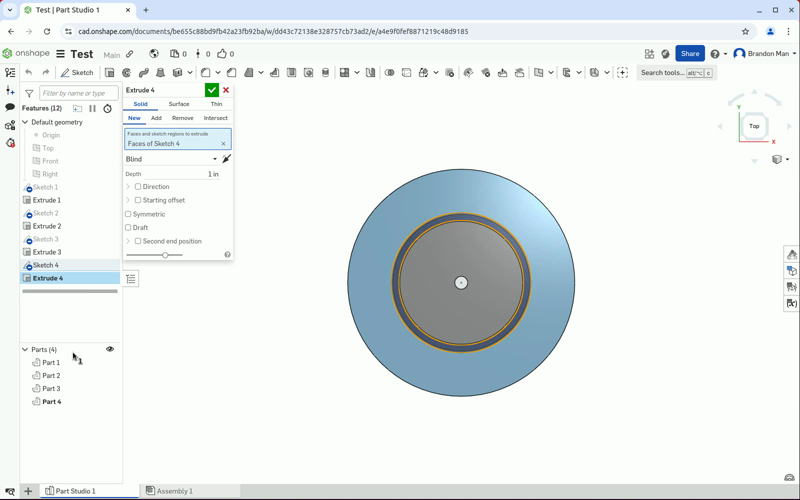
mouse_move(143, 106)
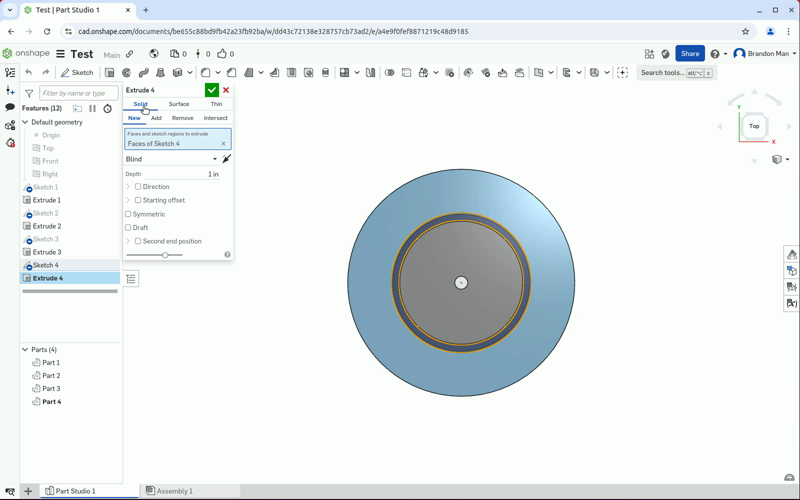
click(143, 106)
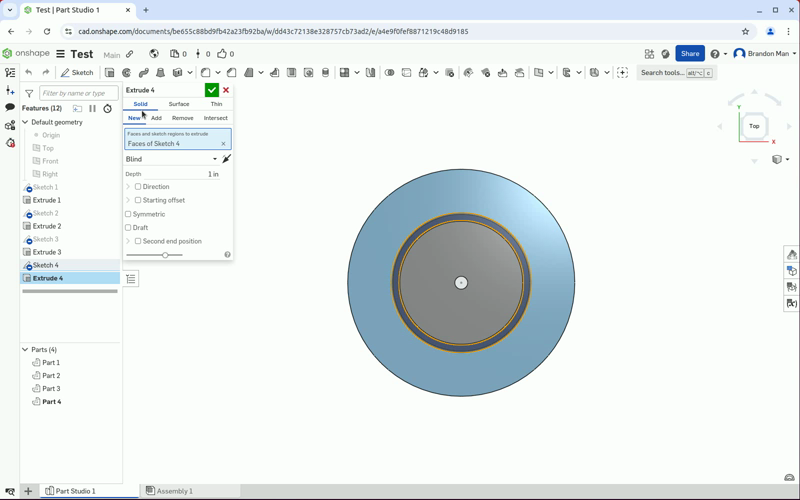
mouse_move(137, 120)
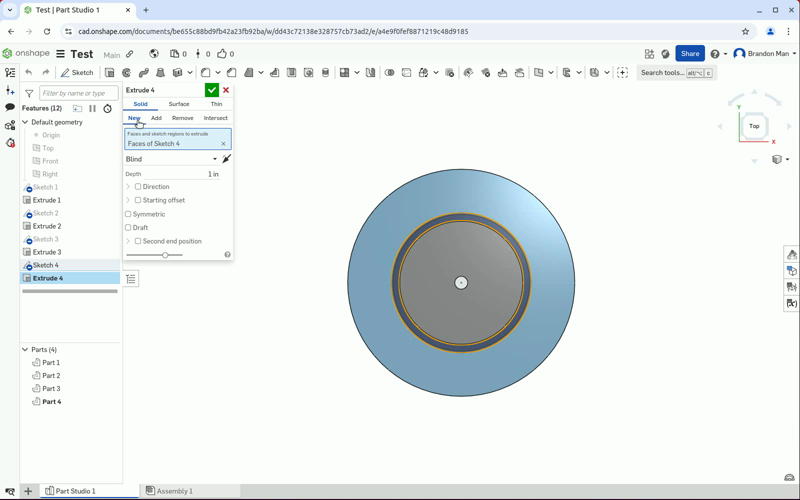
click(137, 120)
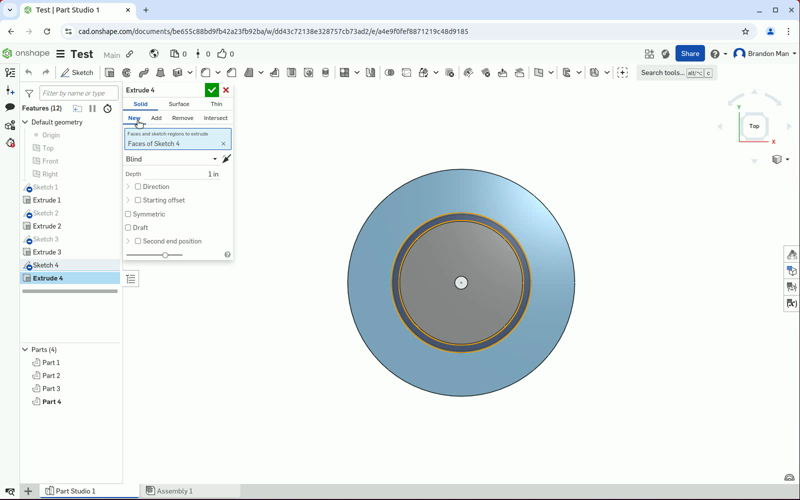
key(tab, 4)
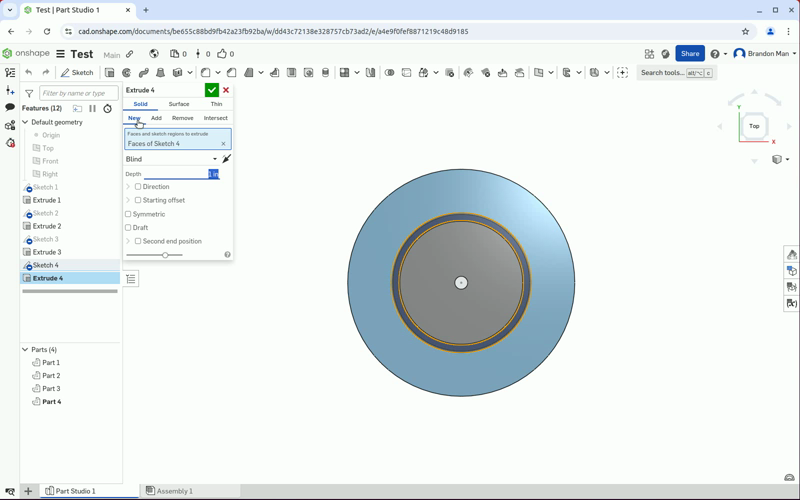
text(17.331)
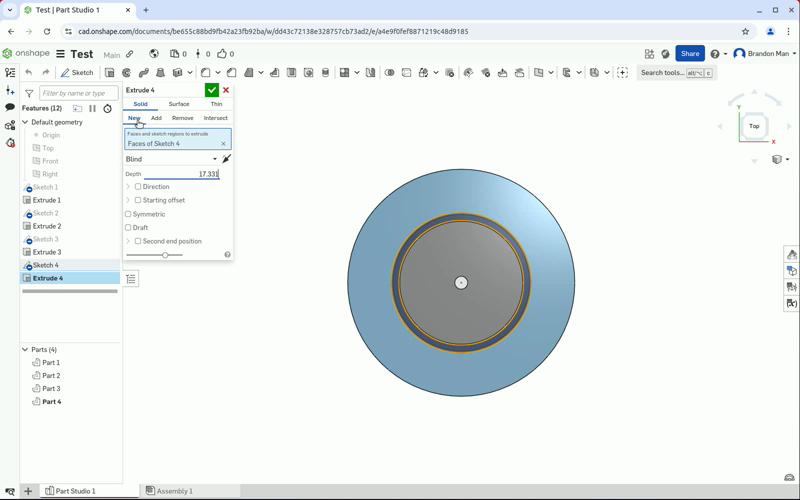
key(enter)
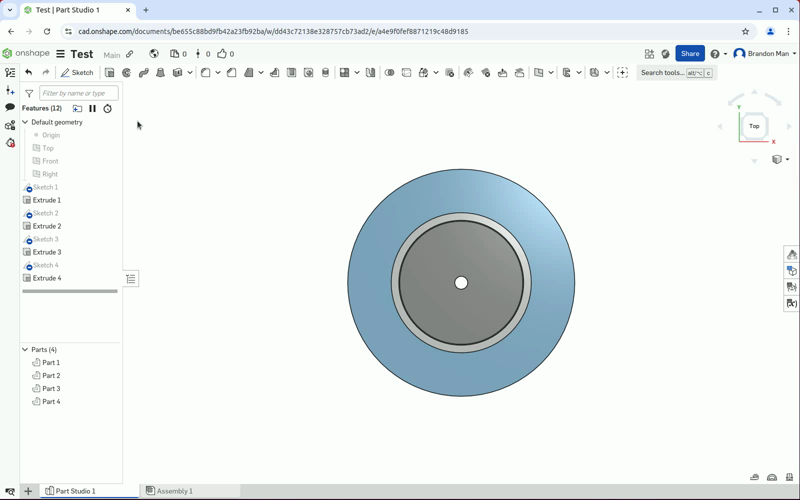
key(shift+h)
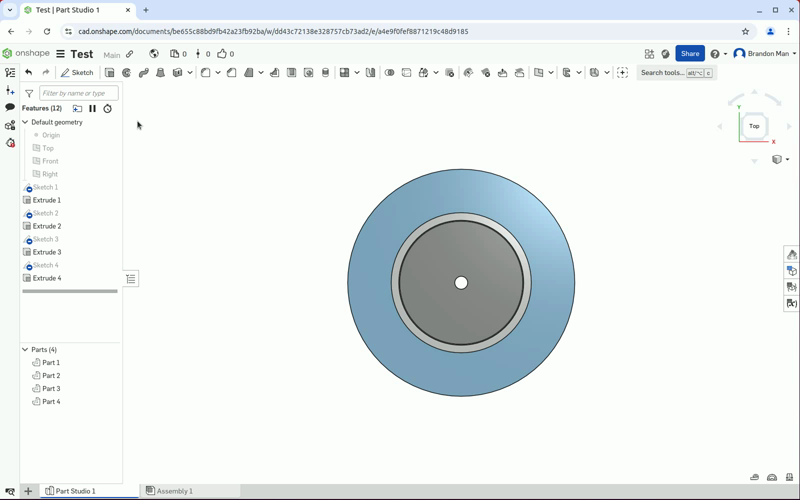
key(shift+h)
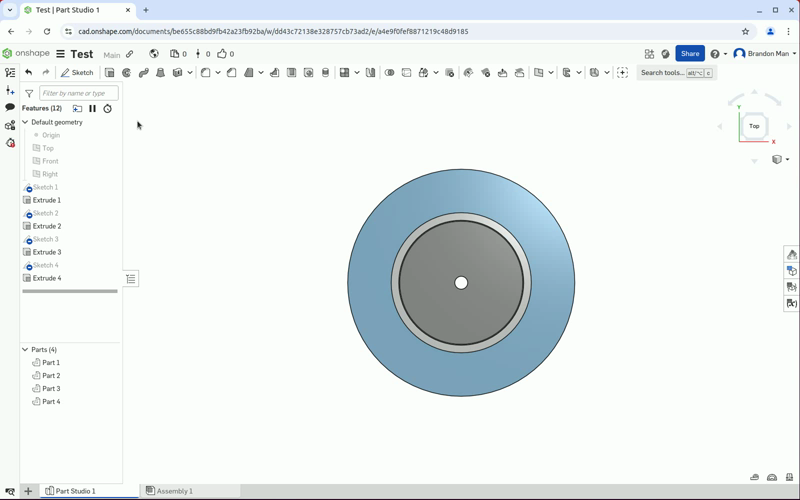
mouse_move(73, 189)
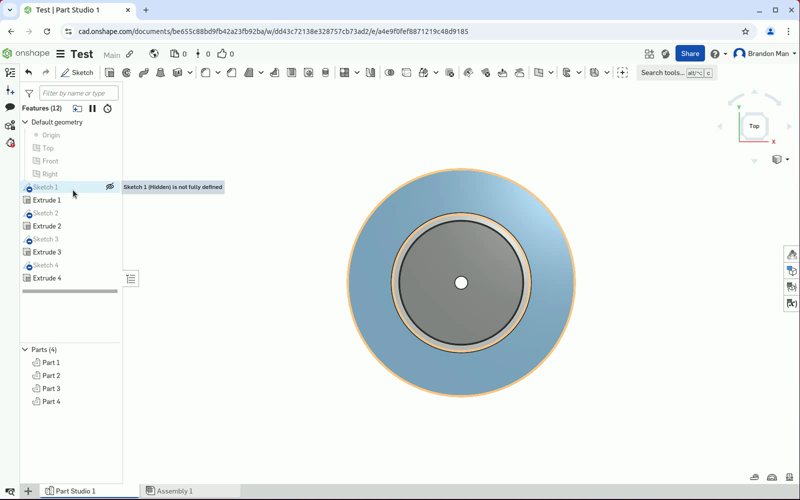
click(73, 189)
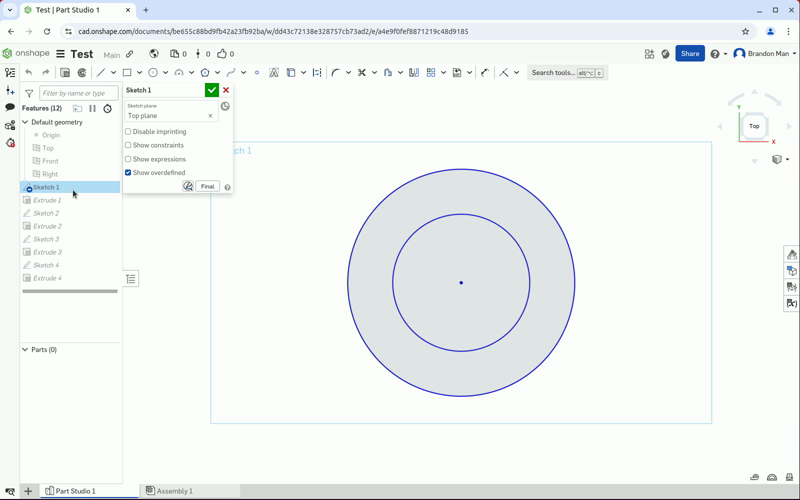
mouse_move(229, 92)
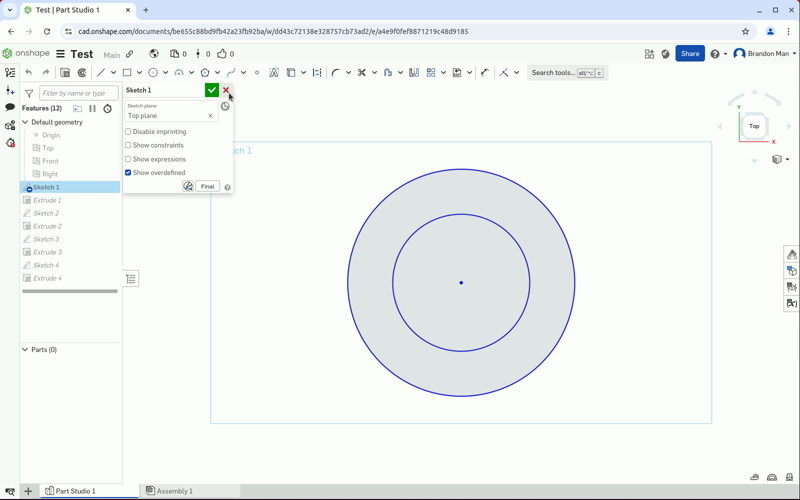
click(229, 92)
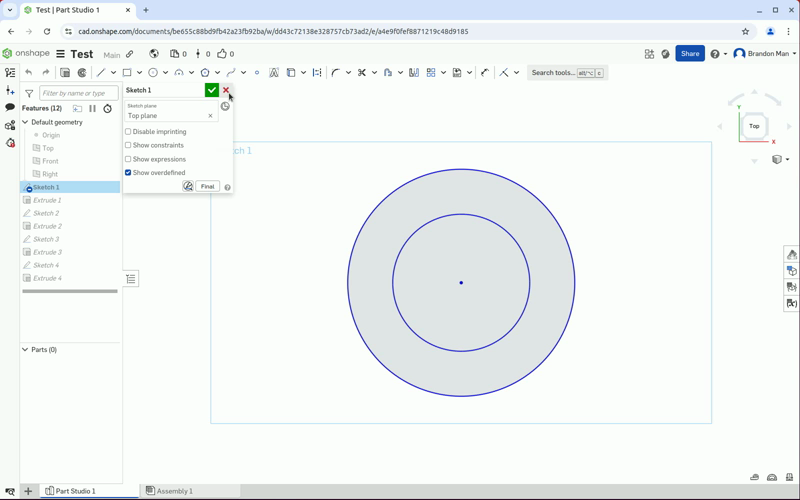
key(shift+s)
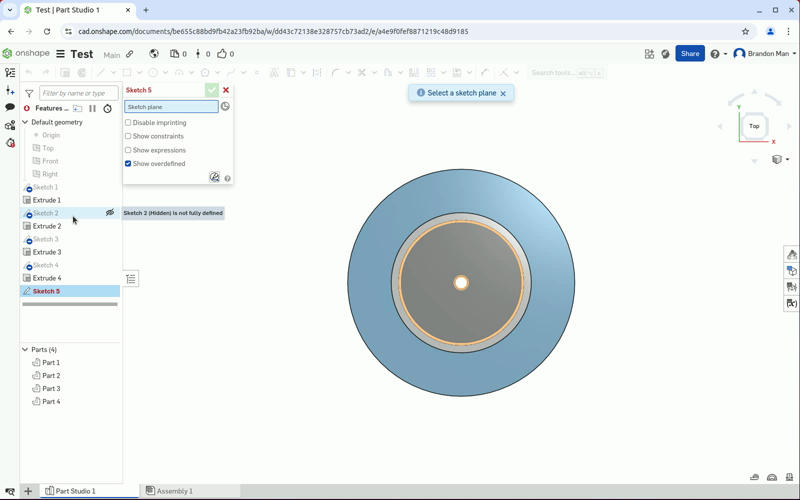
scroll(3)
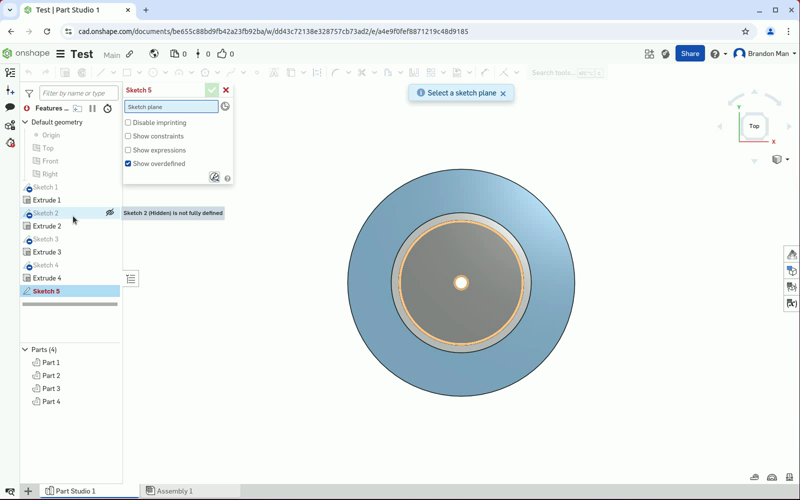
mouse_move(73, 150)
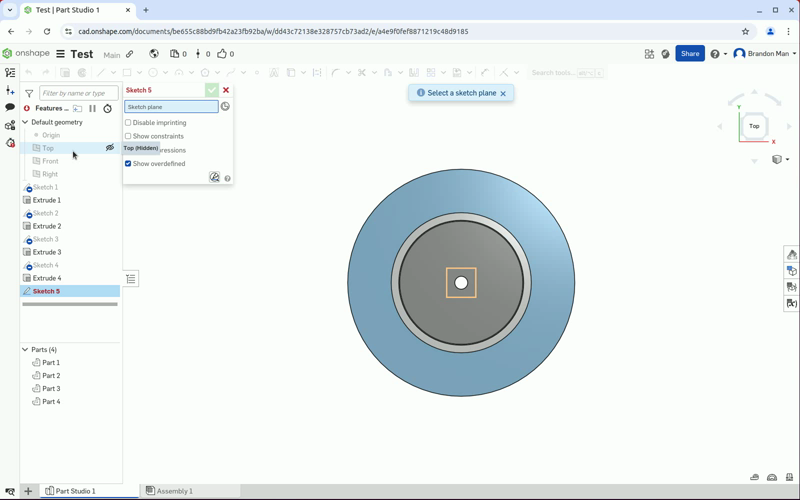
click(73, 150)
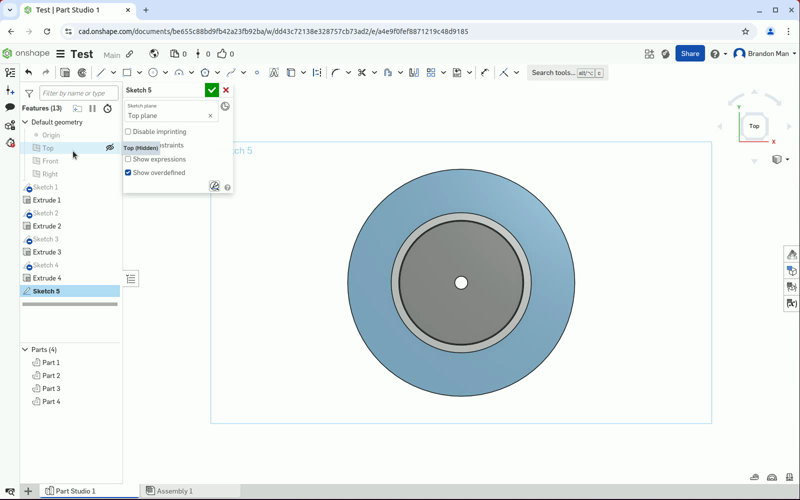
mouse_move(73, 352)
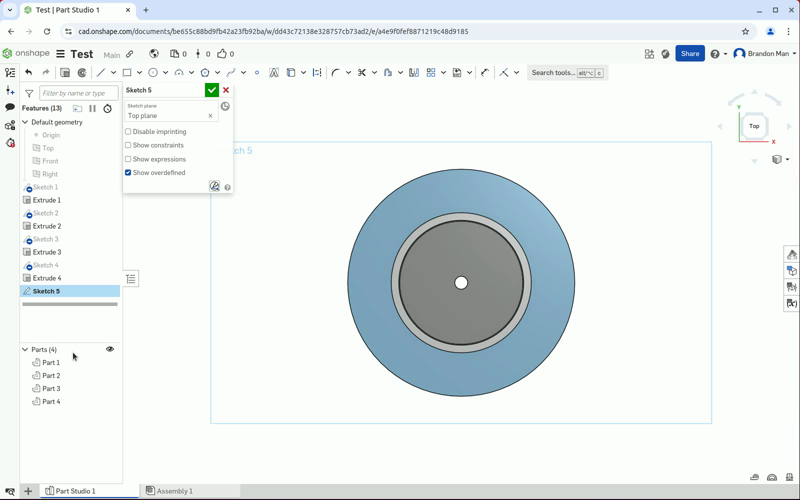
key(y)
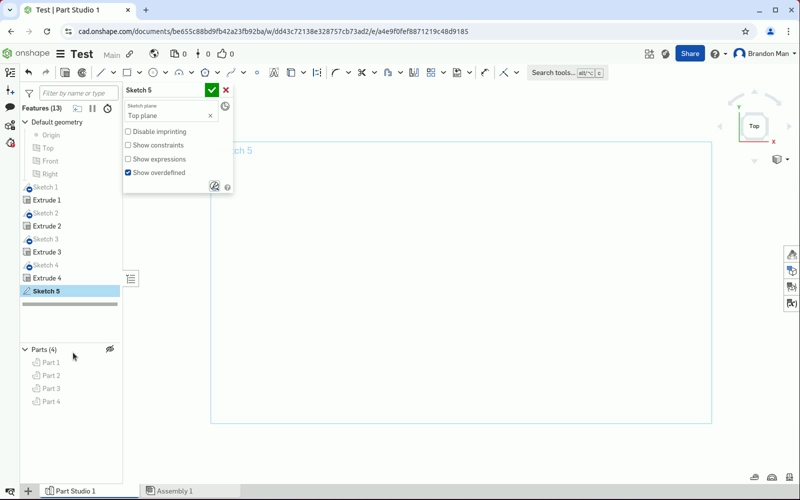
key(c)
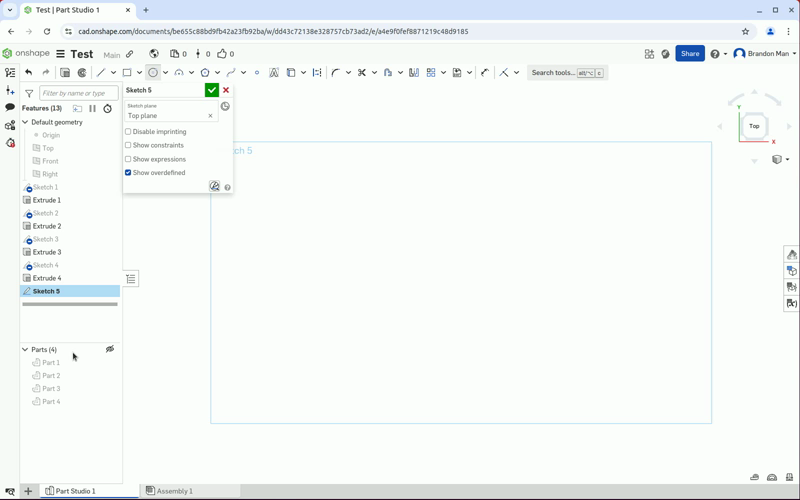
key_down(shift)
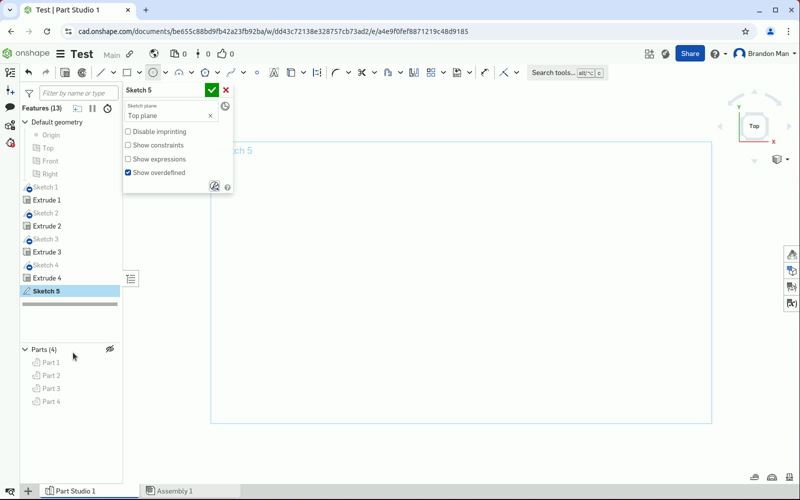
mouse_move(461, 282)
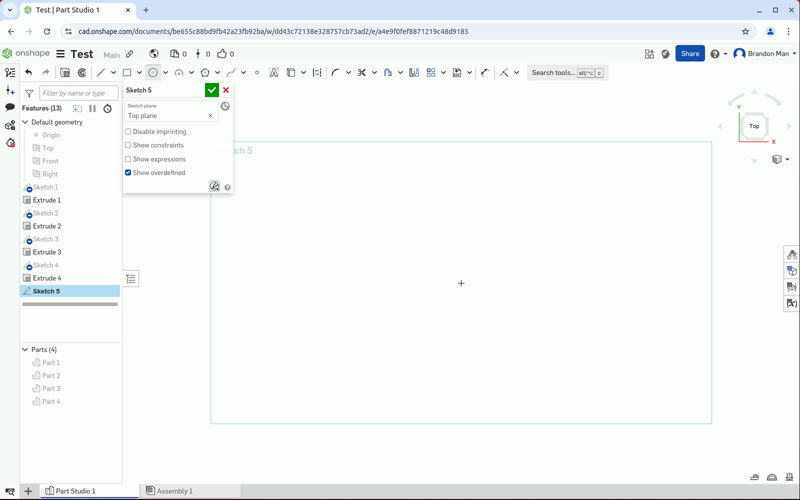
click(461, 282)
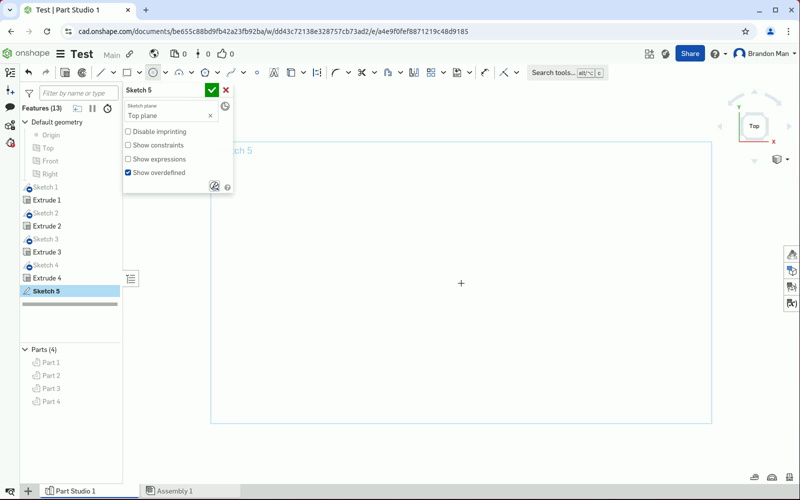
key_up(shift)
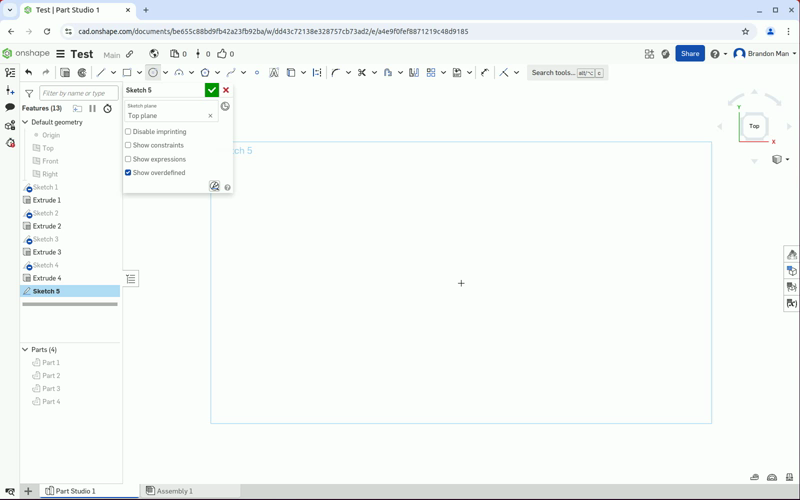
mouse_move(574, 282)
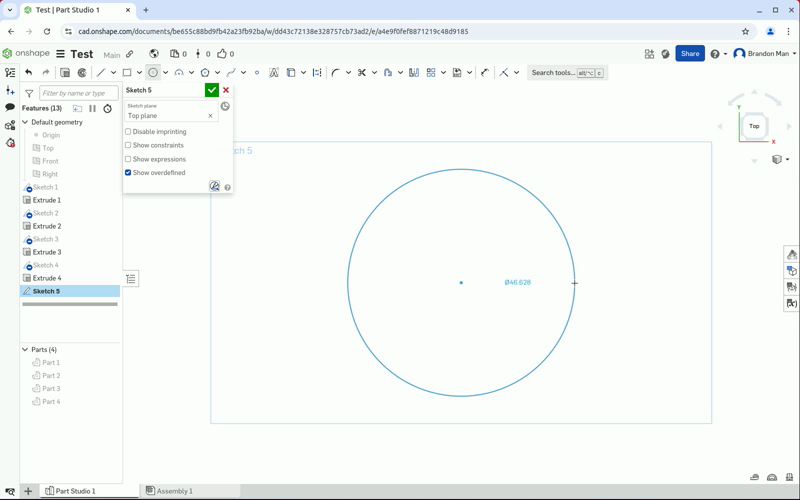
click(574, 282)
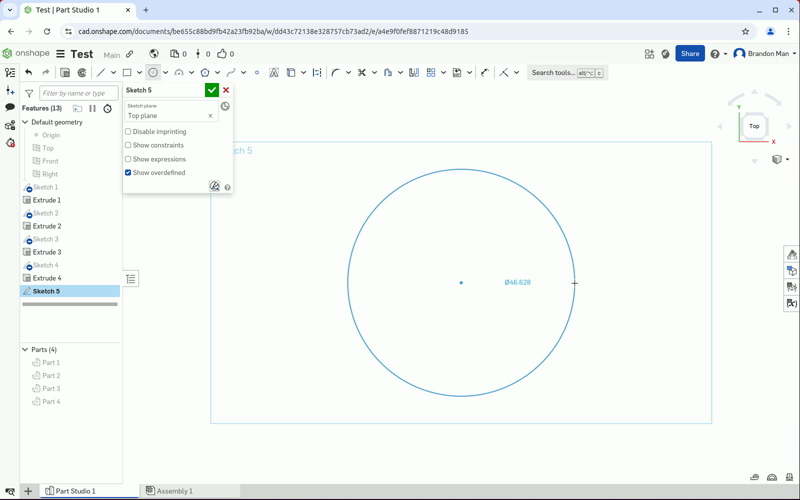
key(esc)
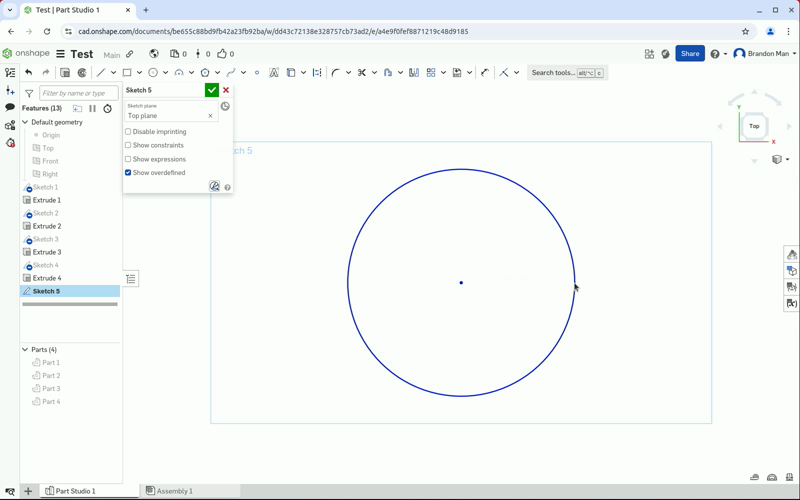
key(c)
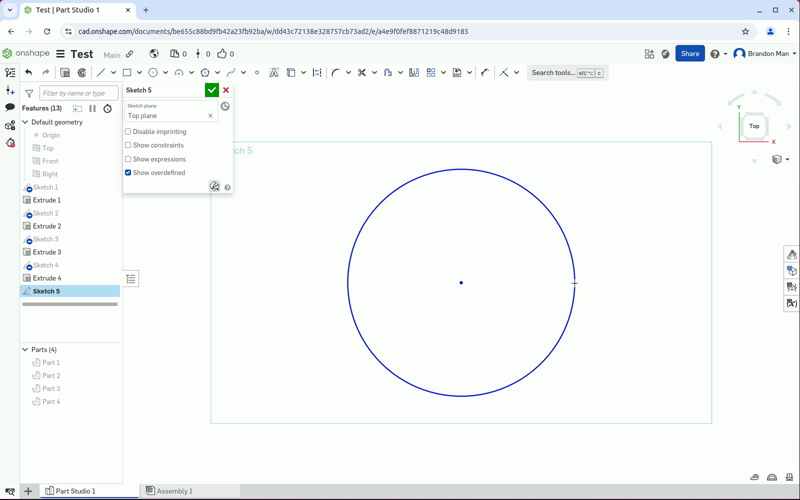
key_down(shift)
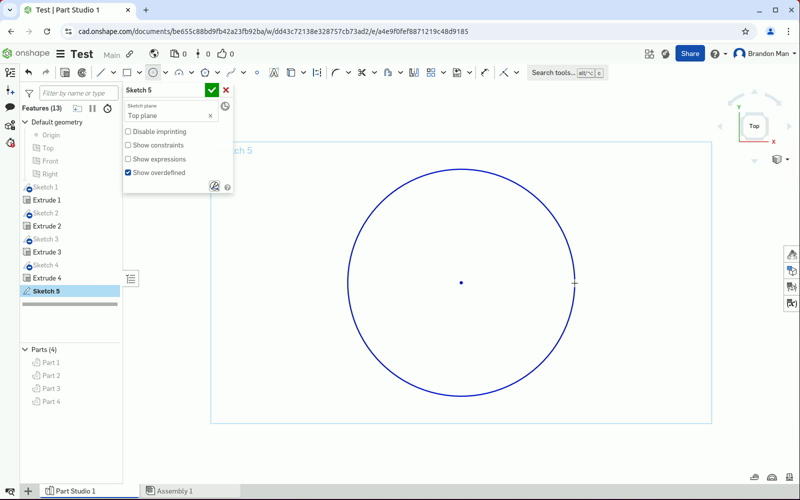
mouse_move(461, 282)
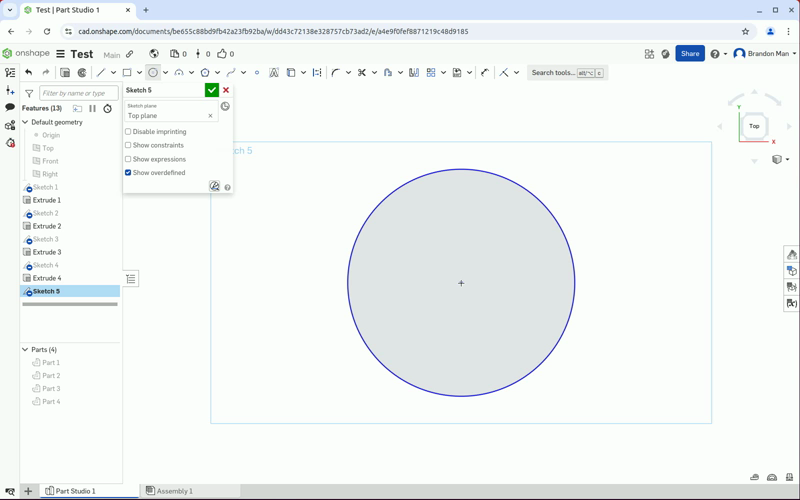
click(461, 282)
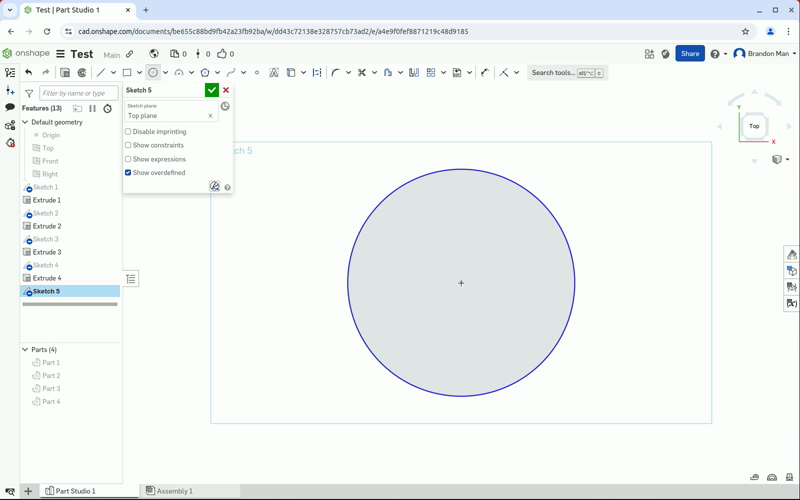
key_up(shift)
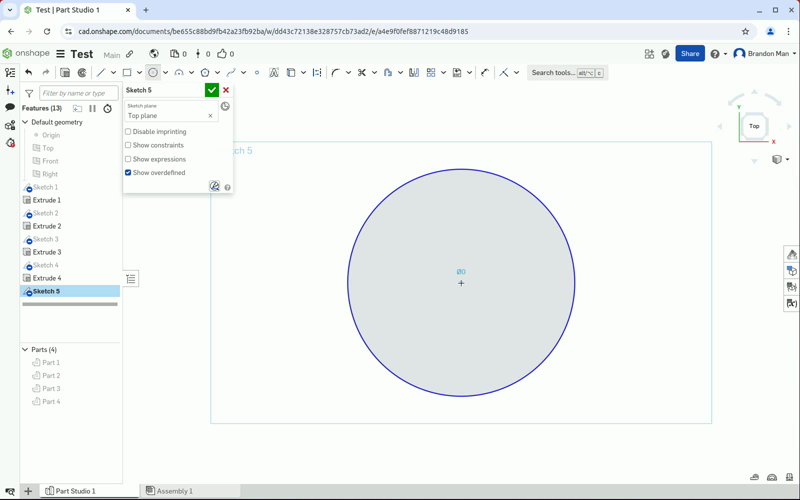
mouse_move(529, 282)
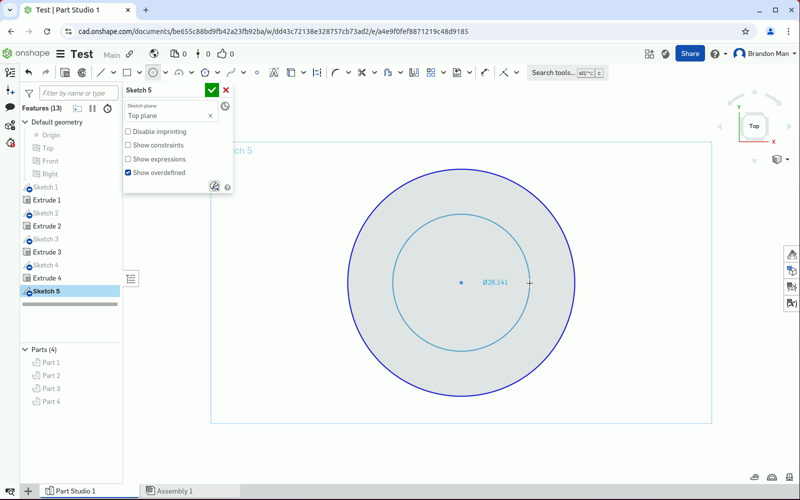
click(529, 282)
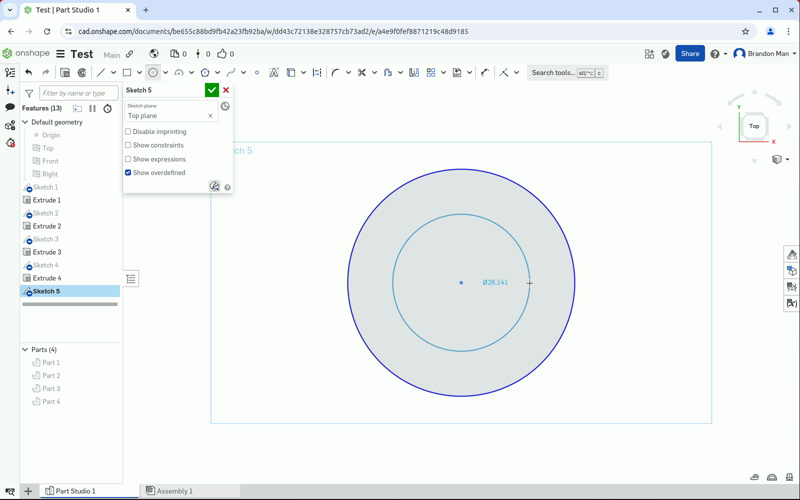
key(esc)
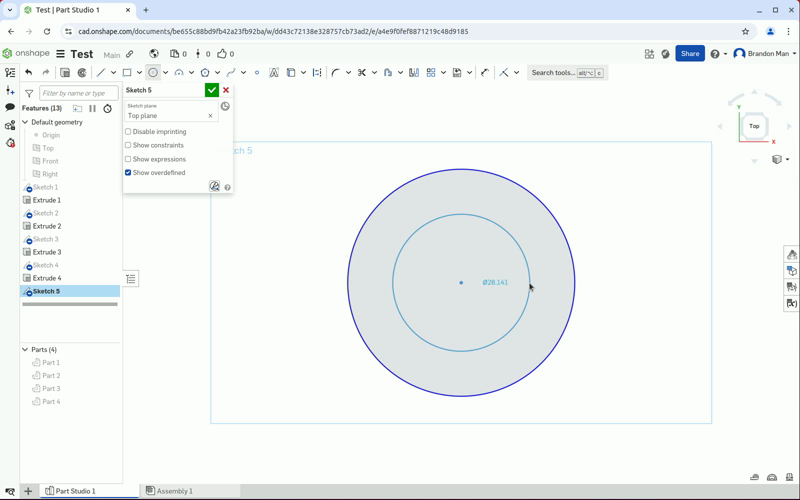
mouse_move(374, 315)
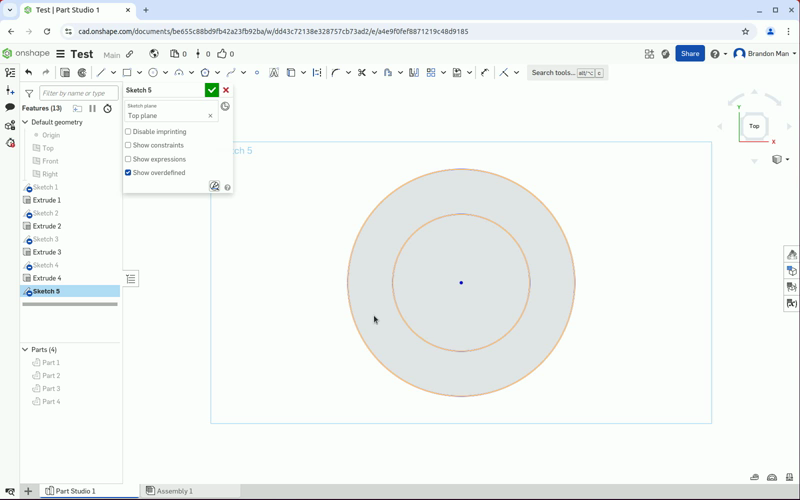
click(374, 315)
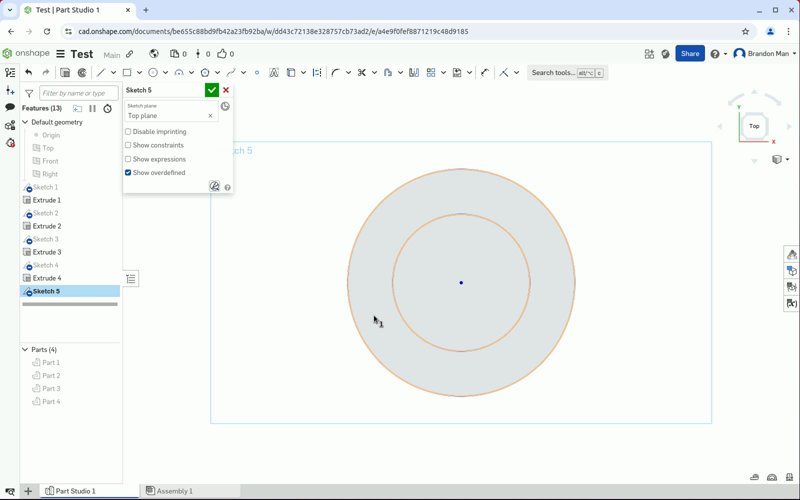
mouse_move(73, 352)
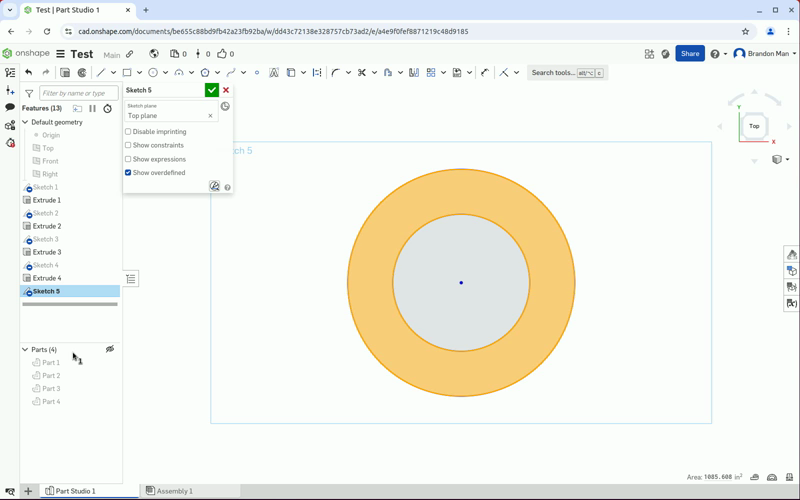
key(shift+y)
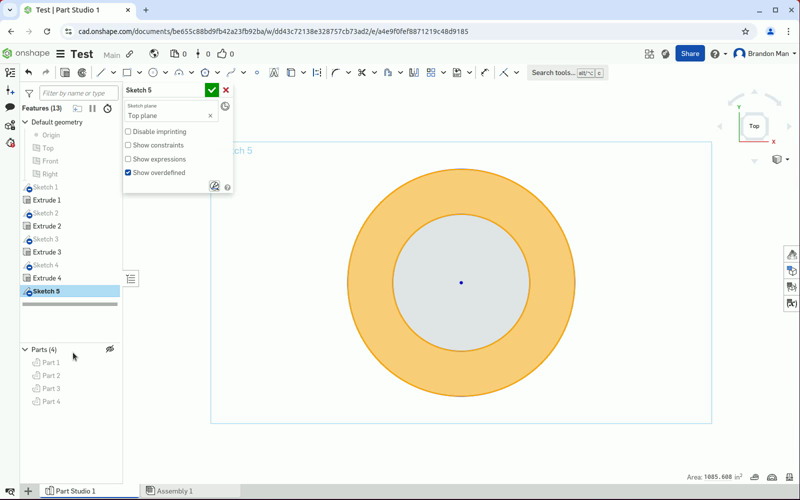
key(shift+e)
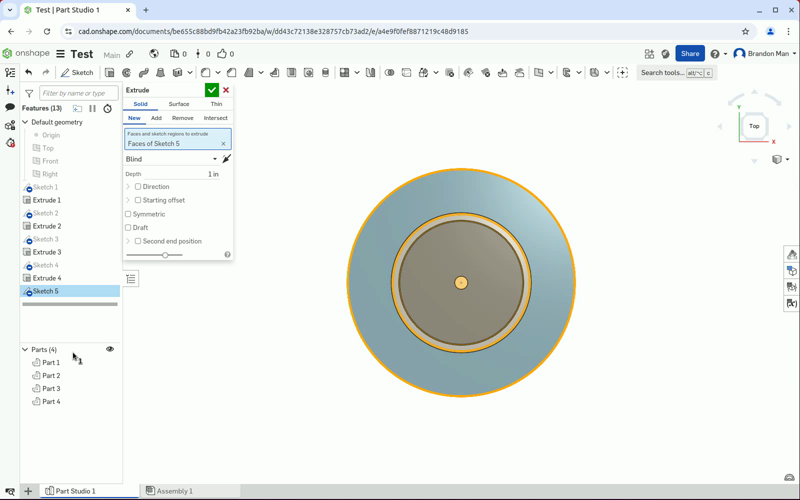
mouse_move(143, 106)
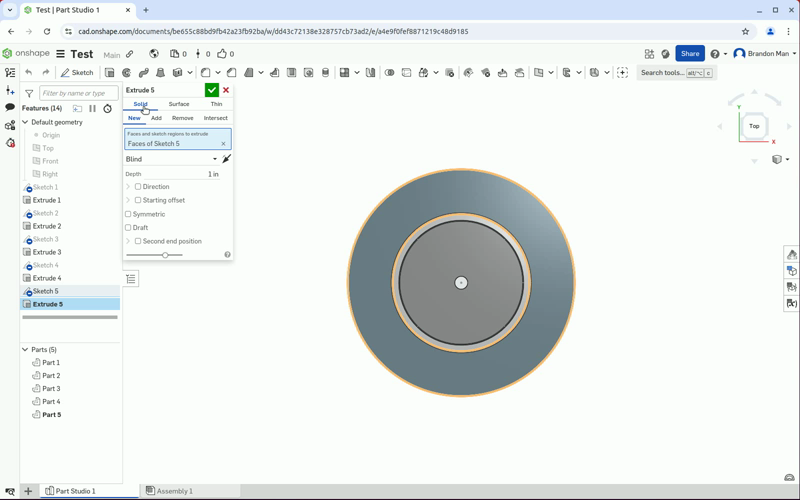
click(143, 106)
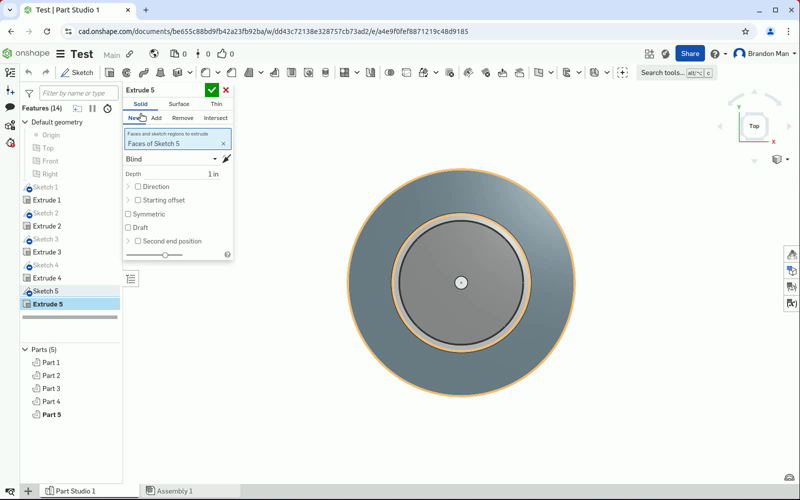
mouse_move(137, 120)
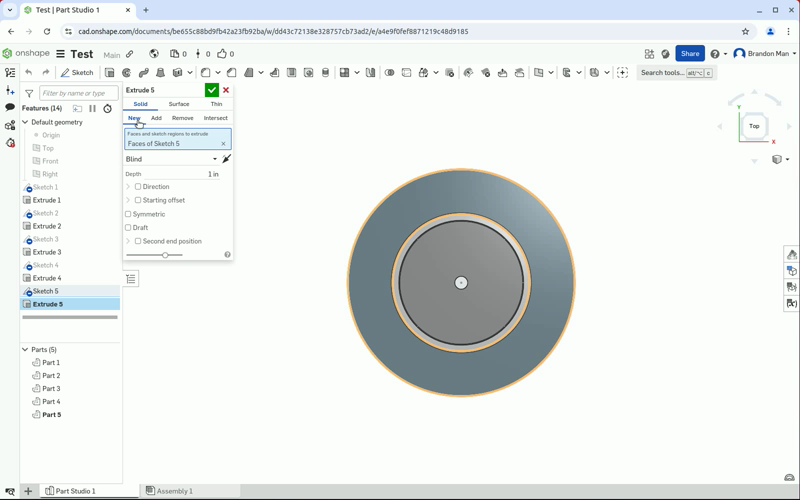
click(137, 120)
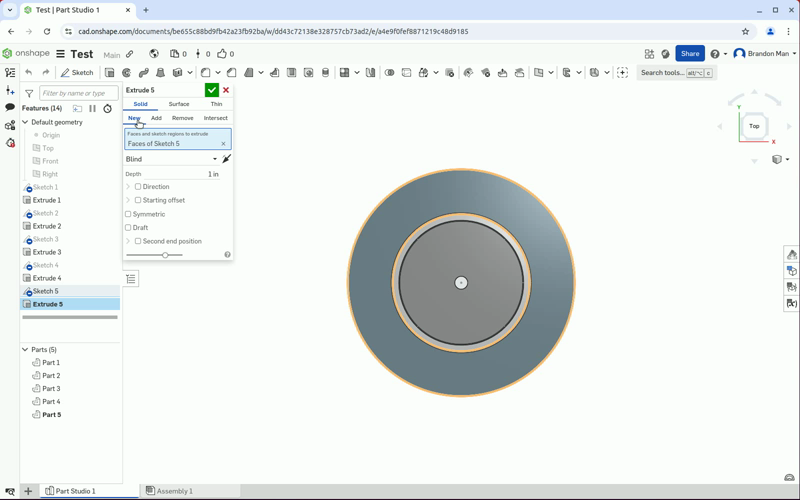
key(tab, 4)
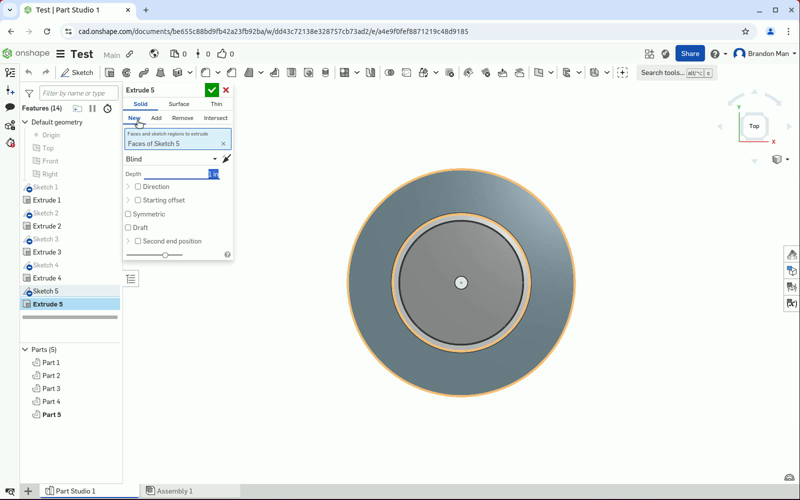
text(1.685)
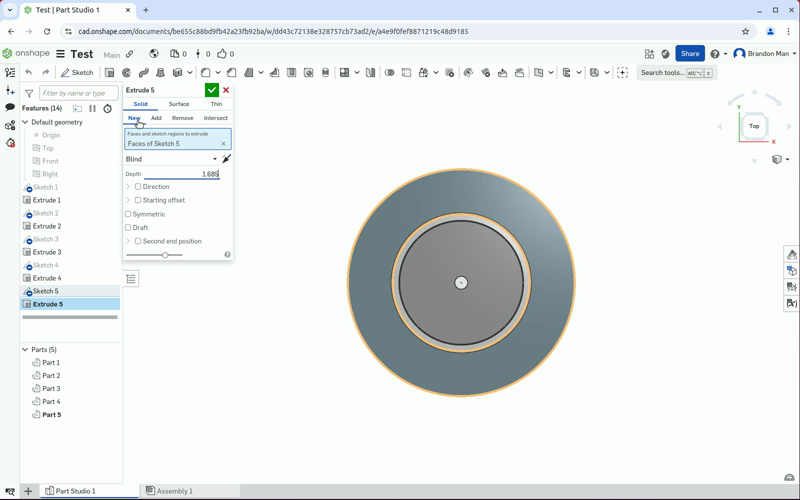
key(enter)
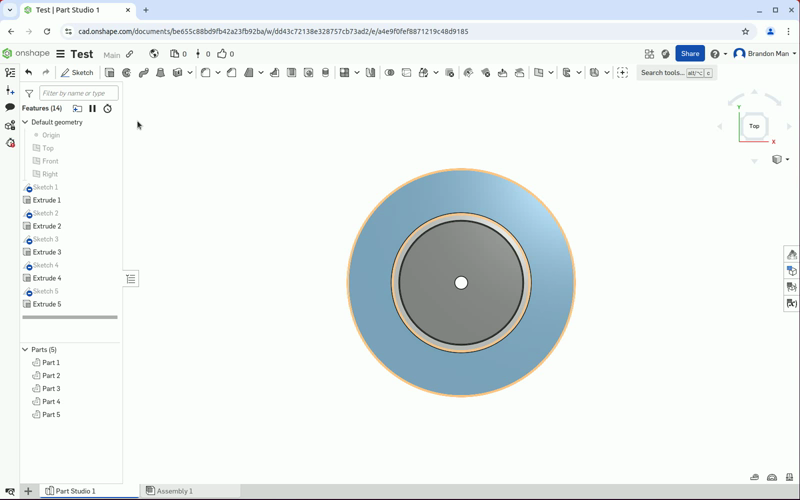
key(shift+h)
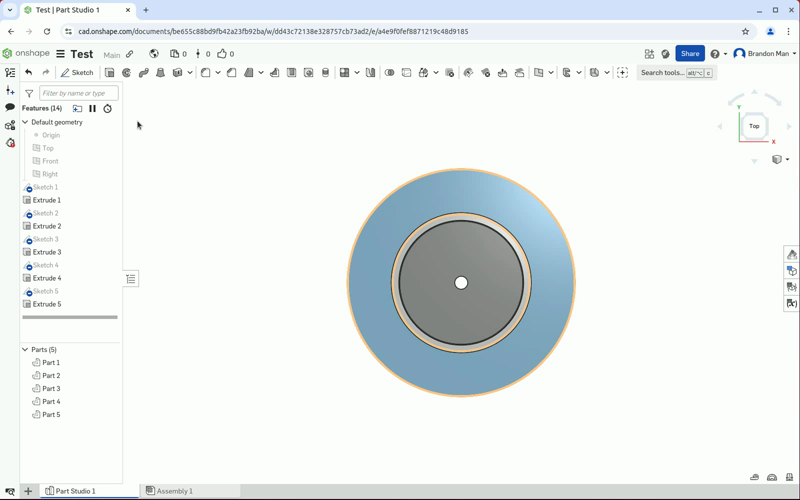
key(shift+h)
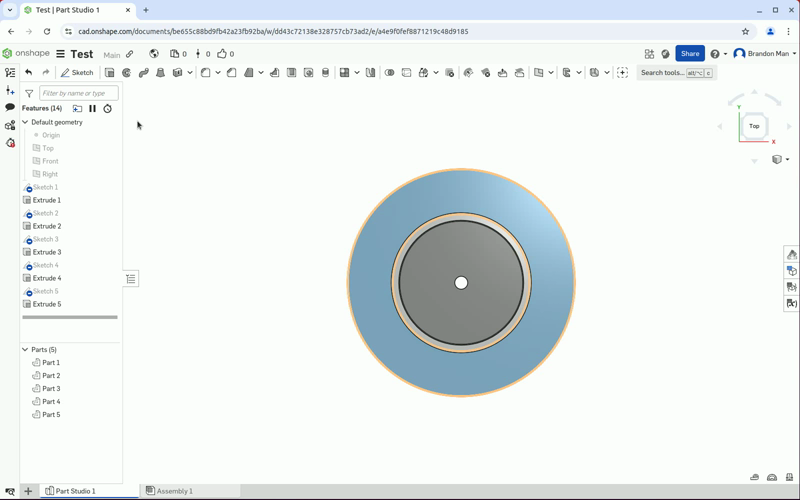
key(shift+7)
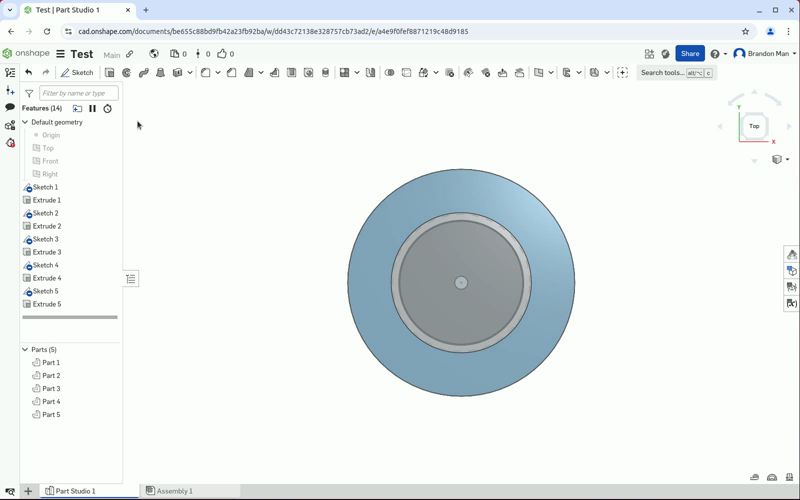
key(up, 3)
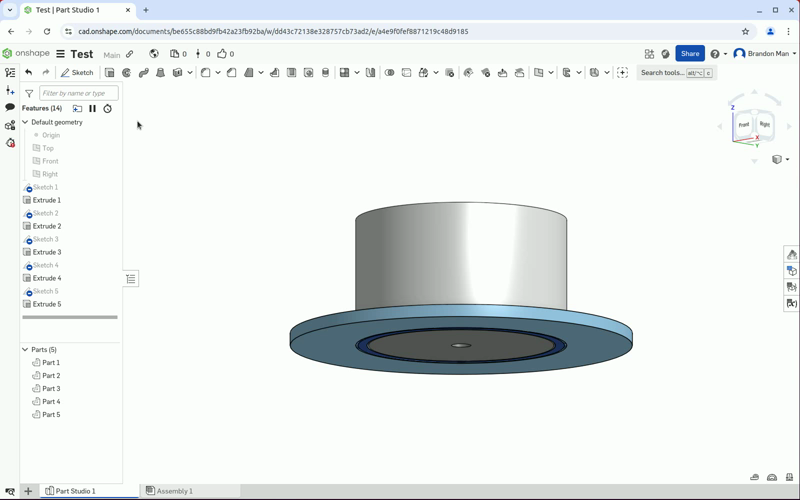
key(left, 3)
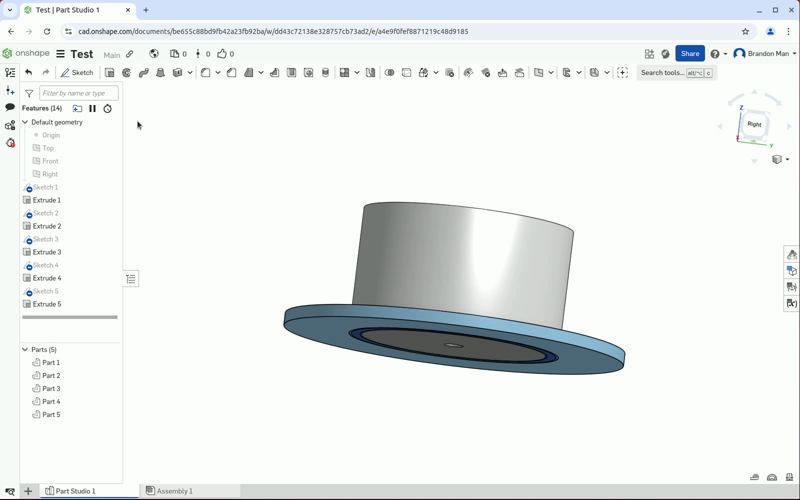
key(right, 3)
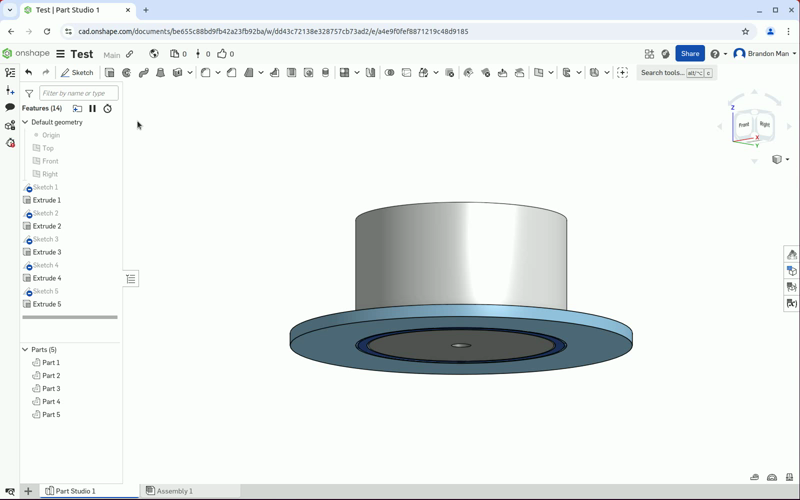
key(down, 3)
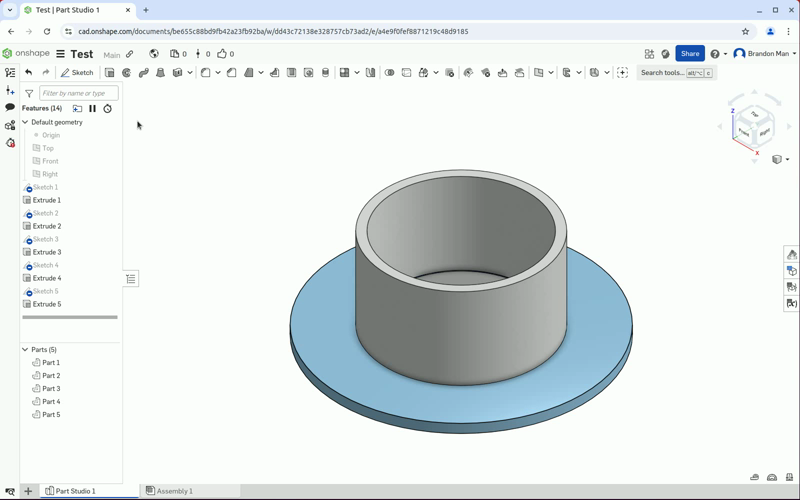
mouse_move(73, 189)
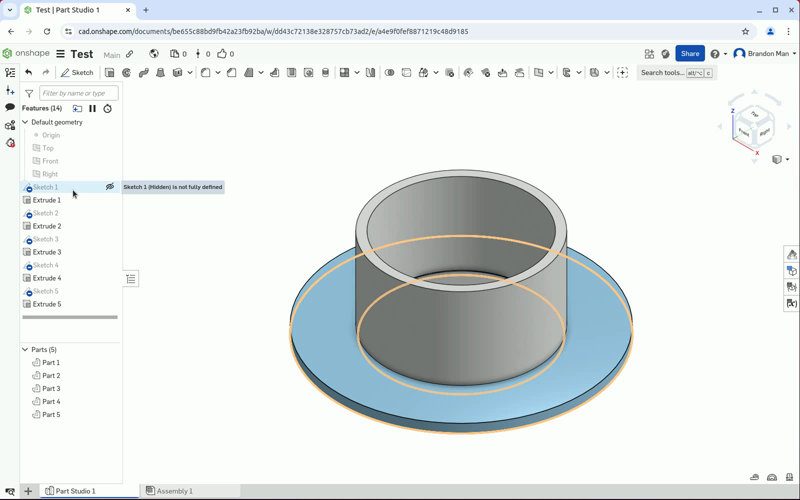
click(73, 189)